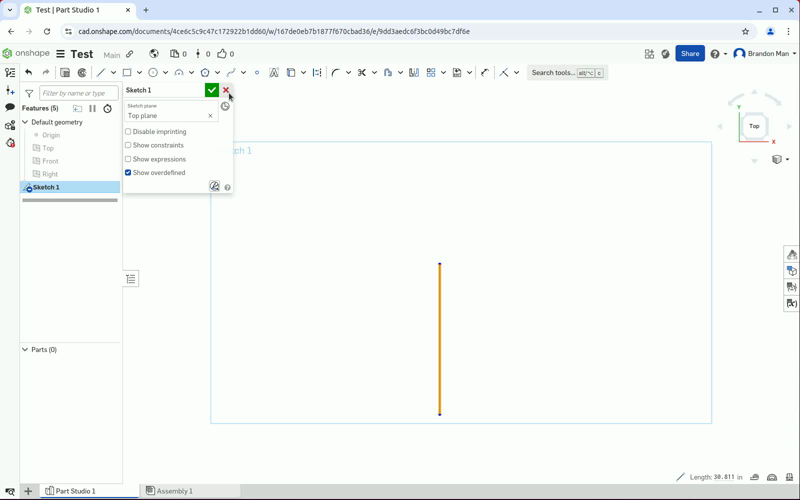
key(shift+h)
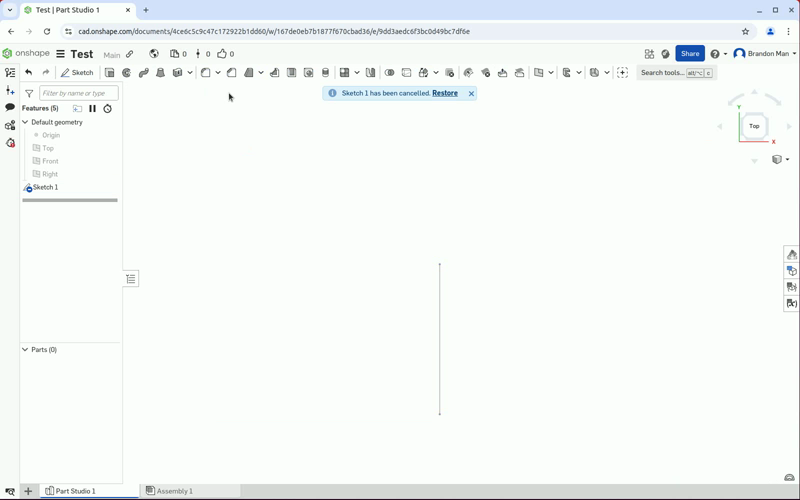
key(shift+s)
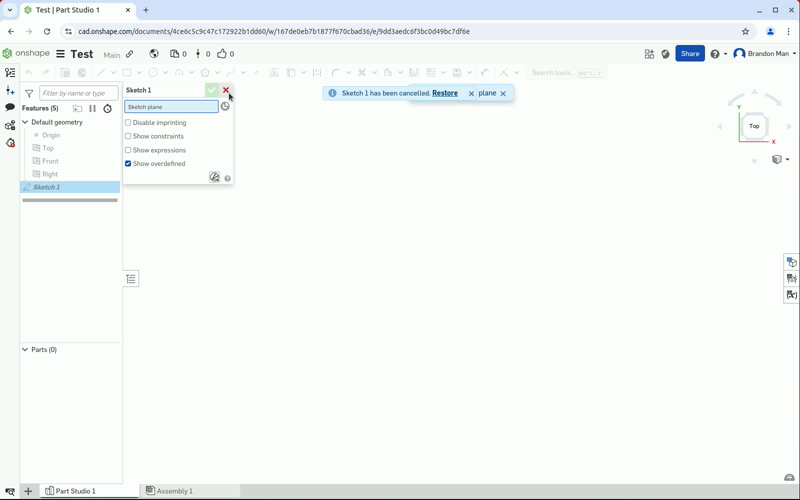
mouse_move(73, 150)
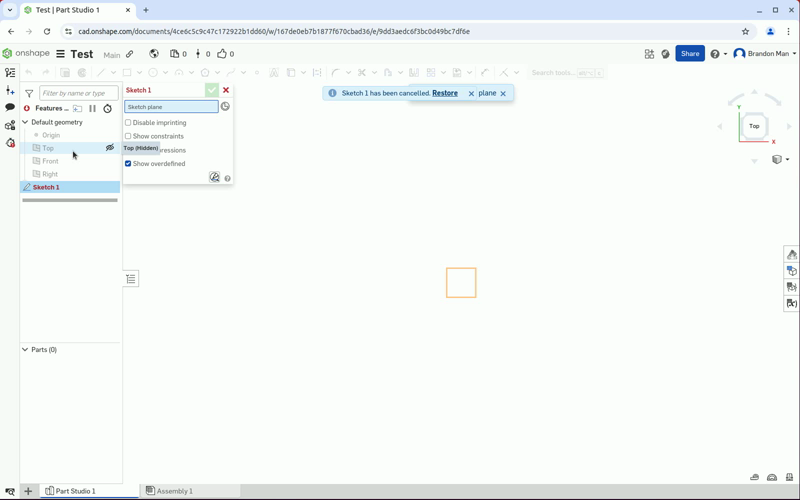
click(73, 150)
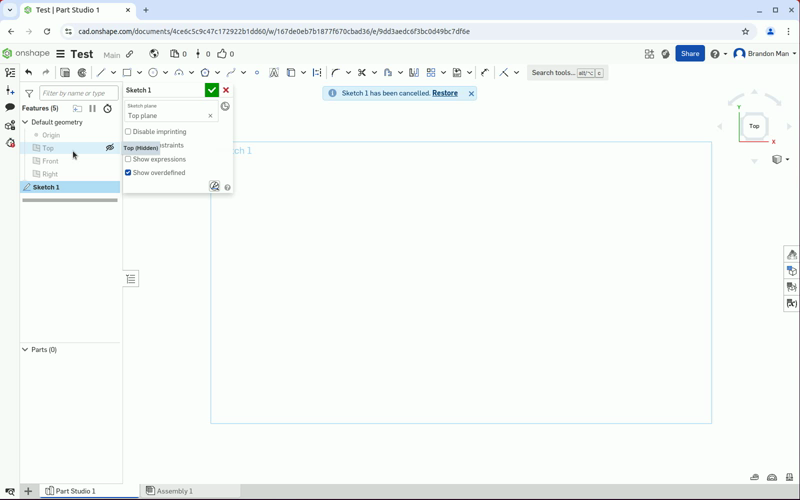
mouse_move(73, 352)
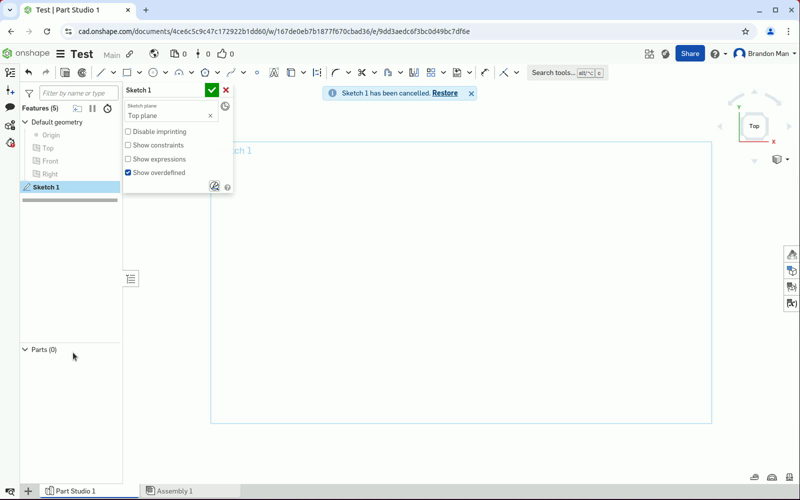
key(y)
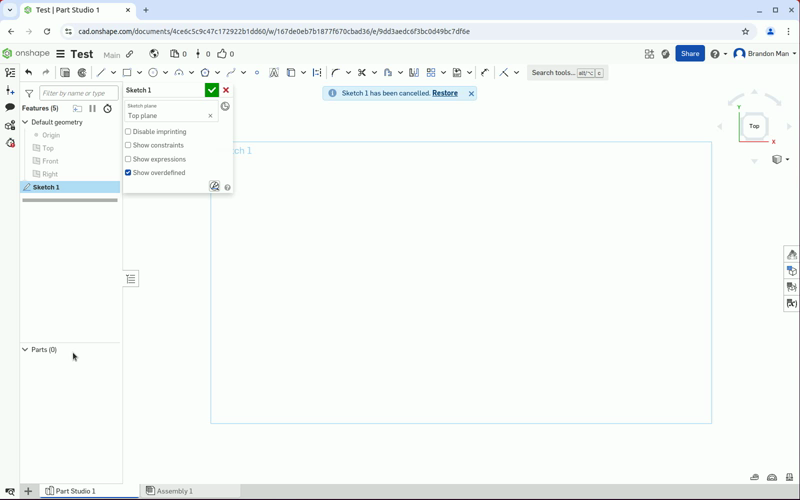
key(c)
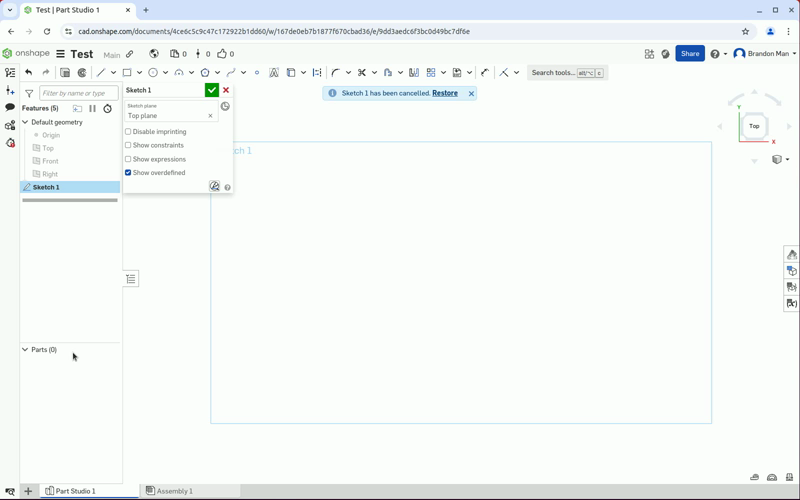
key_down(shift)
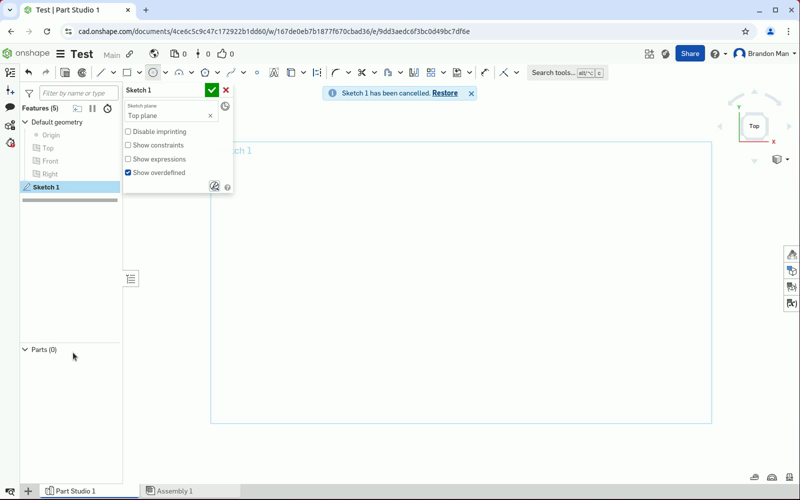
mouse_move(461, 282)
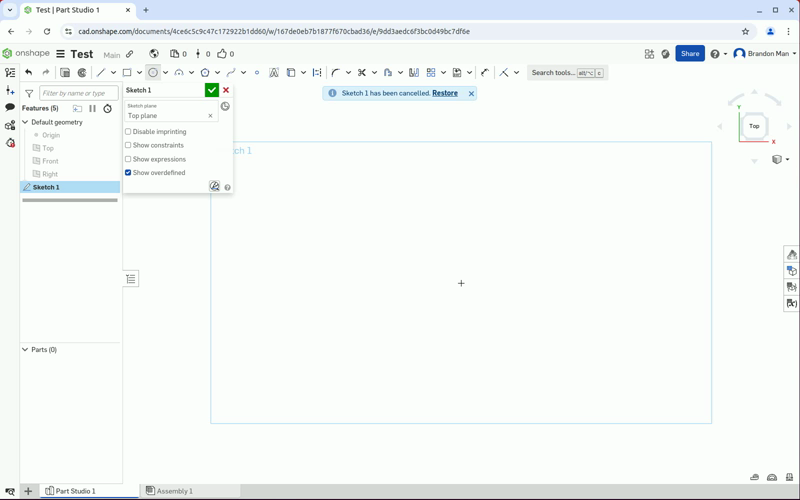
click(461, 282)
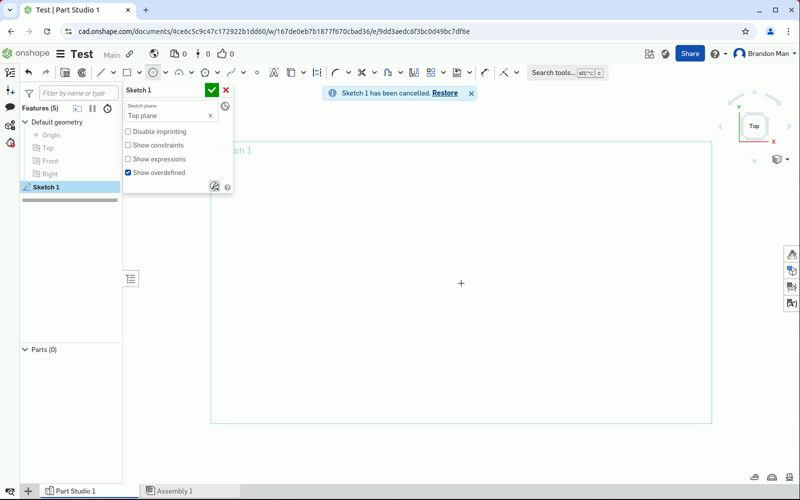
key_up(shift)
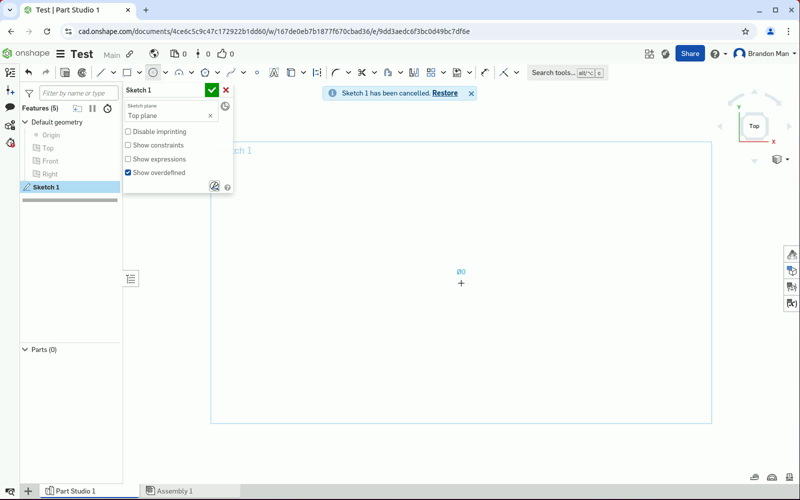
mouse_move(495, 282)
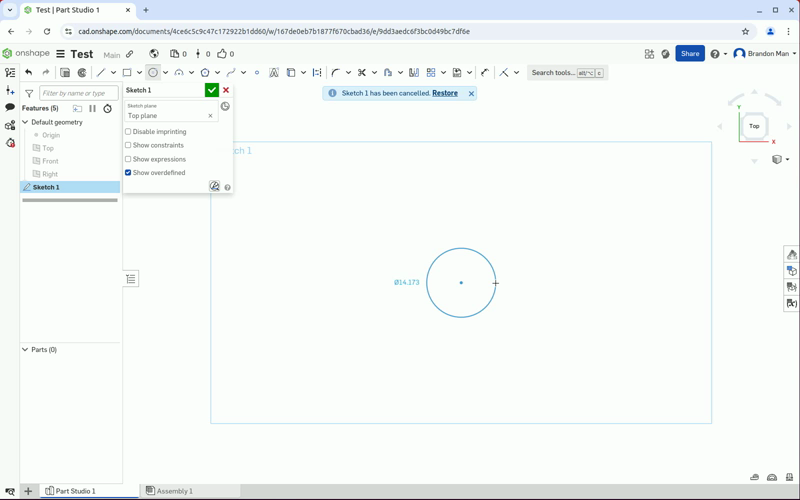
click(495, 282)
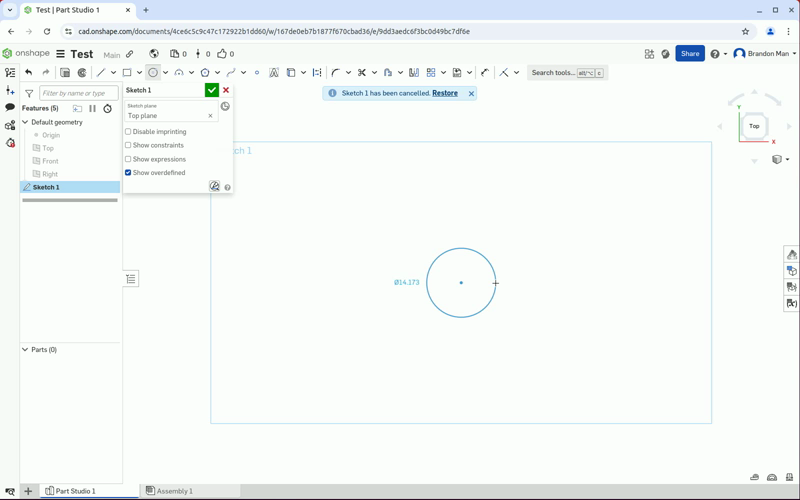
key(esc)
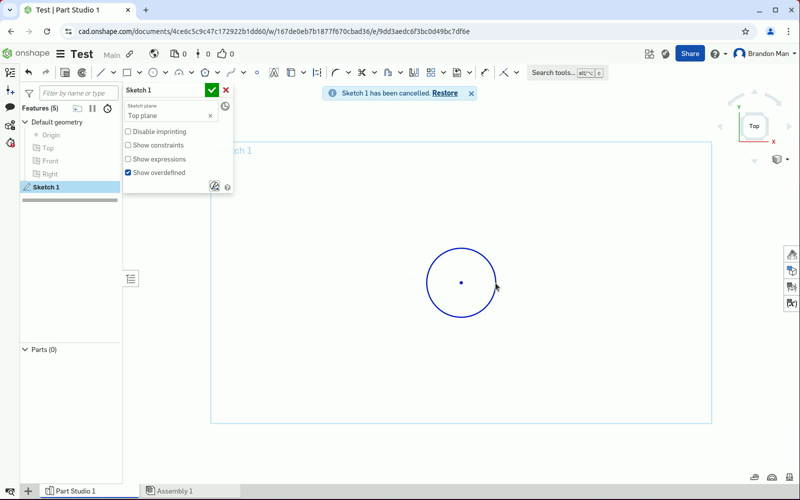
key(l)
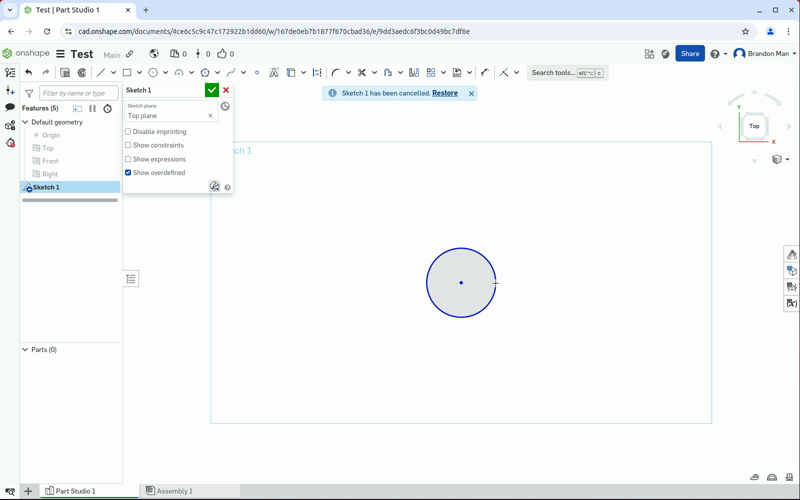
key_down(shift)
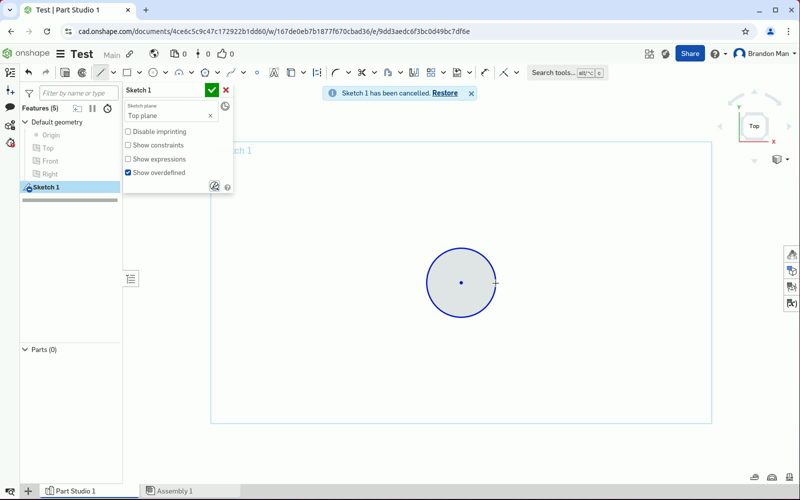
mouse_move(454, 286)
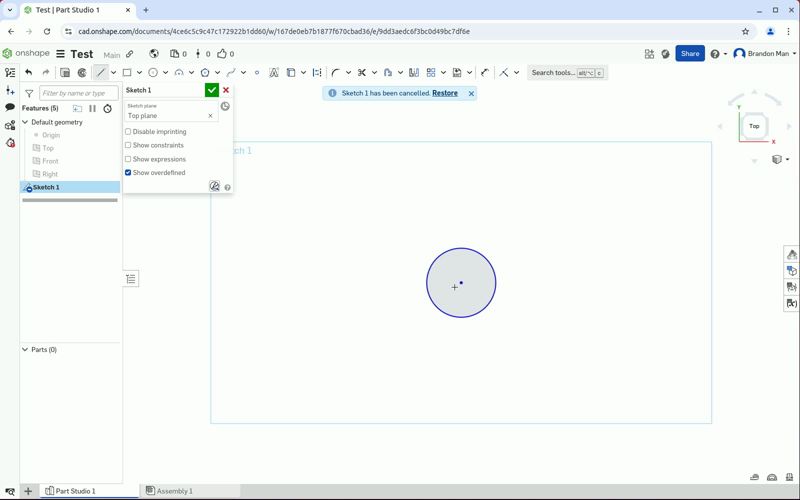
click(454, 286)
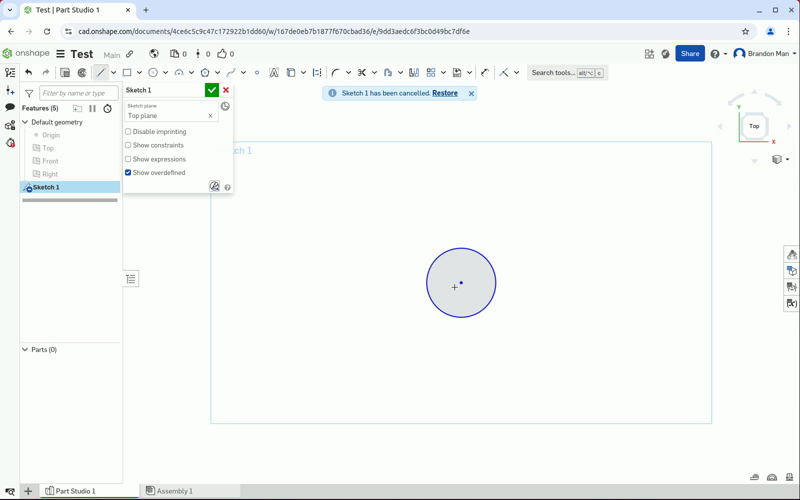
key_up(shift)
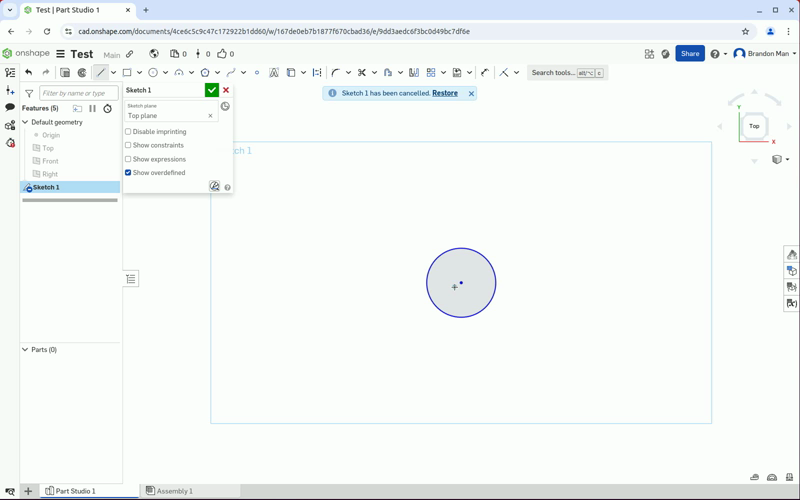
key_down(shift)
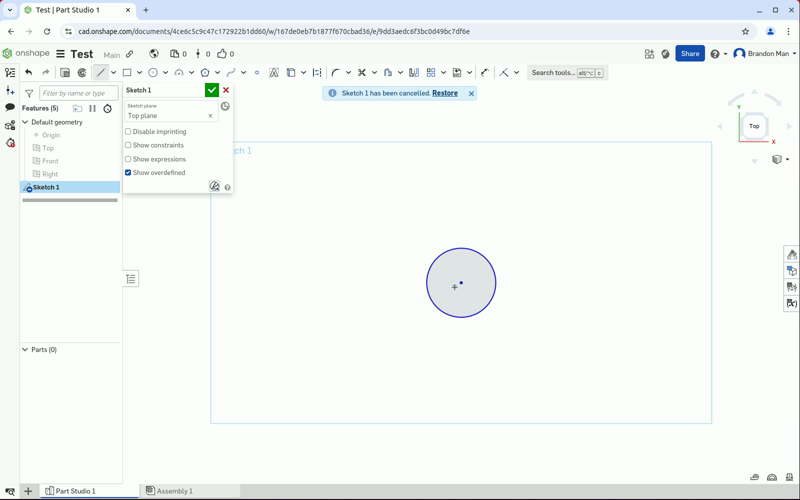
mouse_move(484, 286)
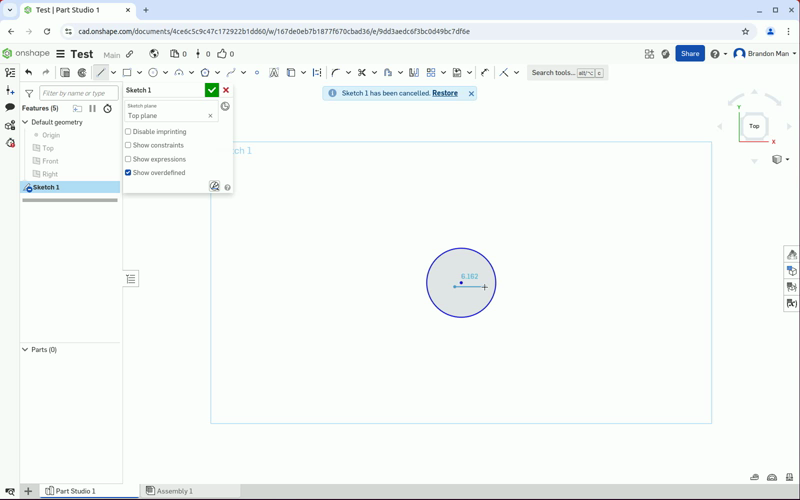
mouse_move(461, 290)
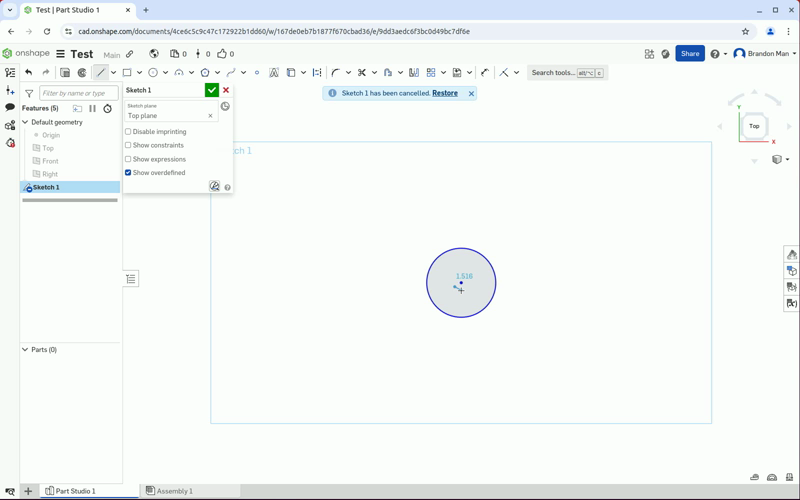
click(461, 290)
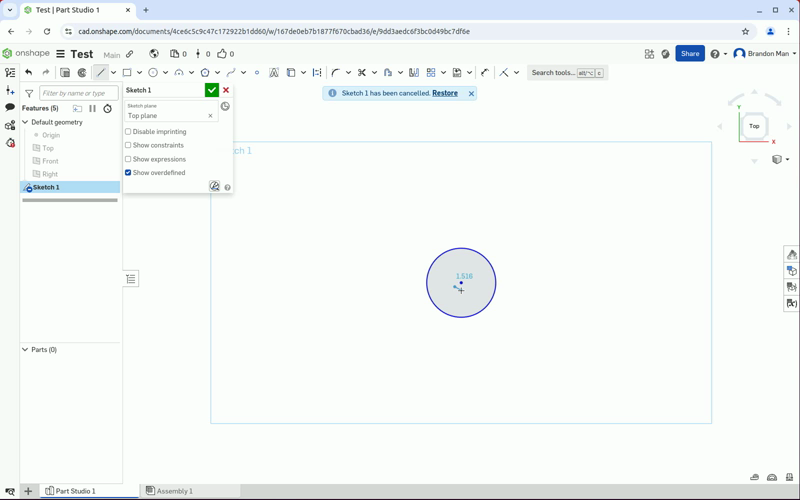
key_up(shift)
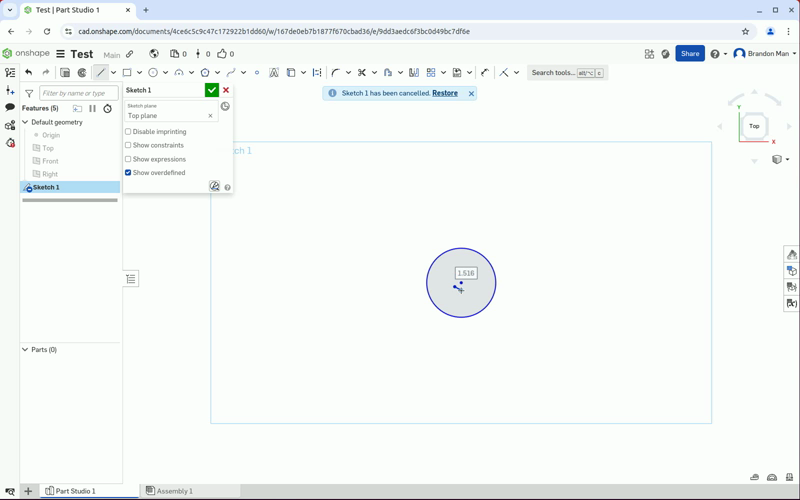
key_down(shift)
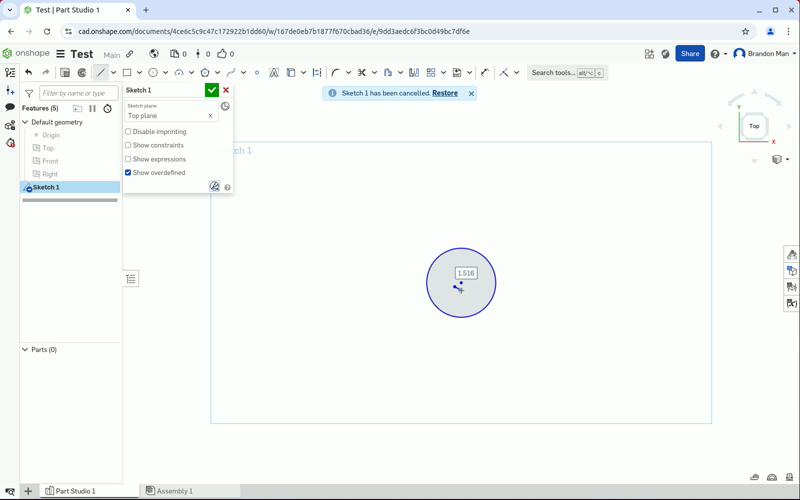
mouse_move(491, 290)
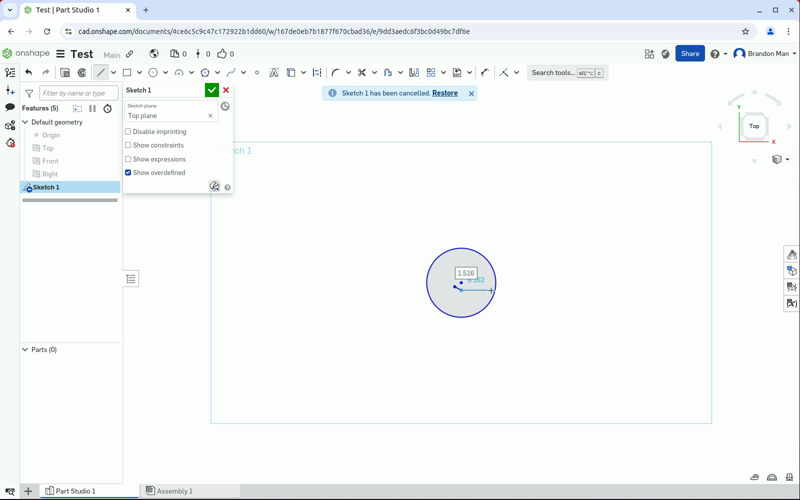
mouse_move(467, 286)
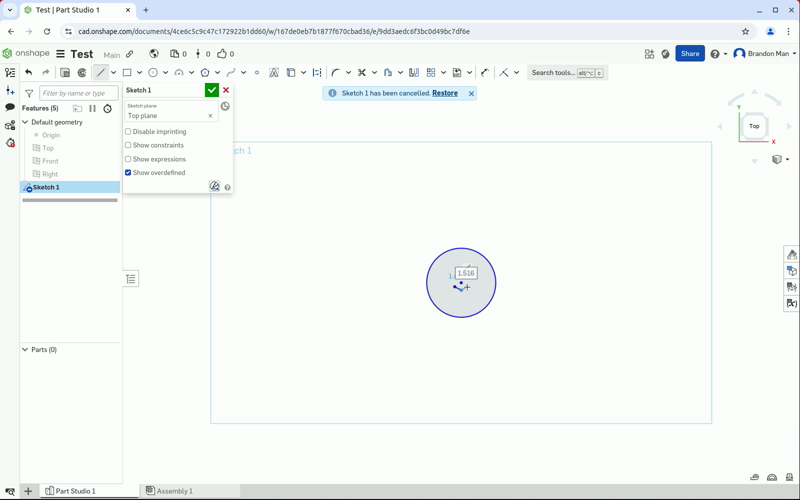
scroll(6)
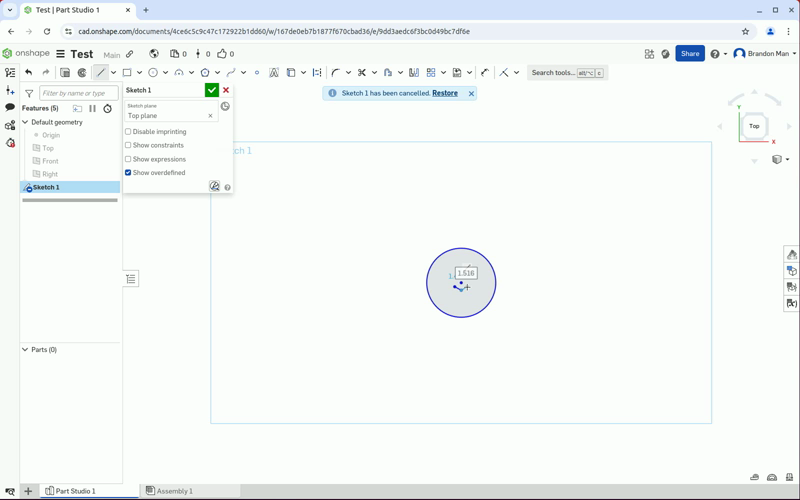
scroll(6)
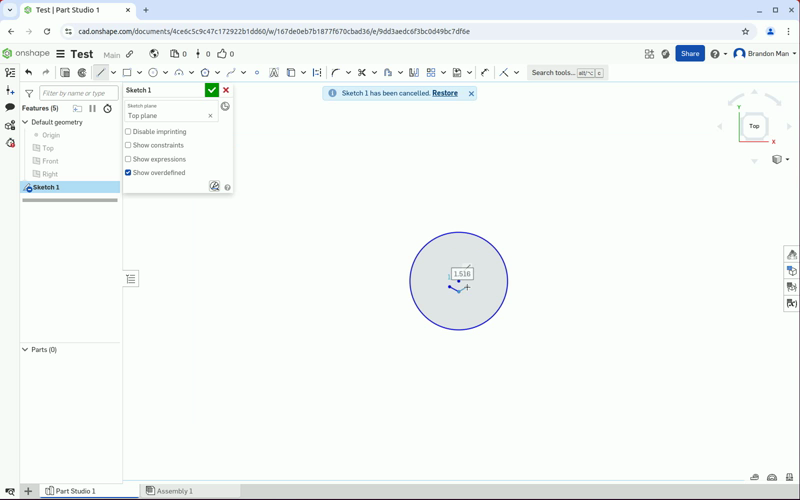
scroll(6)
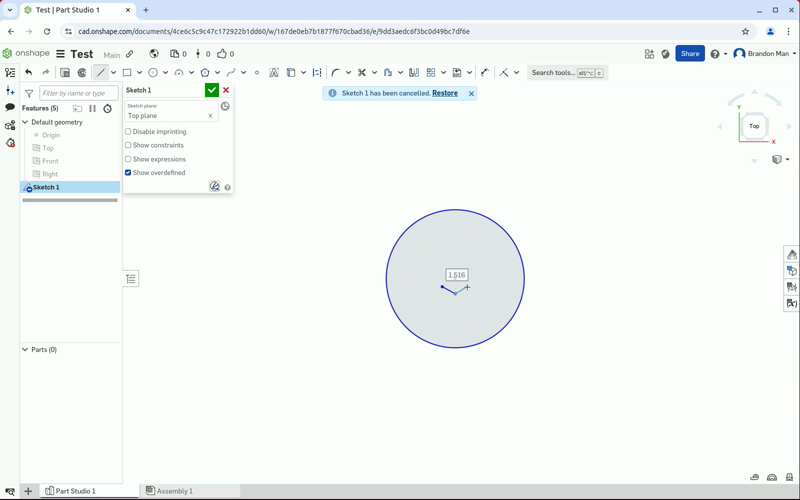
scroll(6)
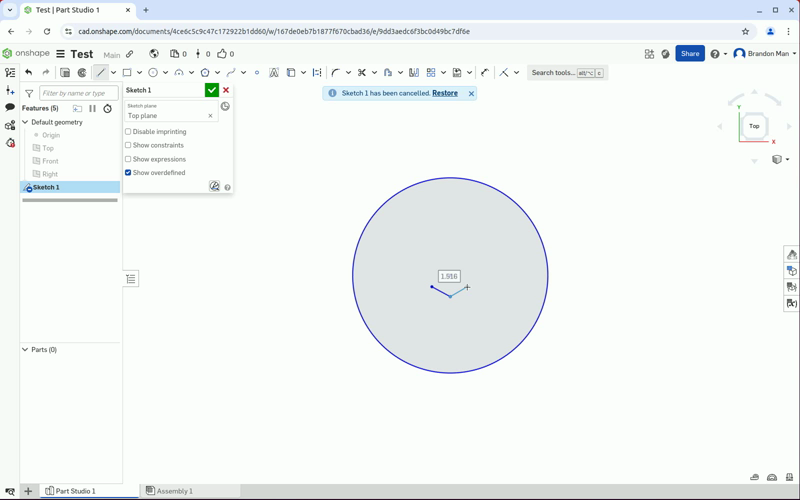
scroll(6)
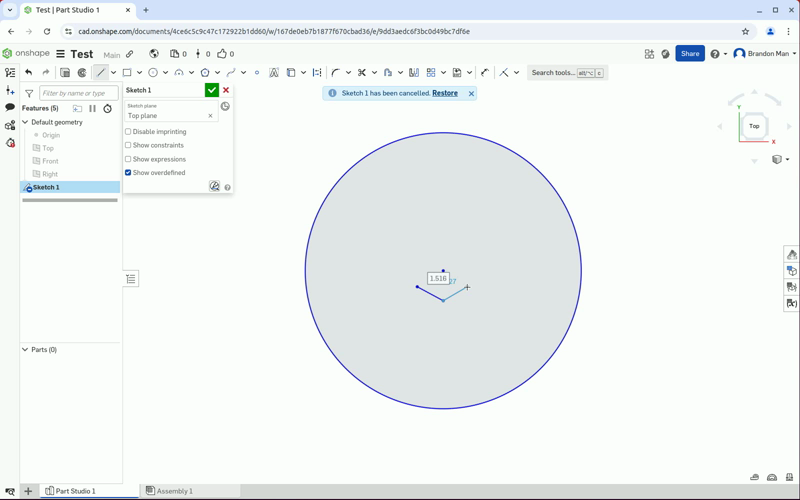
scroll(6)
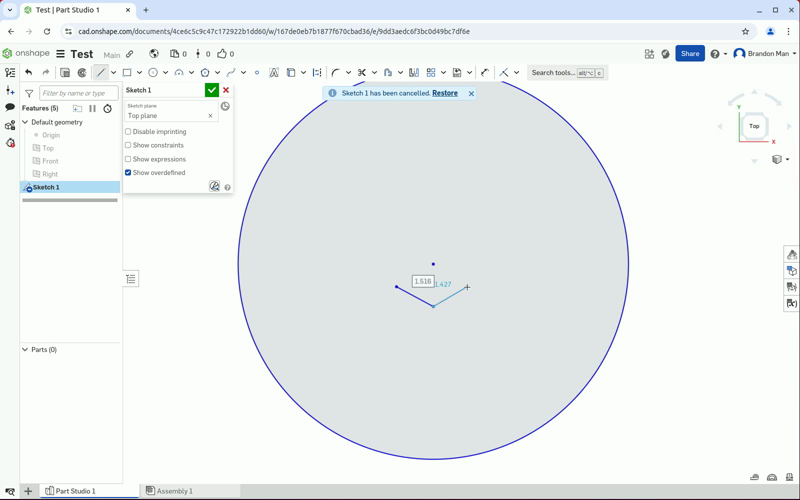
scroll(6)
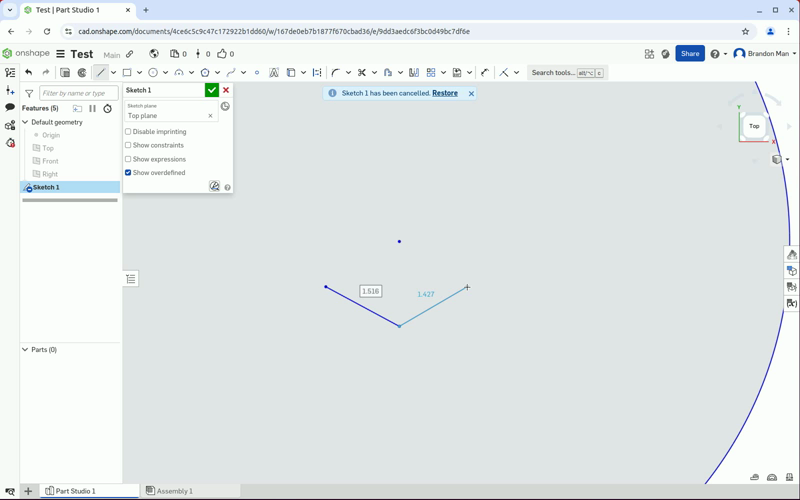
click(467, 286)
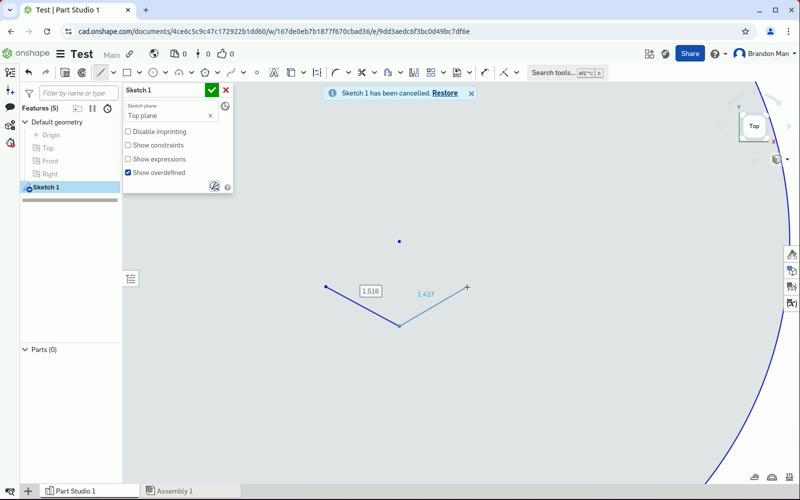
scroll(-6)
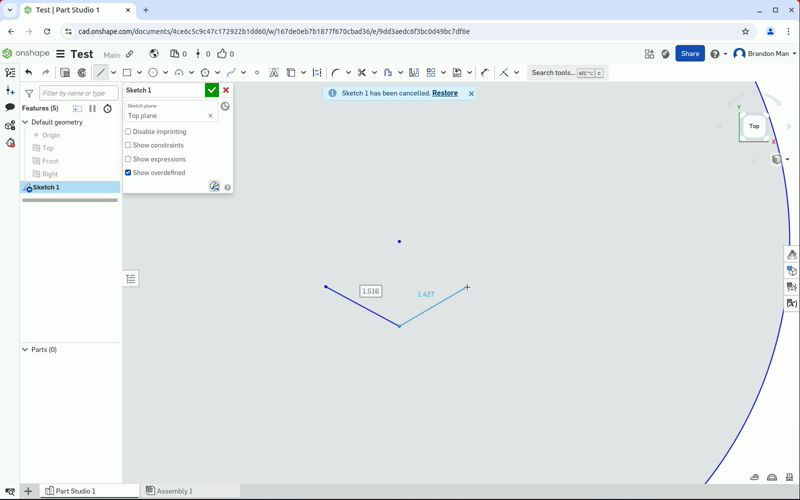
scroll(-6)
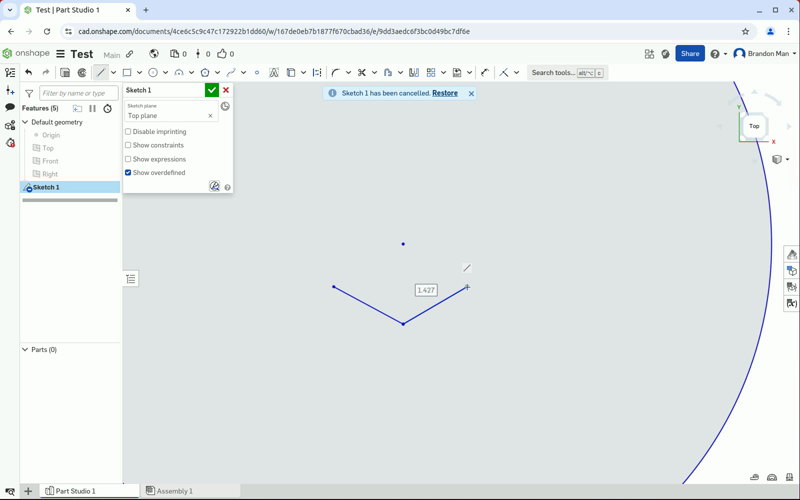
scroll(-6)
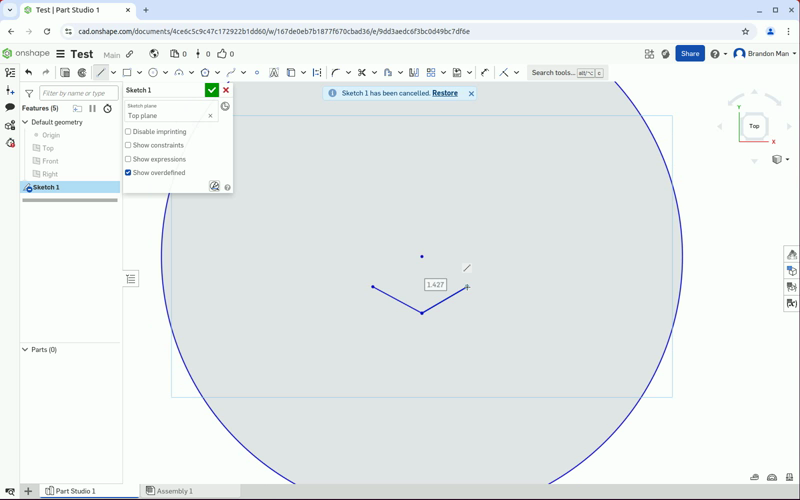
scroll(-6)
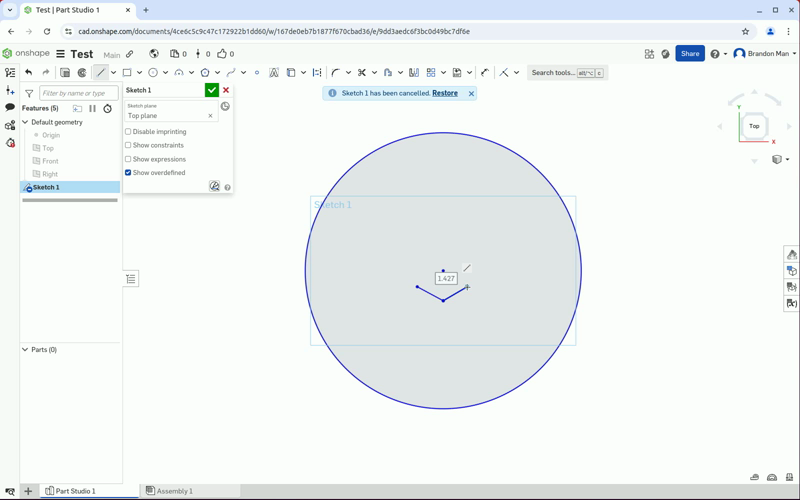
scroll(-6)
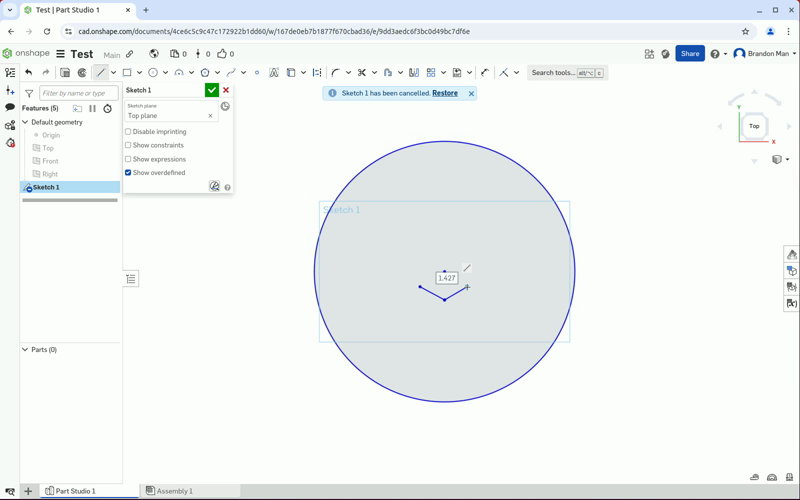
scroll(-6)
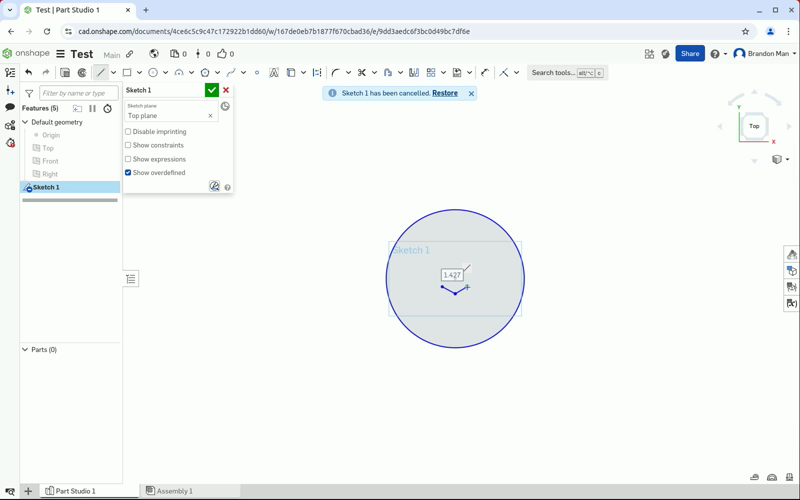
scroll(-6)
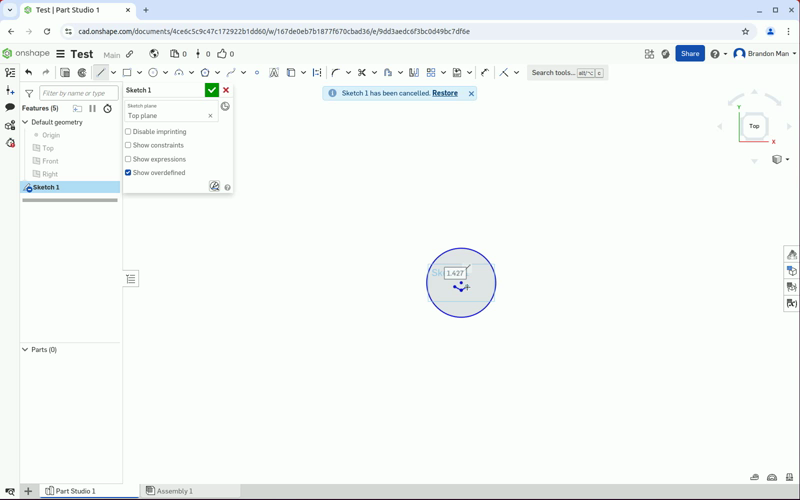
key_up(shift)
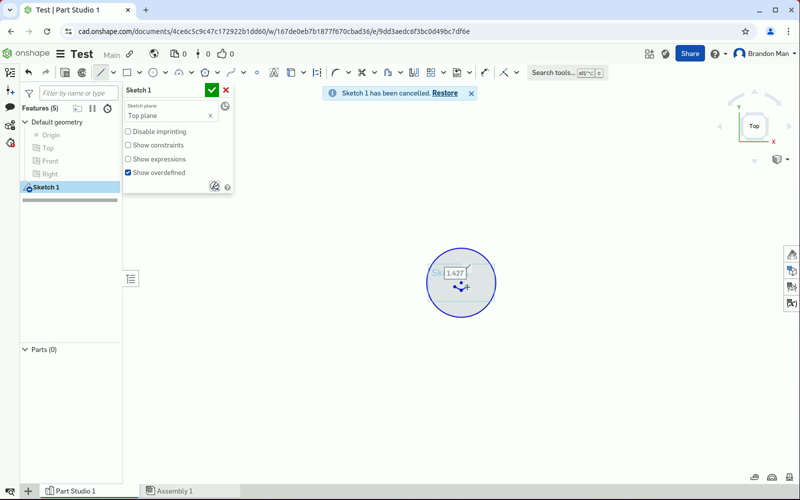
key_down(shift)
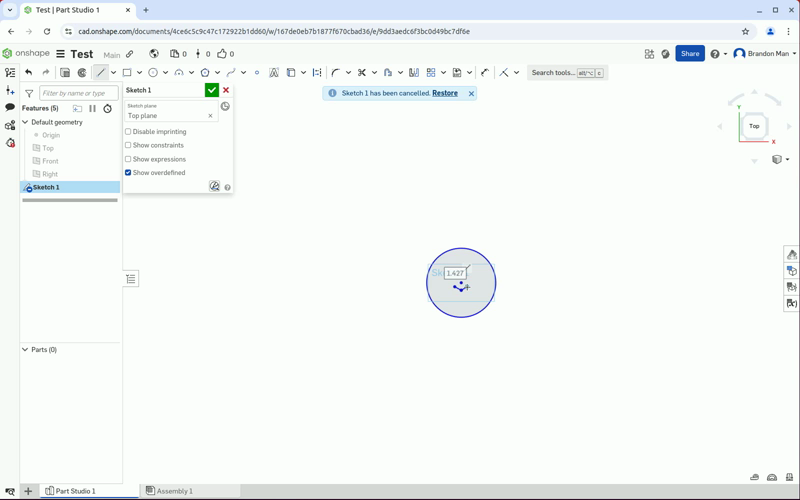
mouse_move(497, 286)
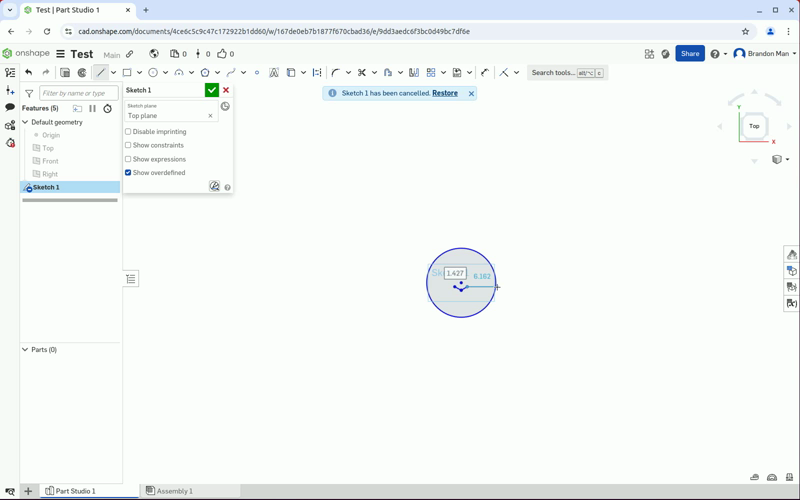
mouse_move(467, 279)
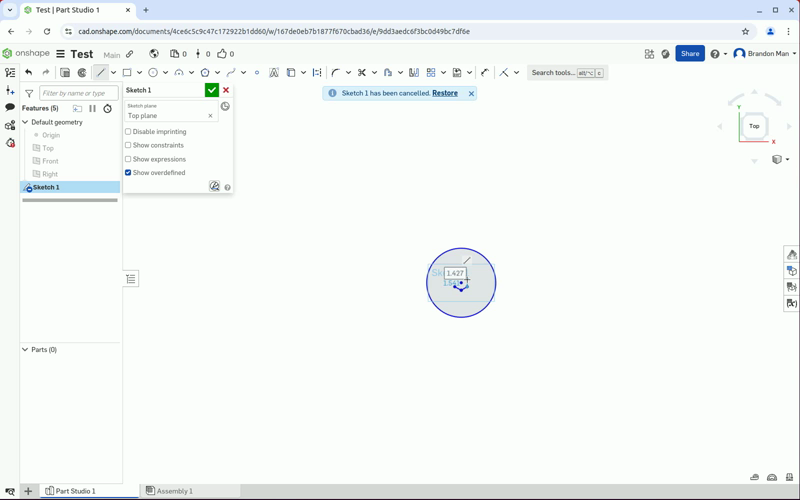
scroll(6)
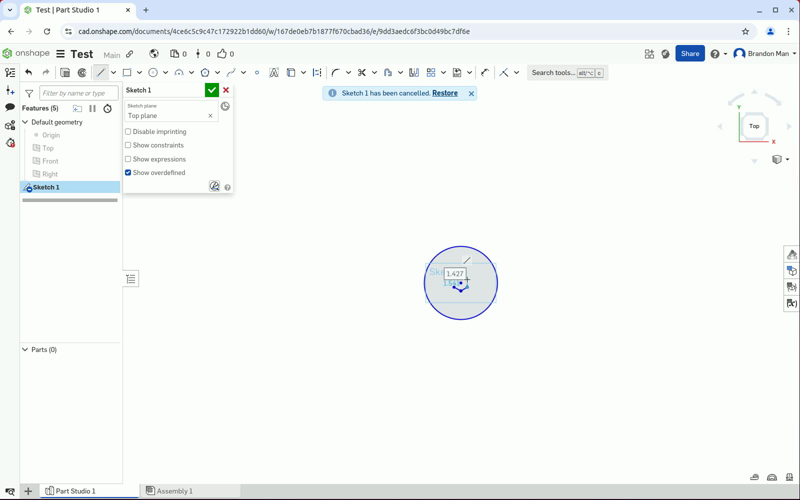
scroll(6)
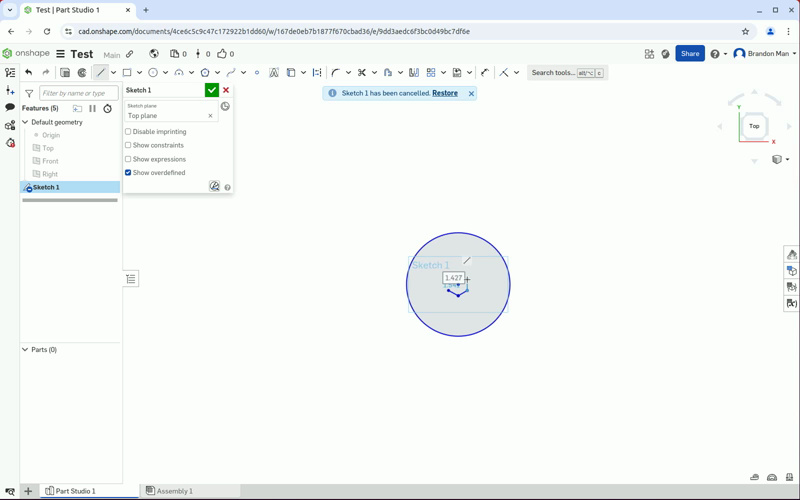
scroll(6)
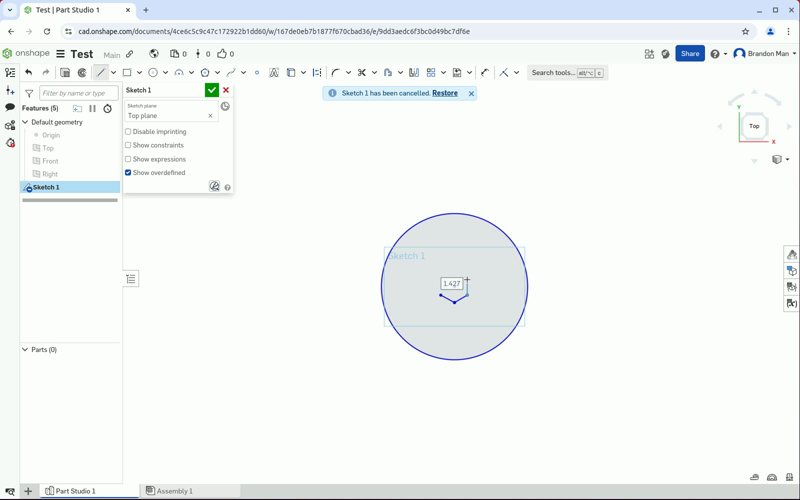
scroll(6)
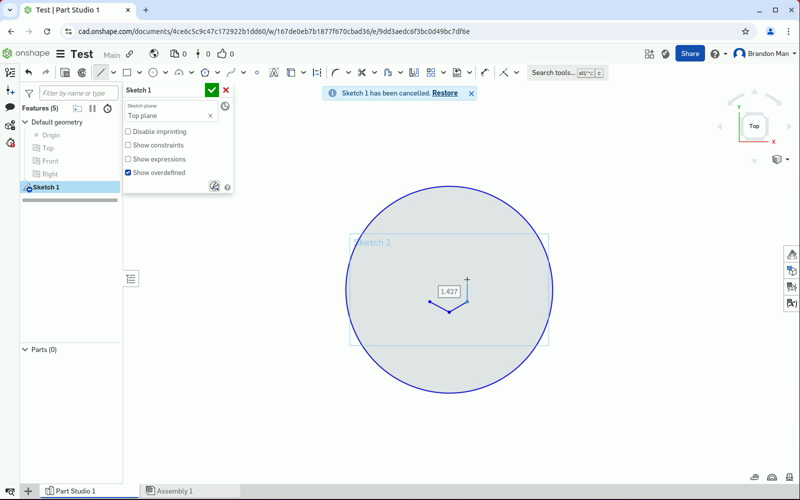
scroll(6)
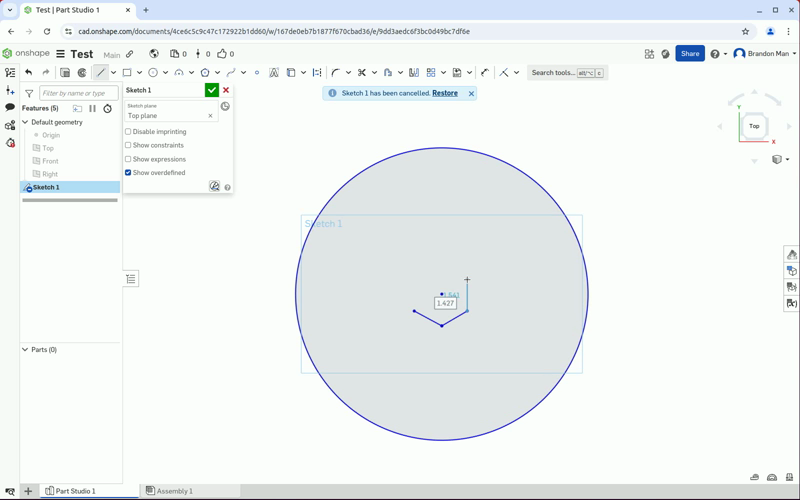
scroll(6)
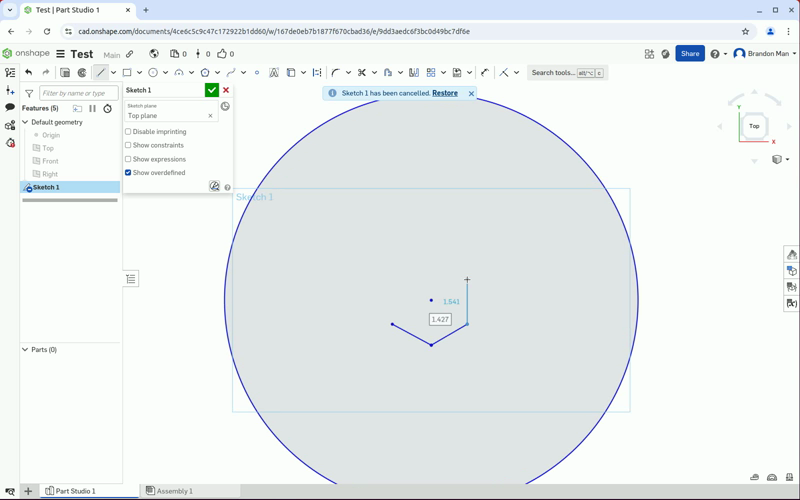
scroll(6)
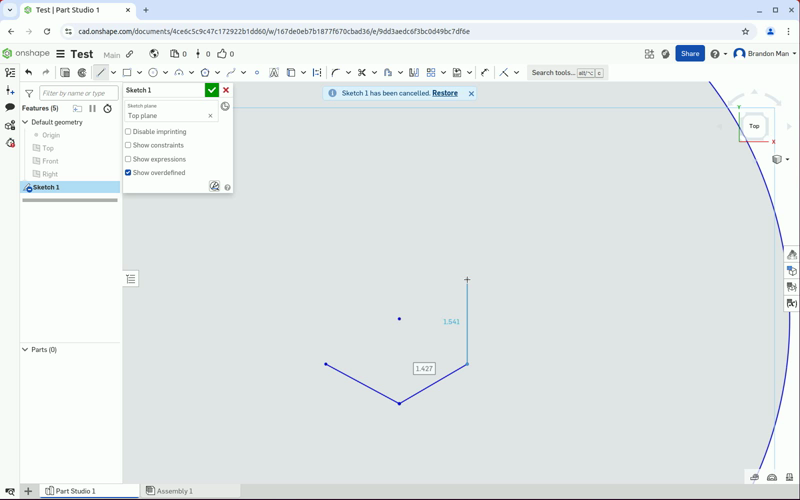
click(467, 279)
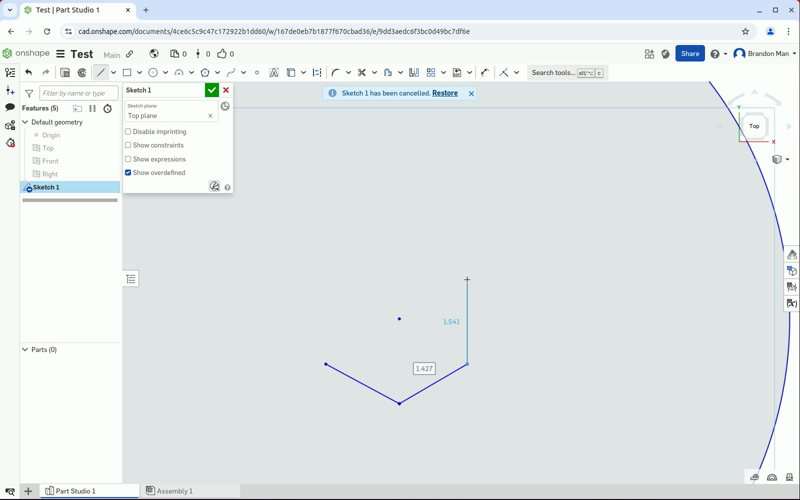
scroll(-6)
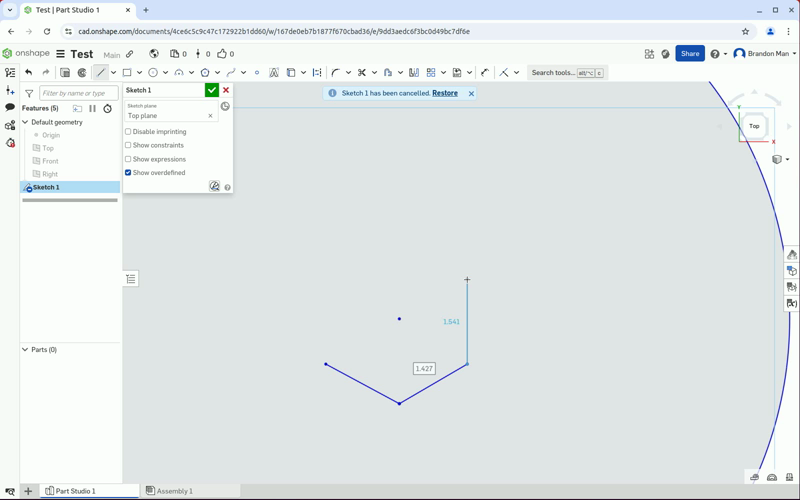
scroll(-6)
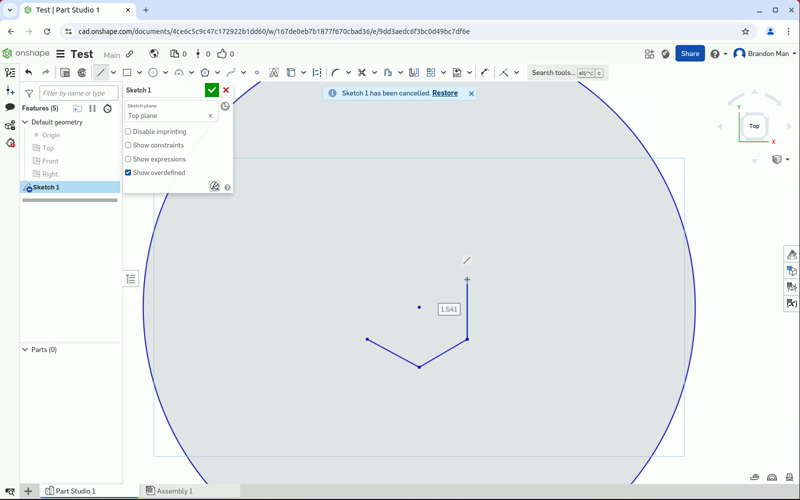
scroll(-6)
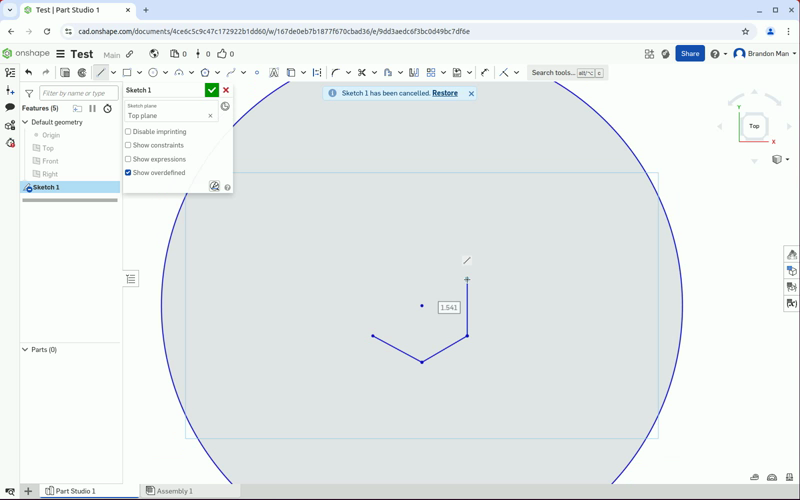
scroll(-6)
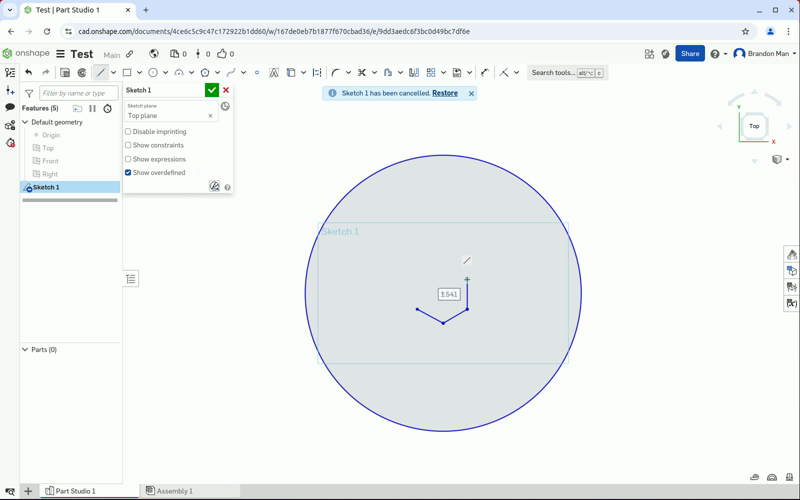
scroll(-6)
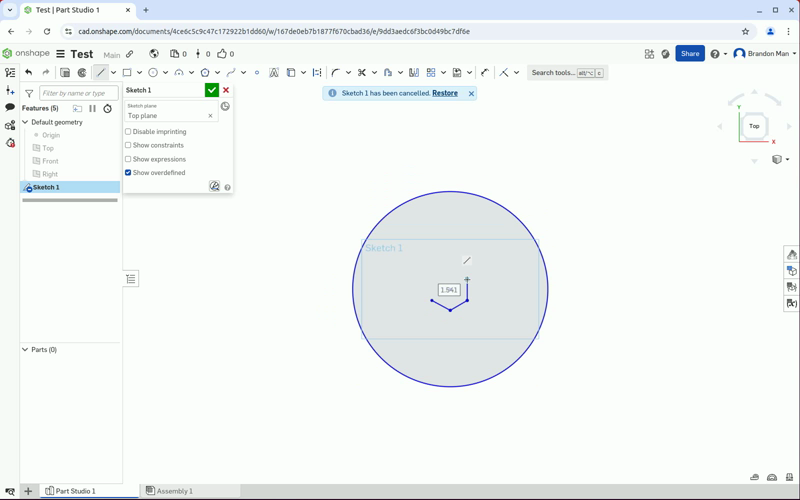
scroll(-6)
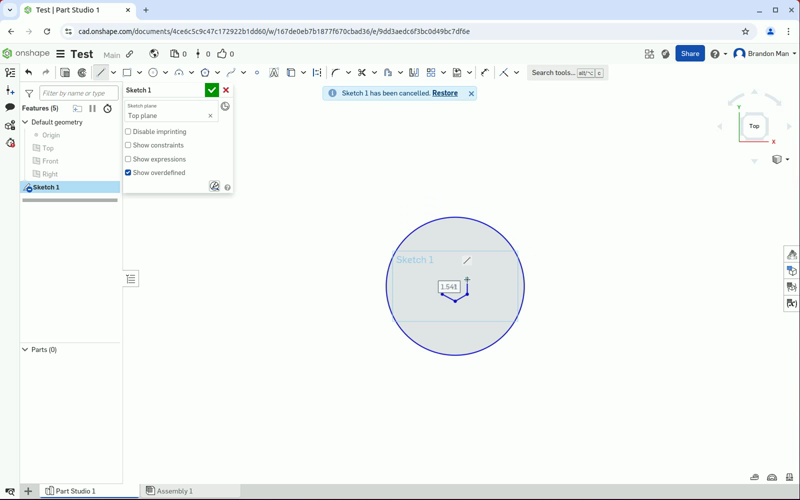
scroll(-6)
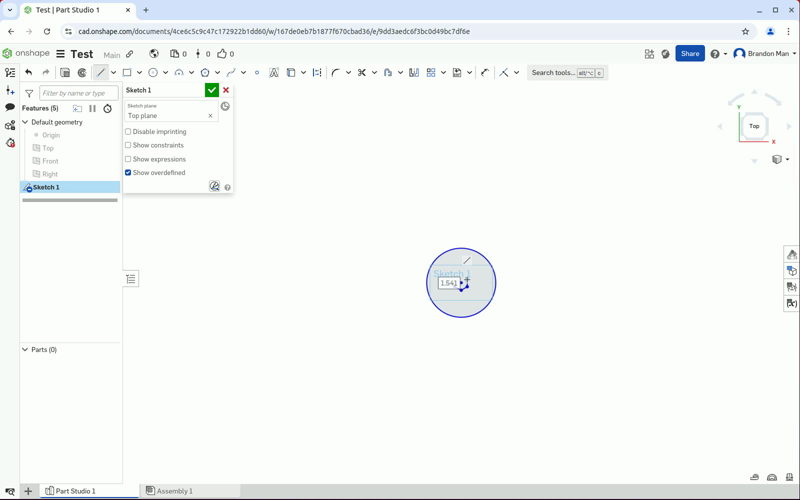
key_up(shift)
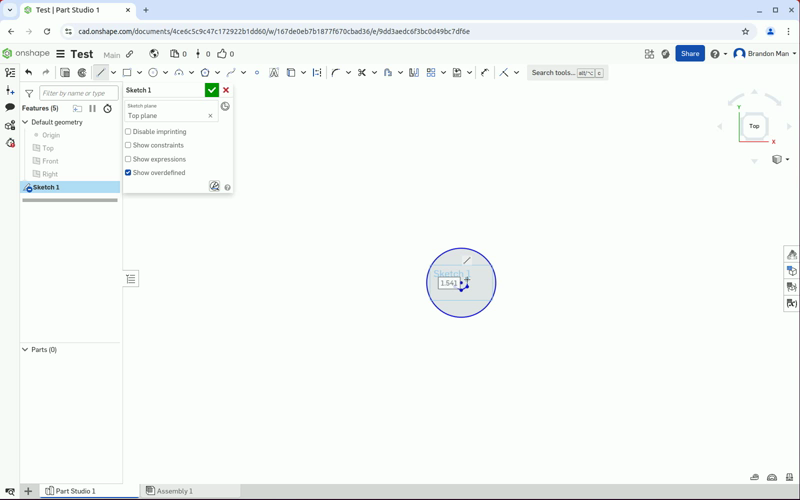
key_down(shift)
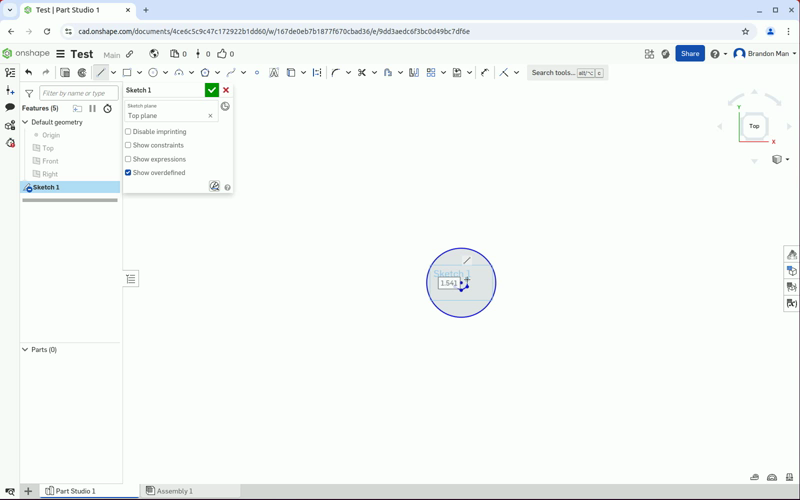
mouse_move(497, 279)
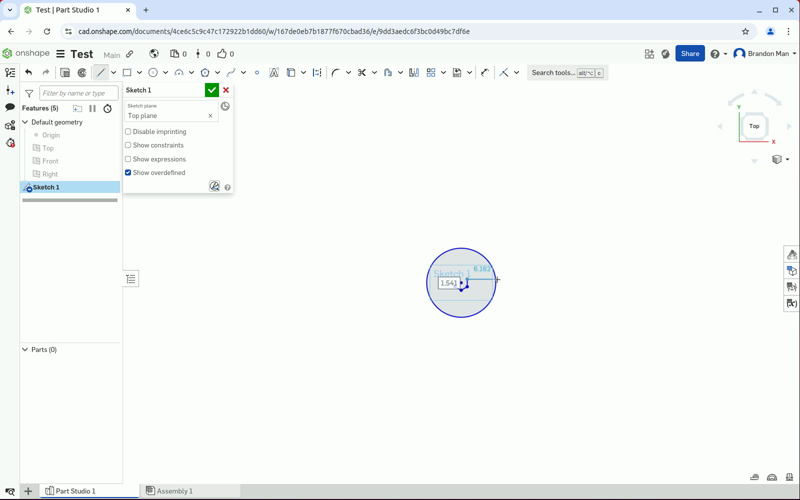
mouse_move(461, 275)
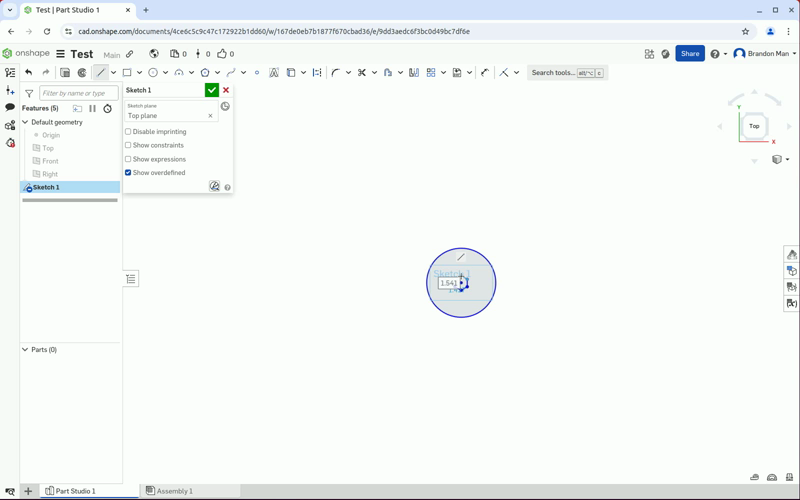
scroll(6)
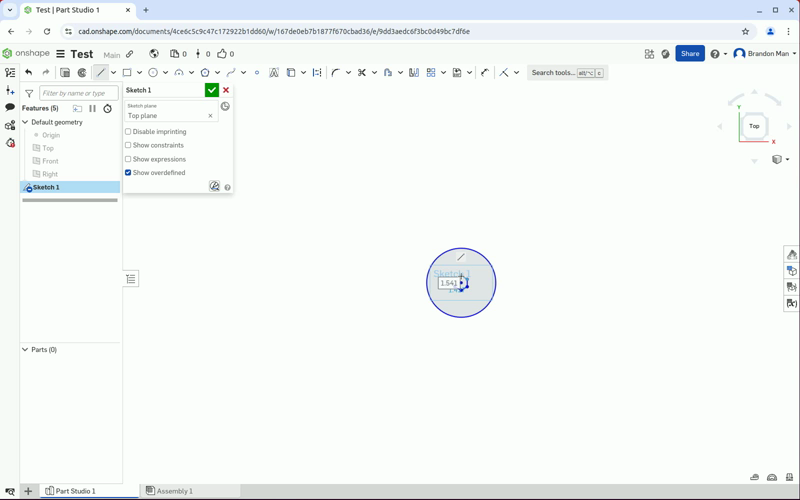
scroll(6)
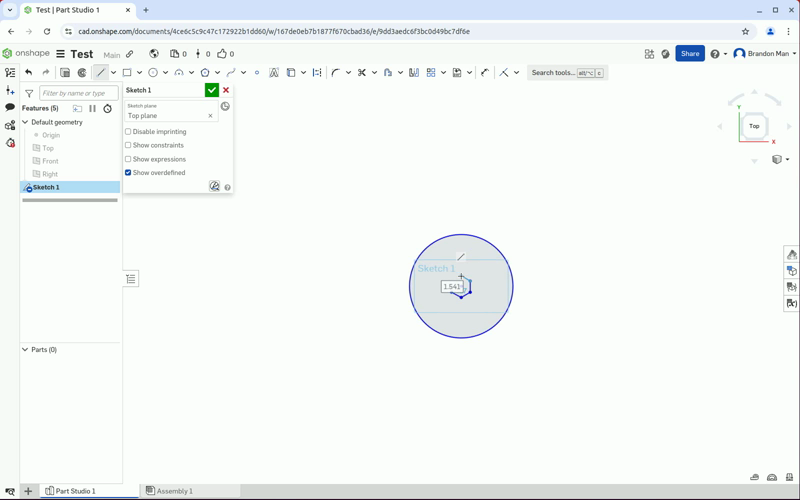
scroll(6)
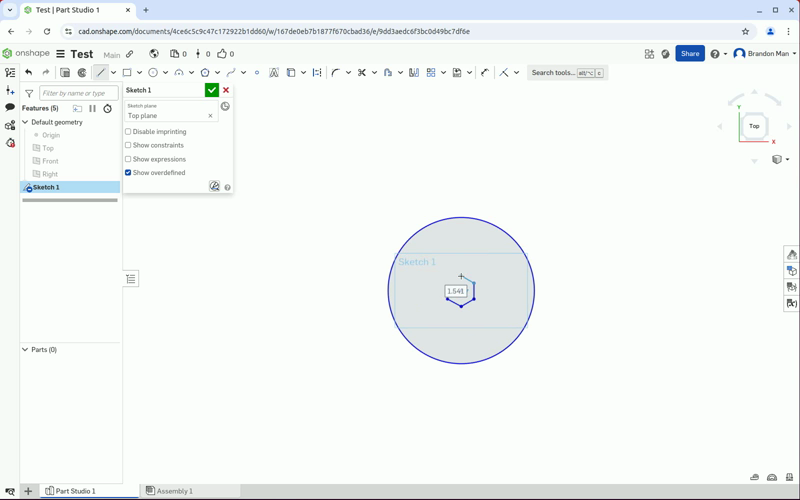
scroll(6)
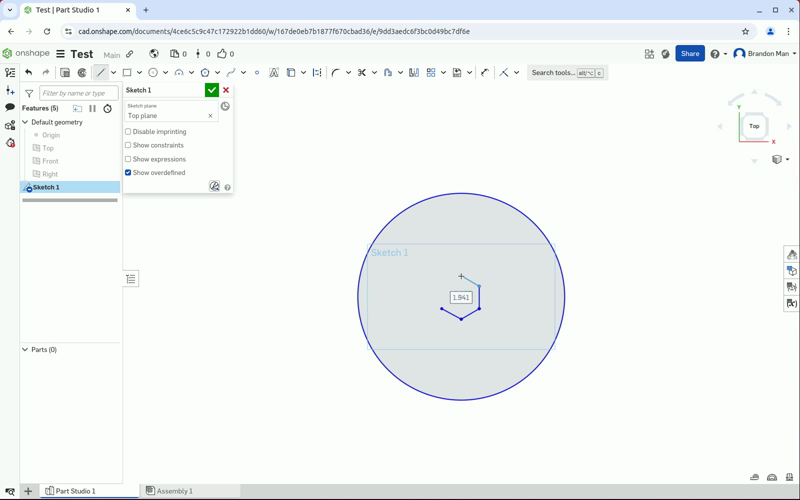
scroll(6)
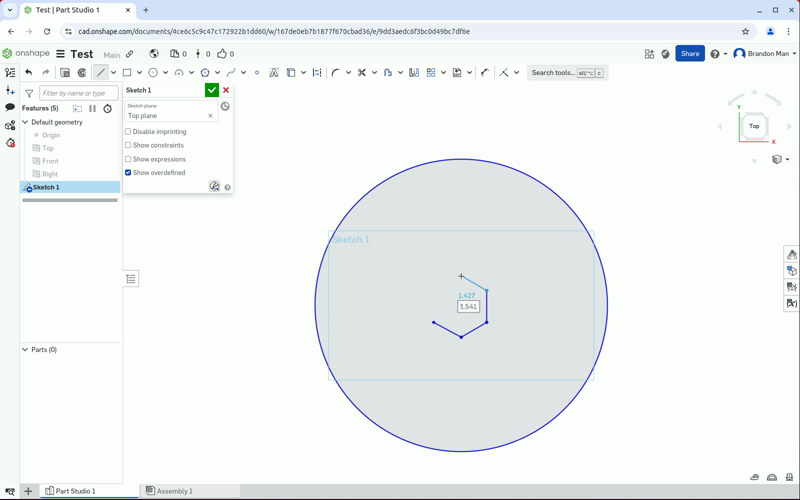
scroll(6)
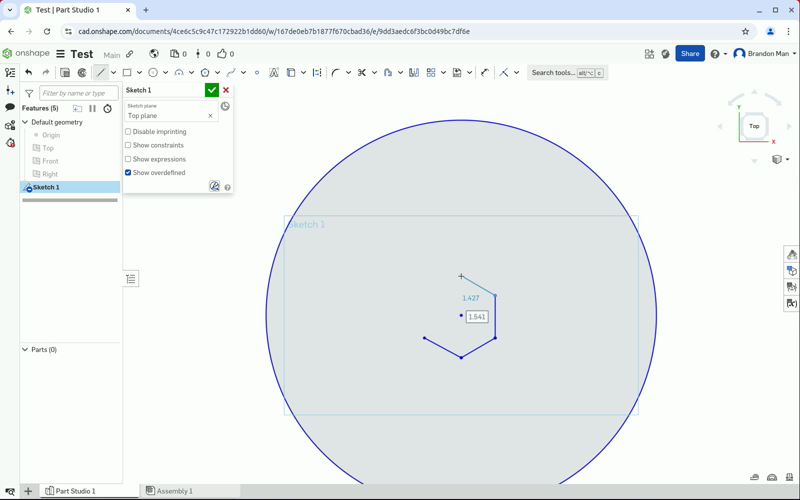
scroll(6)
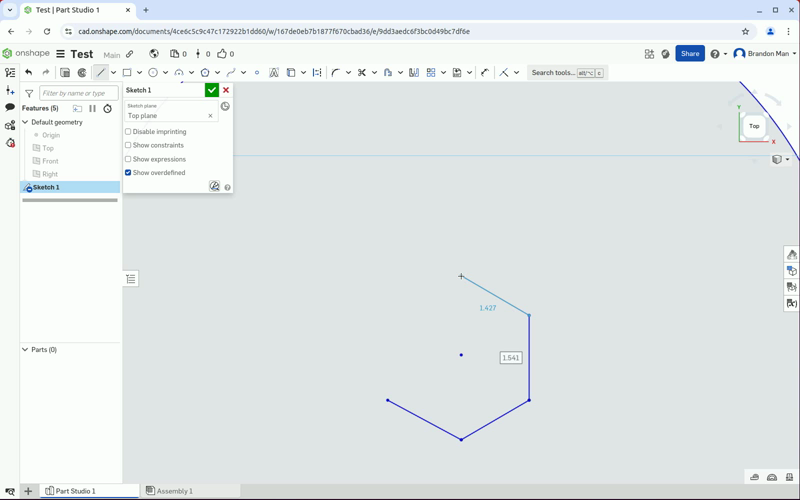
click(461, 275)
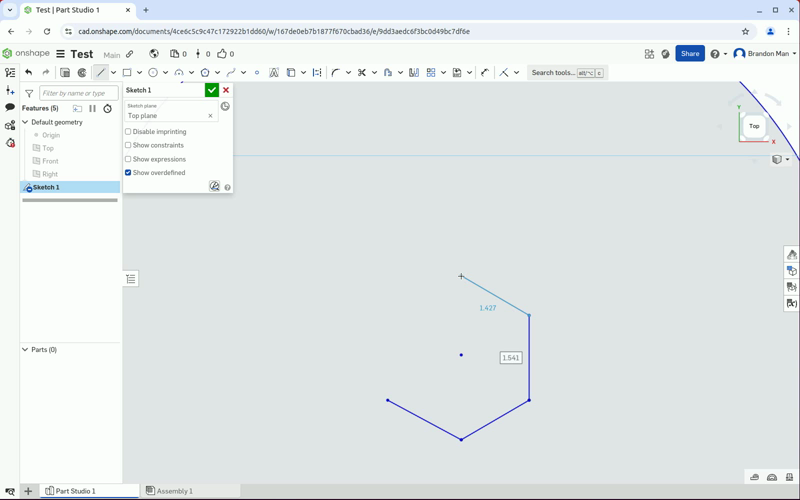
scroll(-6)
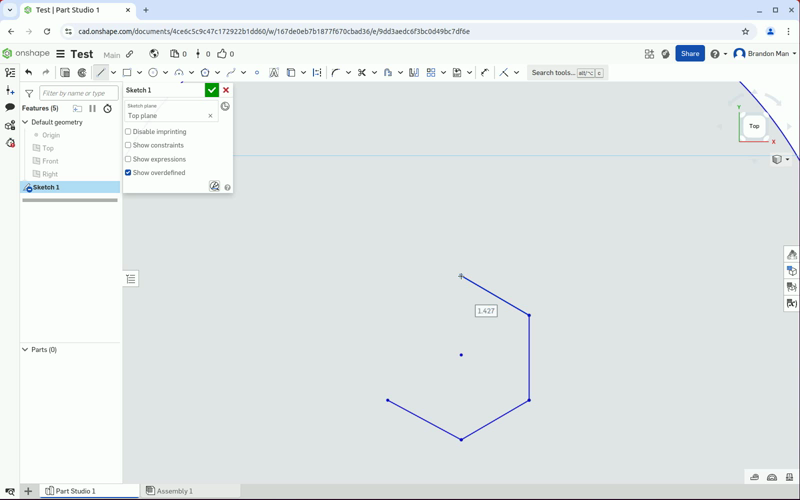
scroll(-6)
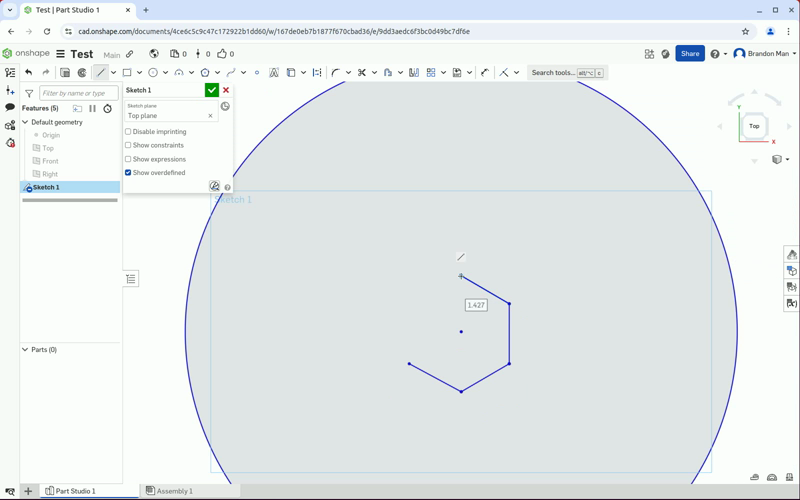
scroll(-6)
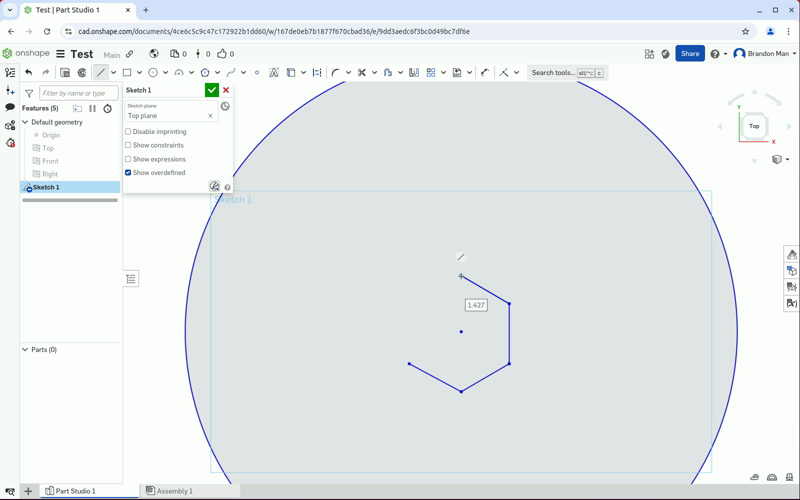
scroll(-6)
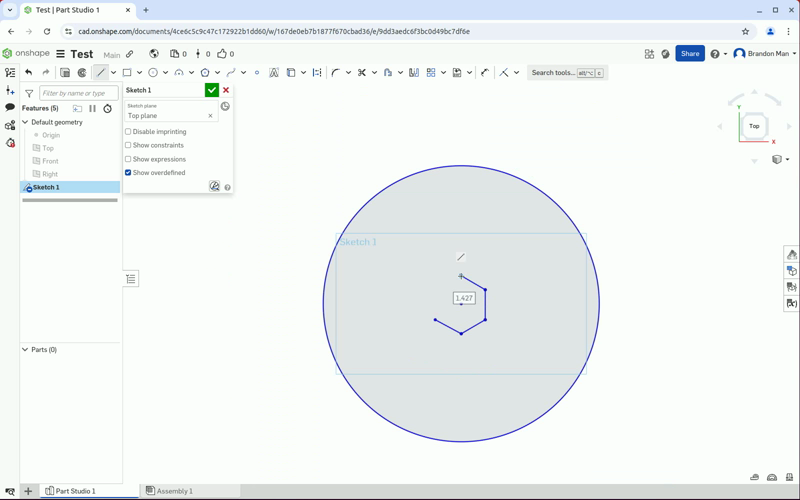
scroll(-6)
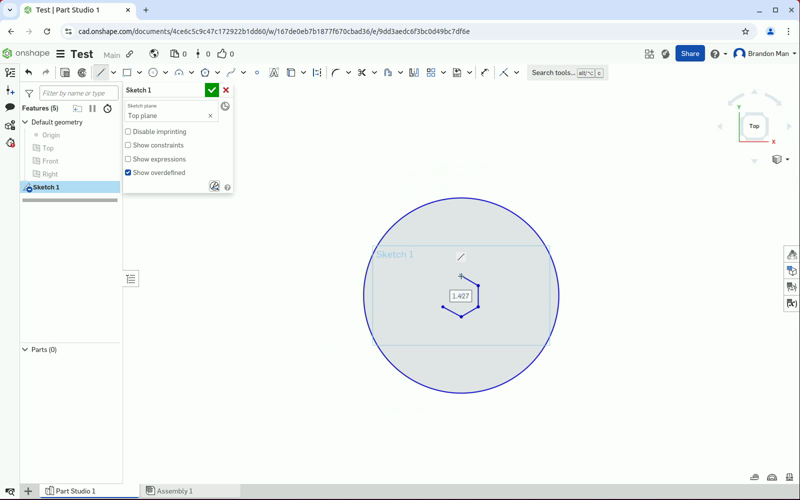
scroll(-6)
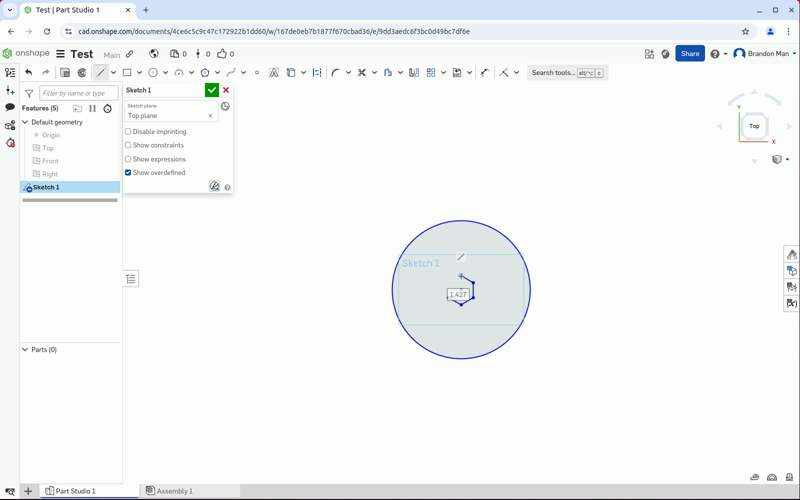
scroll(-6)
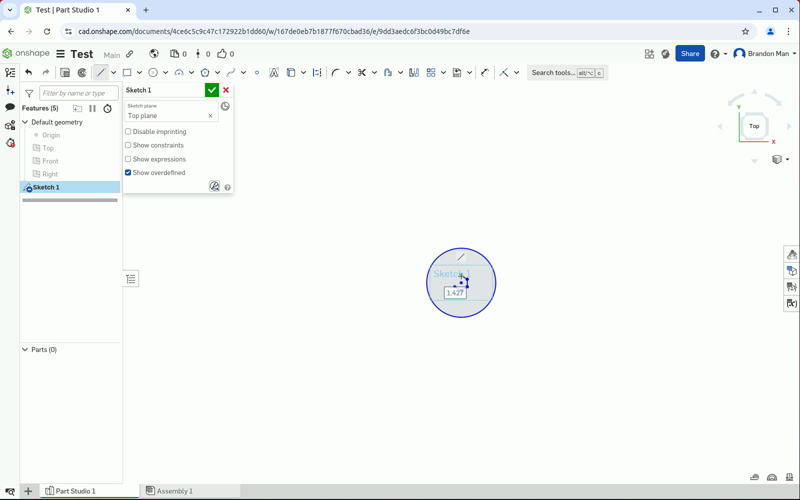
key_up(shift)
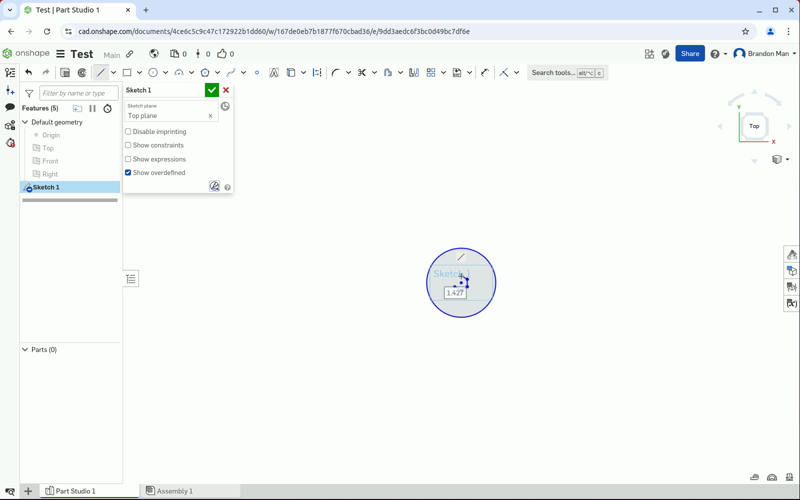
key_down(shift)
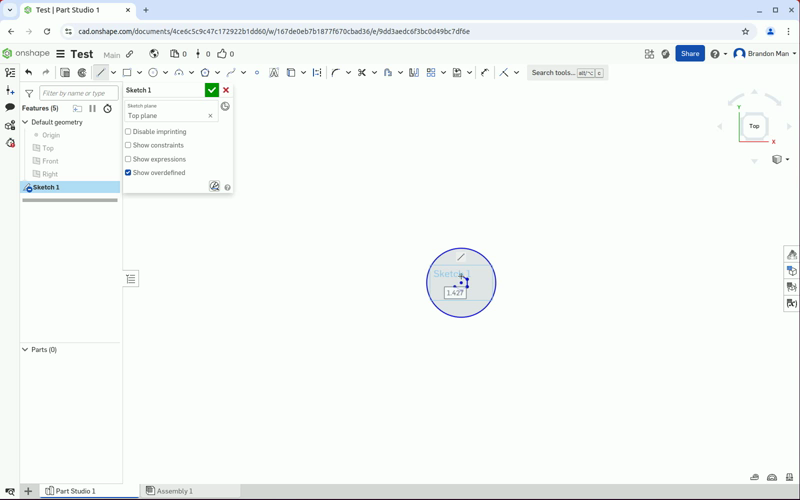
mouse_move(491, 275)
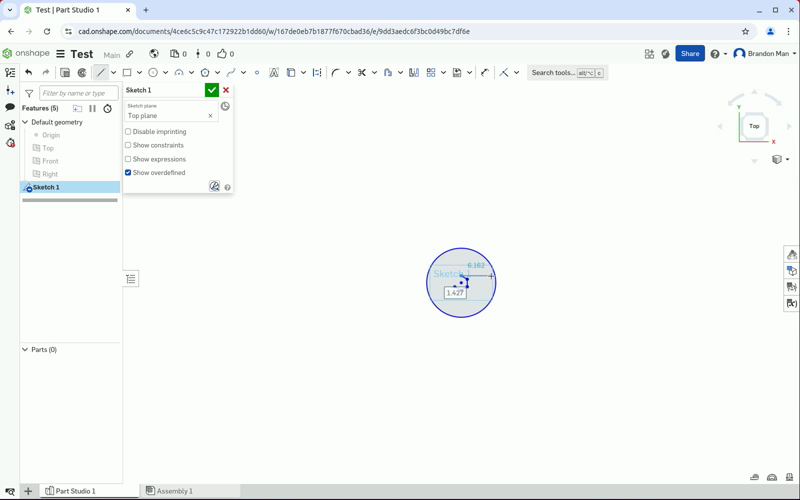
mouse_move(454, 279)
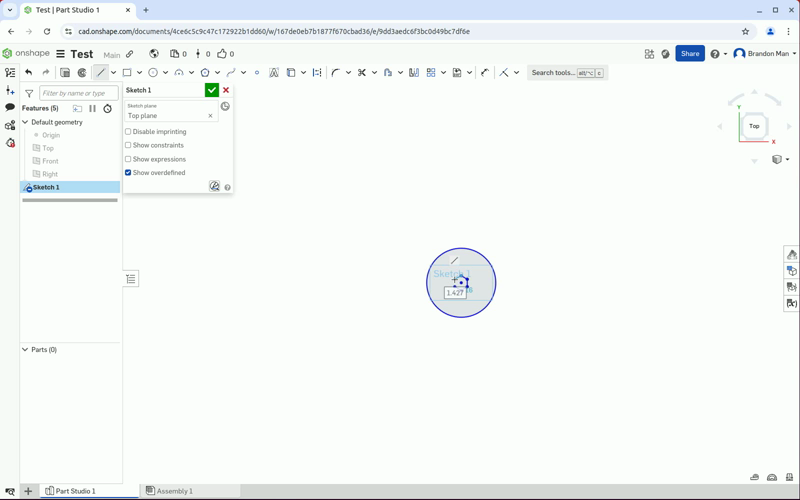
click(454, 279)
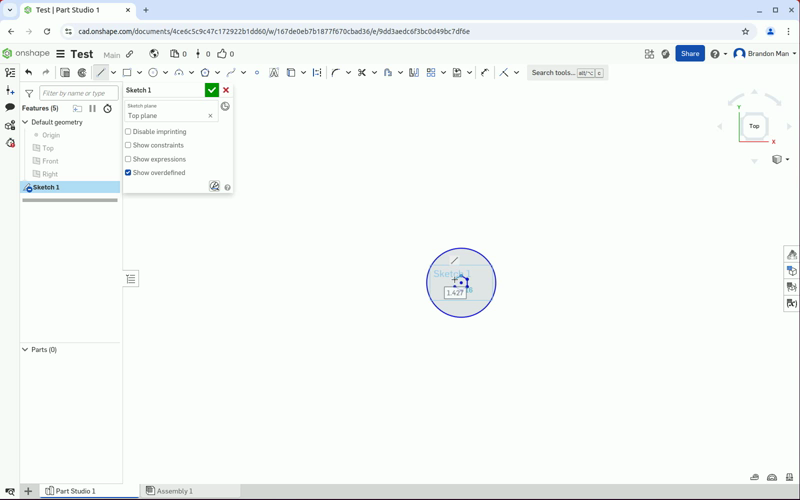
key_up(shift)
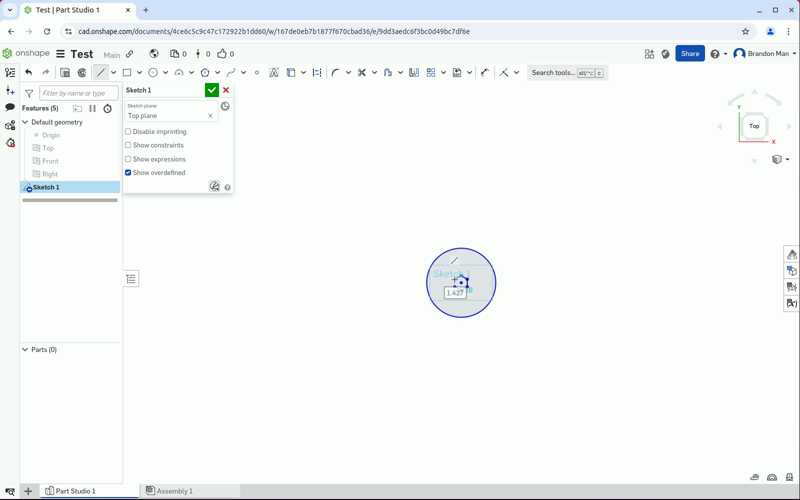
mouse_move(484, 279)
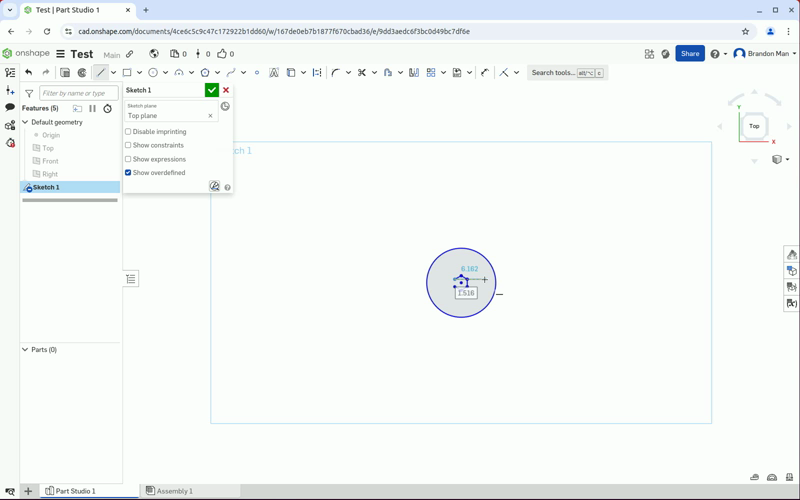
key_down(shift)
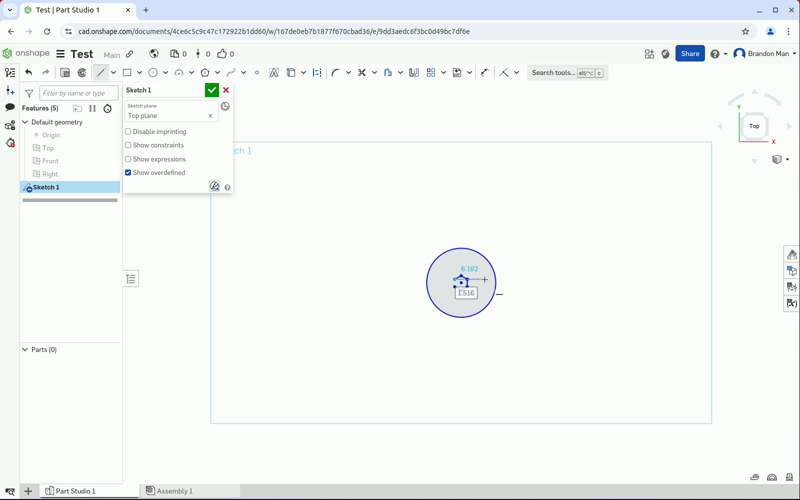
mouse_move(454, 286)
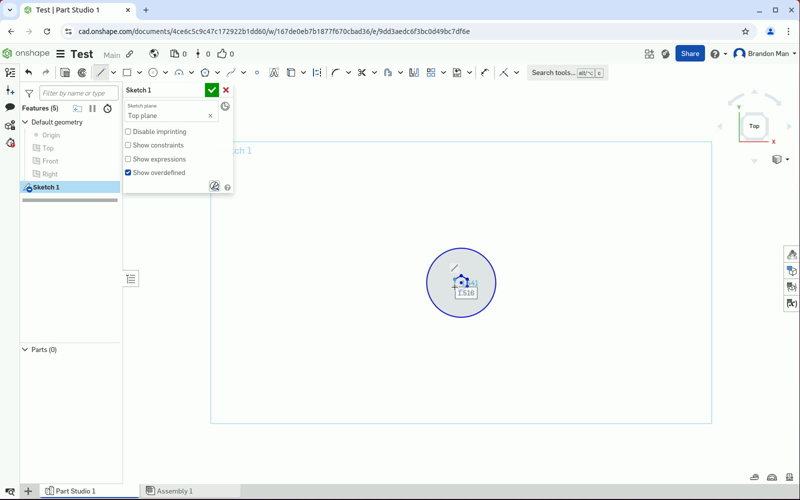
scroll(6)
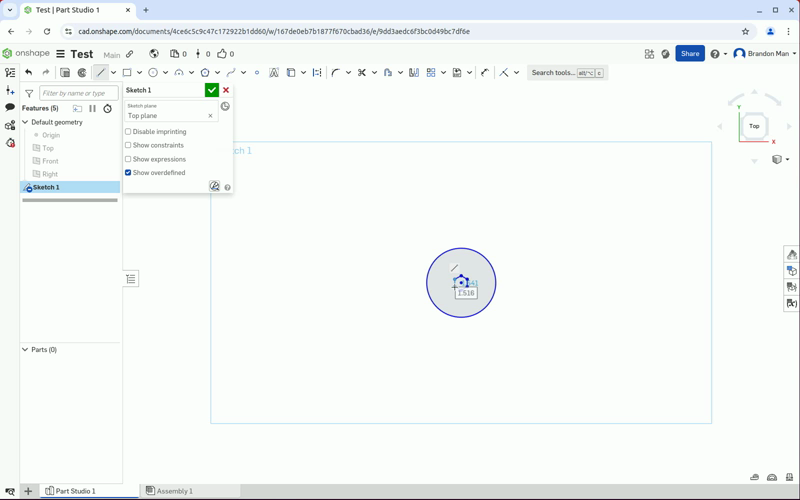
scroll(6)
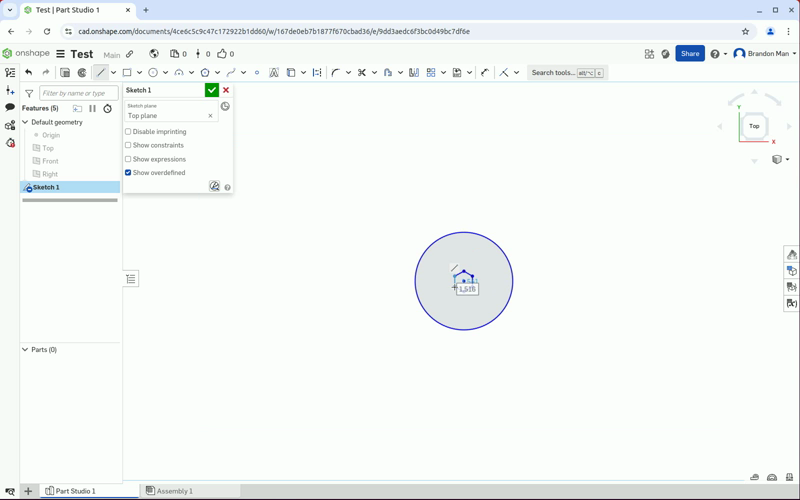
scroll(6)
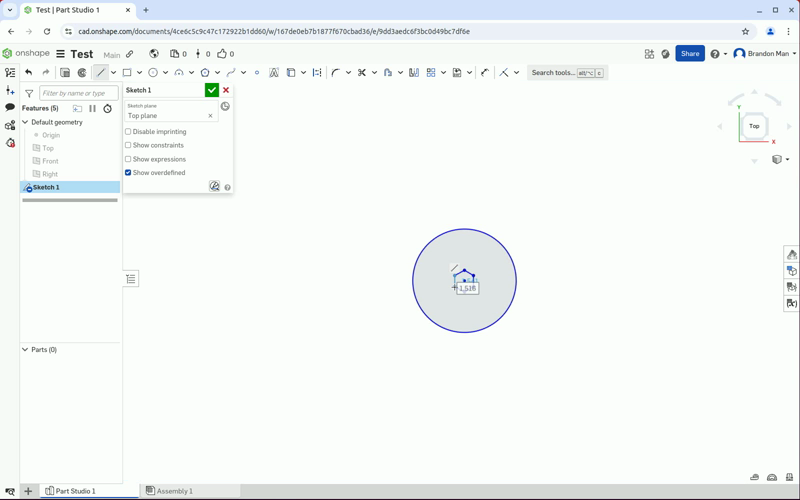
scroll(6)
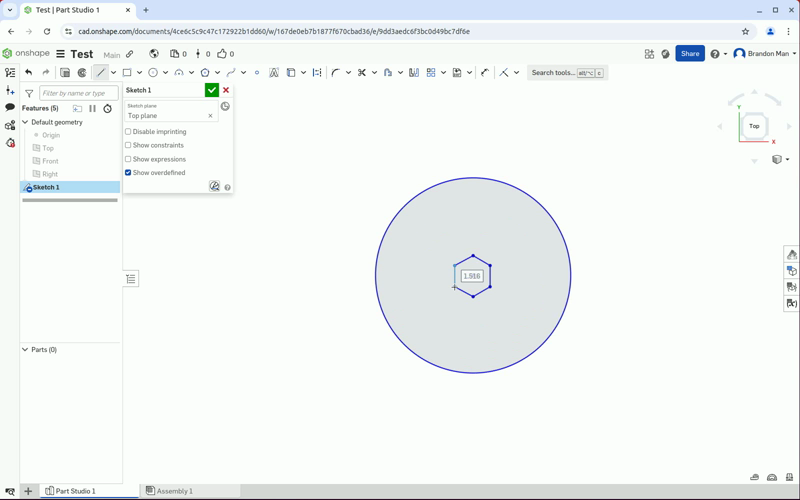
scroll(6)
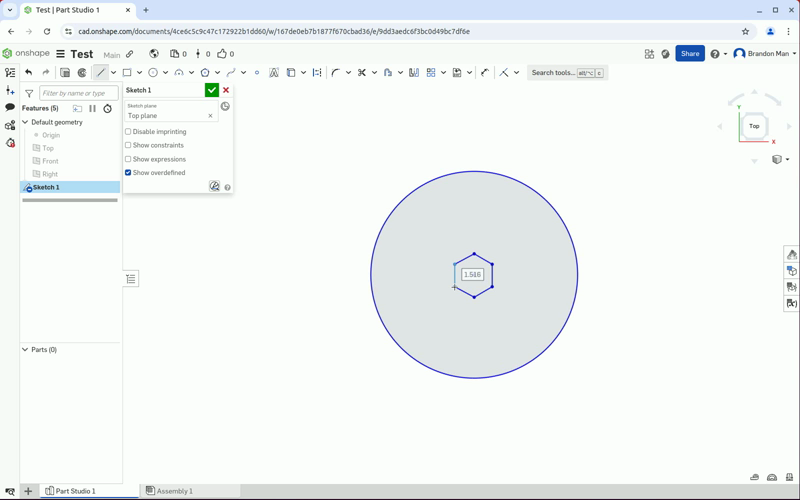
scroll(6)
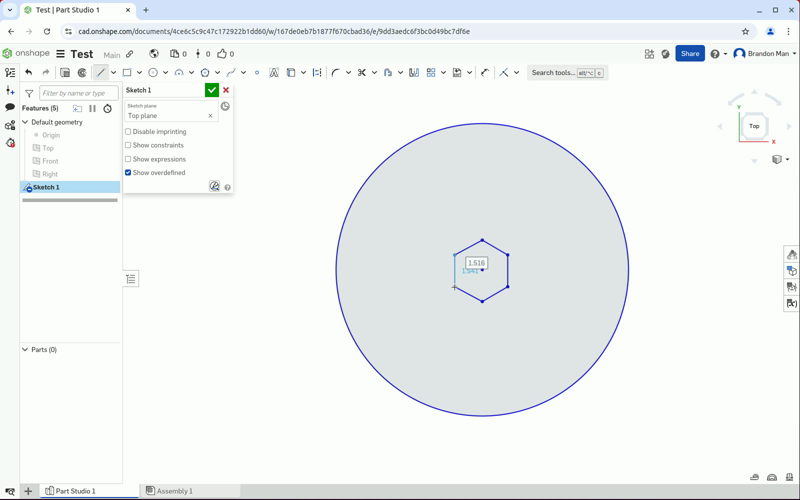
scroll(6)
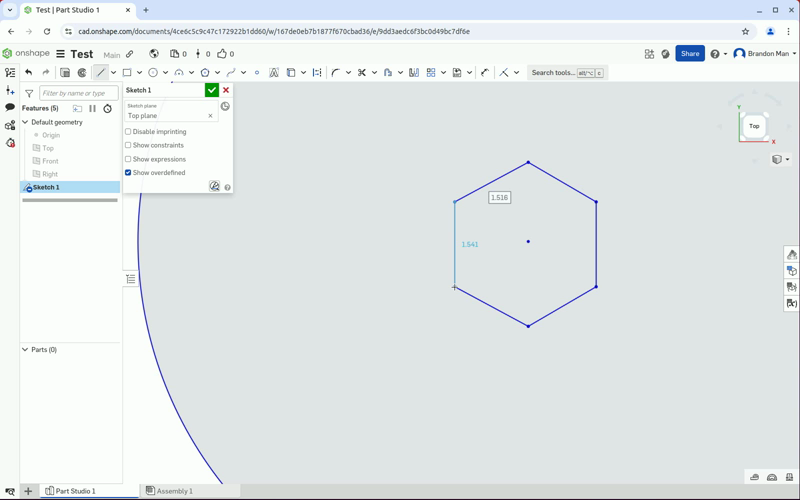
key_up(shift)
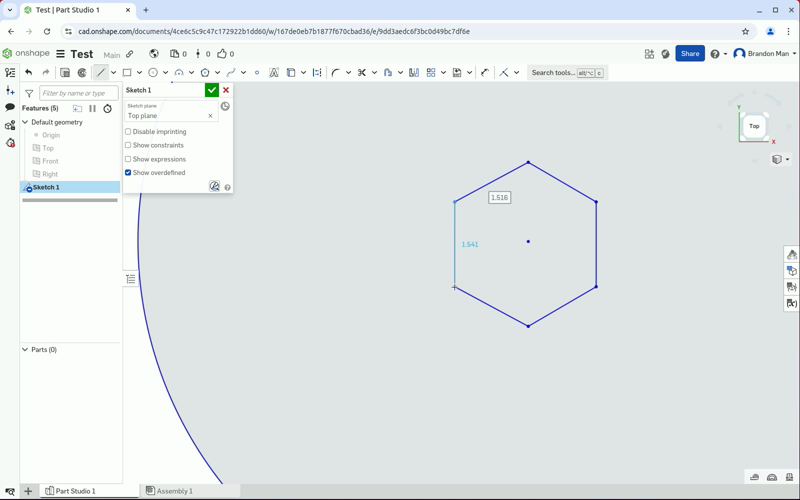
click(454, 286)
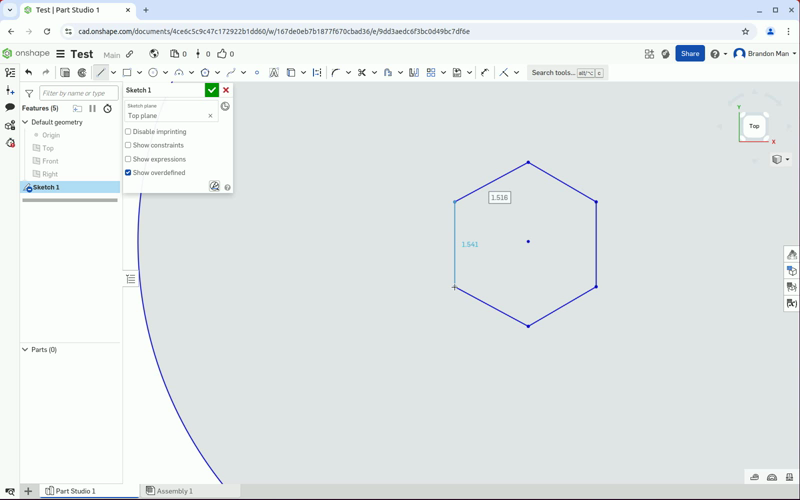
scroll(-6)
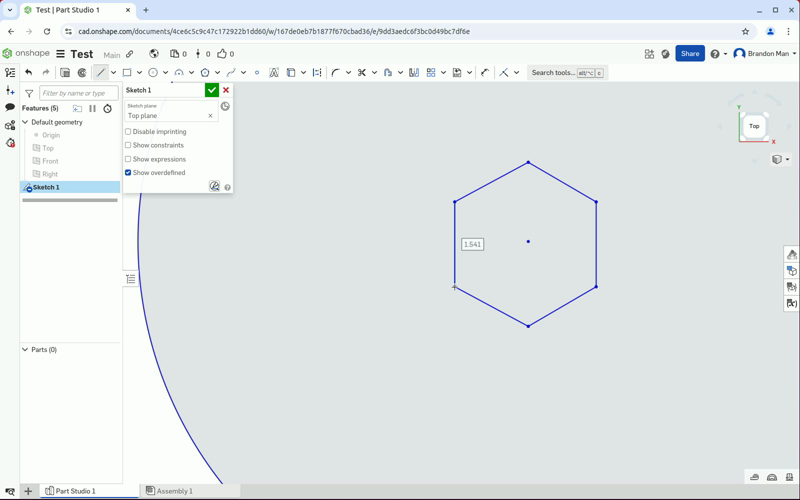
scroll(-6)
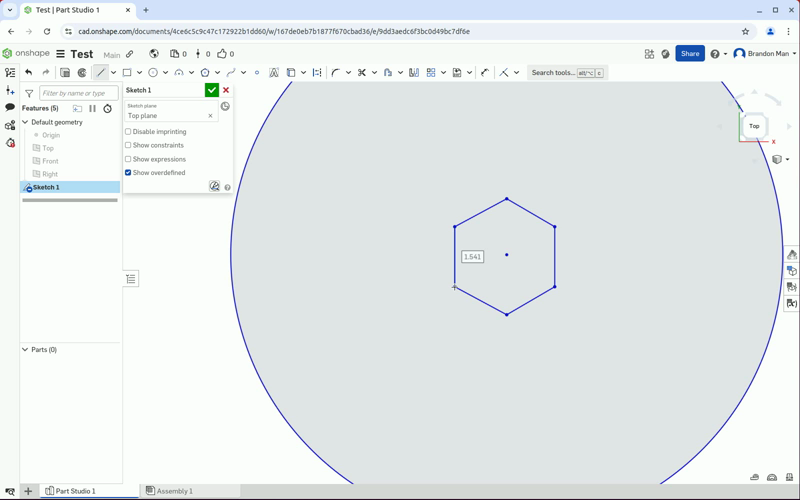
scroll(-6)
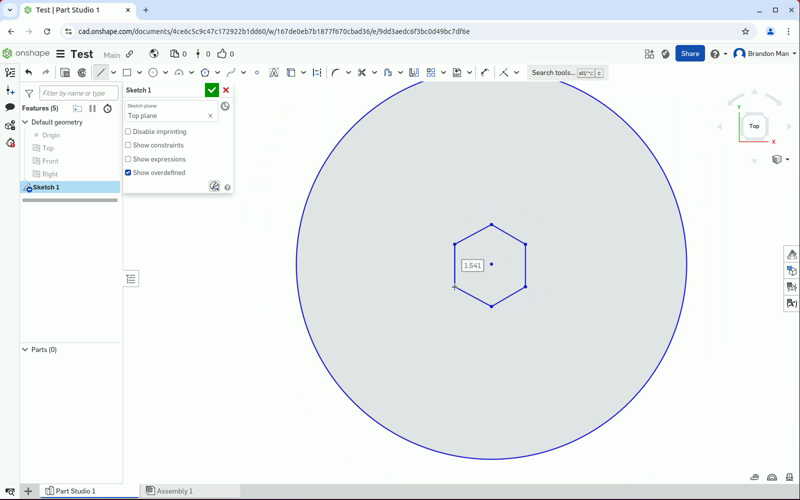
scroll(-6)
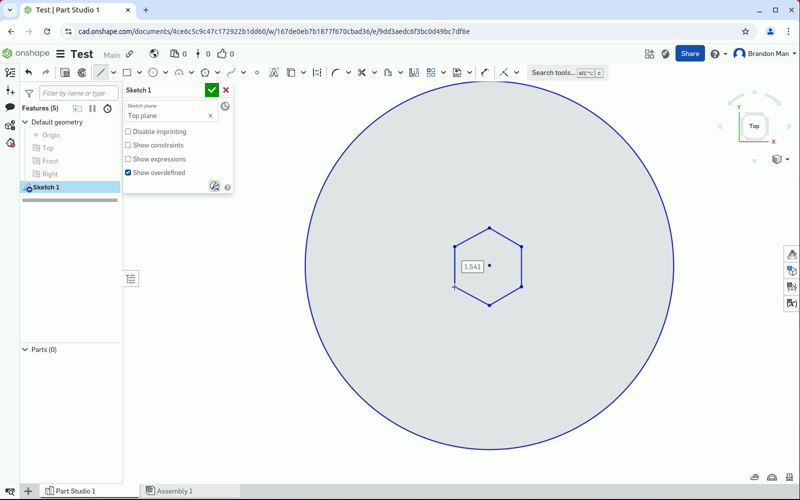
scroll(-6)
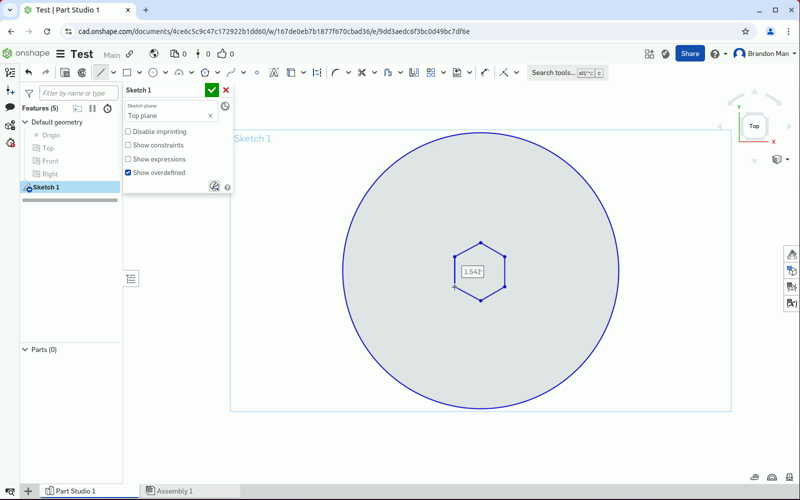
scroll(-6)
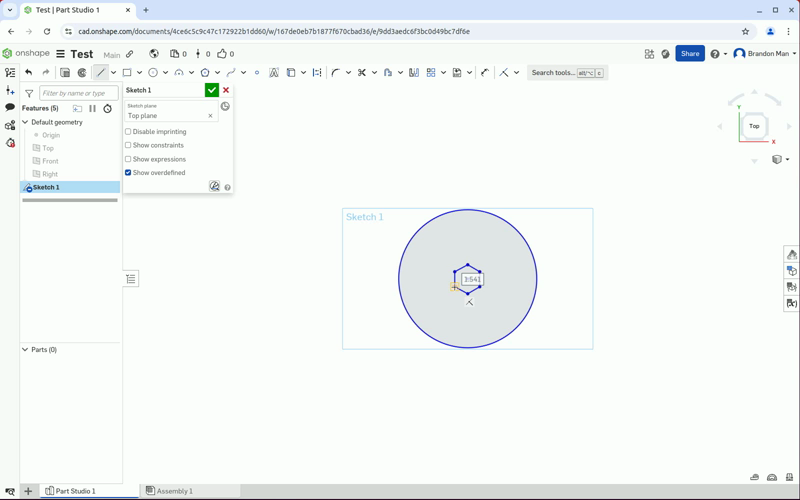
scroll(-6)
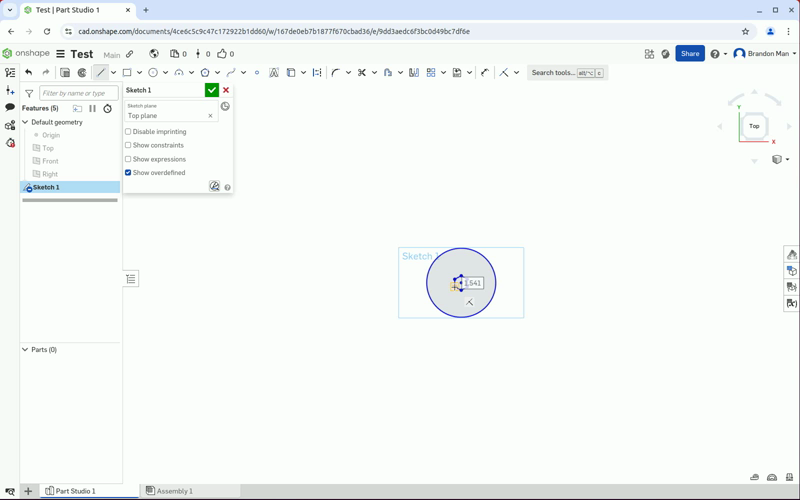
key(esc)
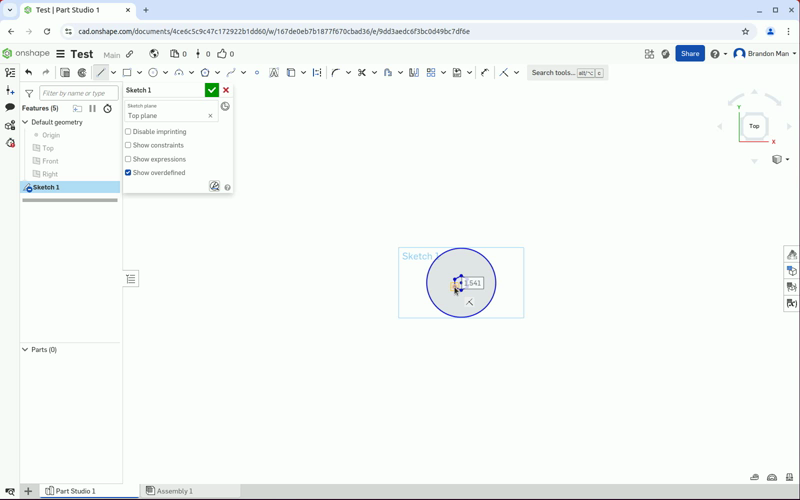
mouse_move(441, 266)
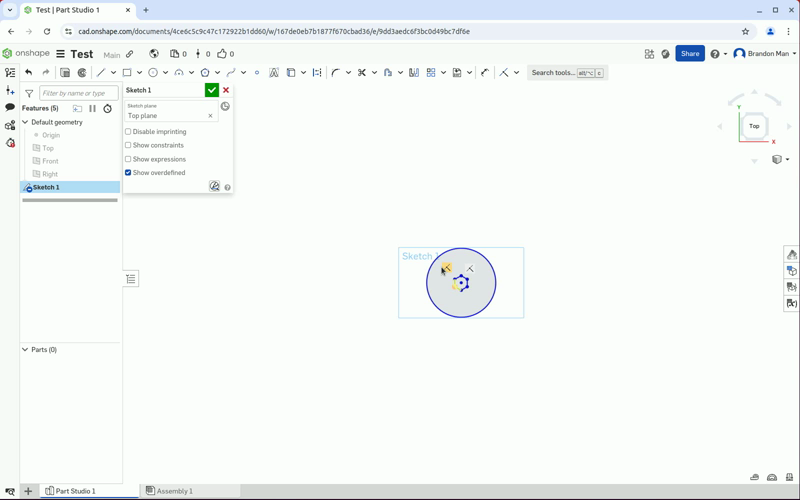
click(441, 266)
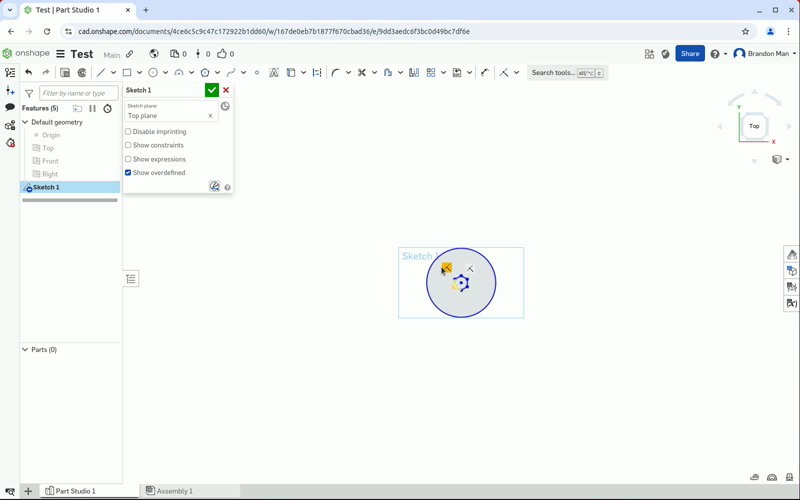
mouse_move(73, 352)
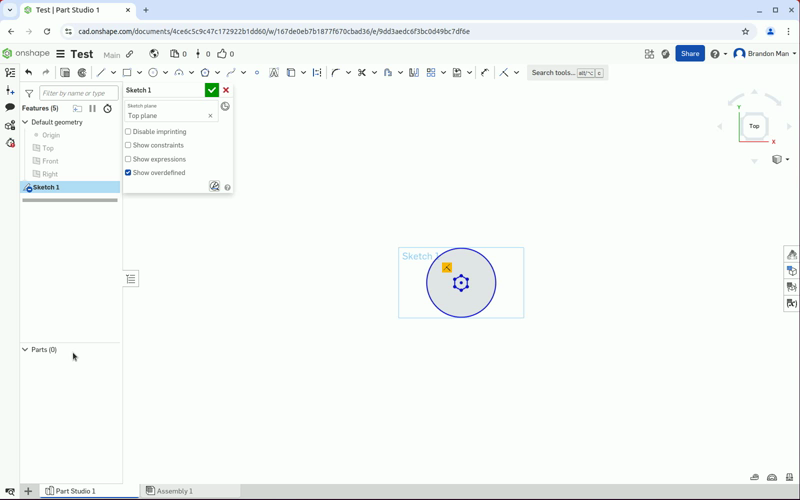
key(shift+y)
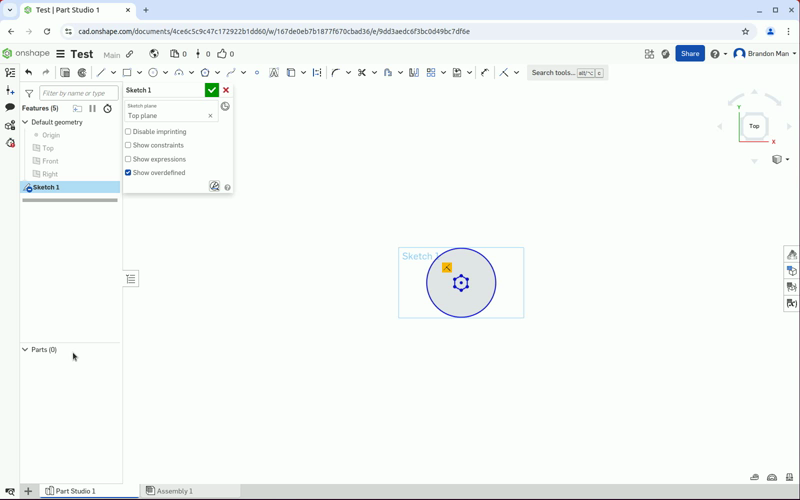
key(shift+e)
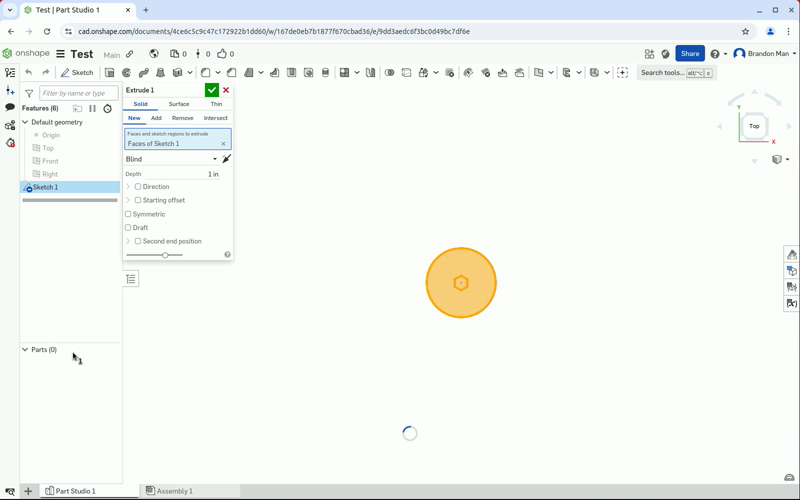
mouse_move(143, 106)
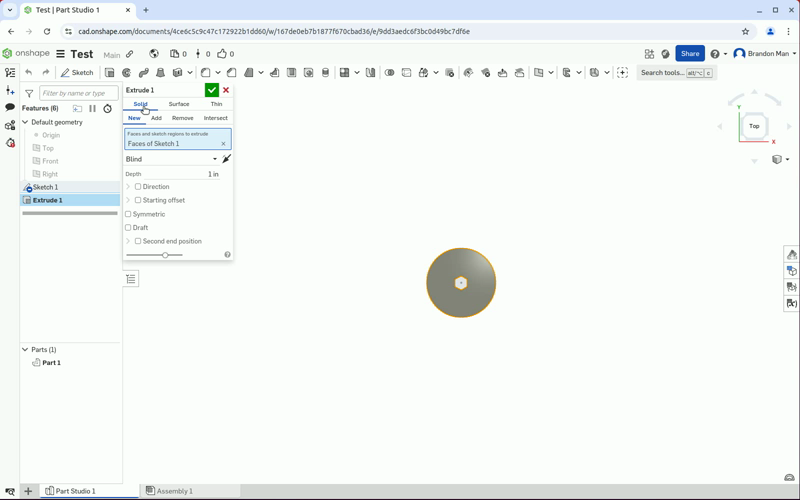
click(143, 106)
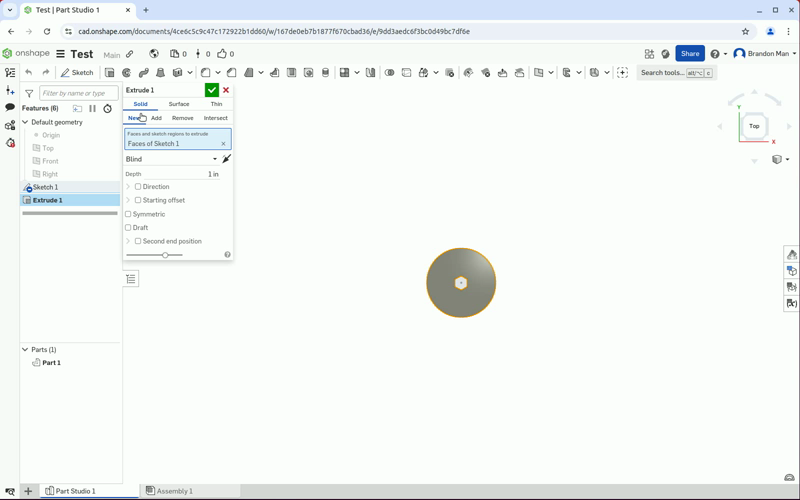
mouse_move(137, 120)
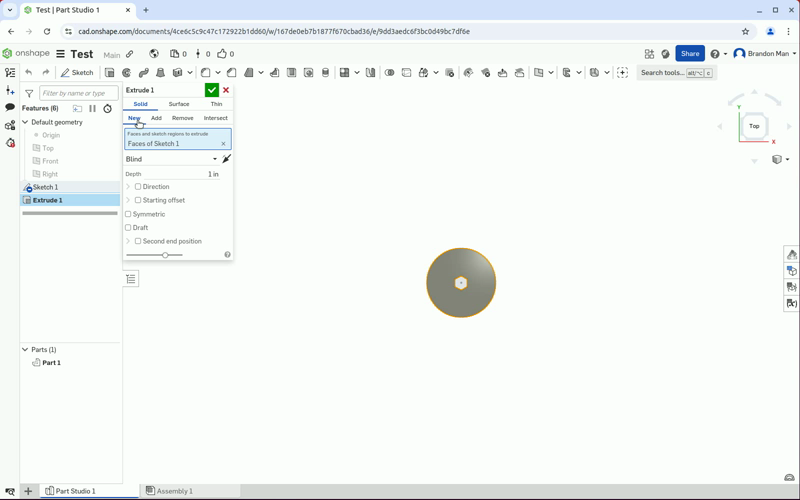
click(137, 120)
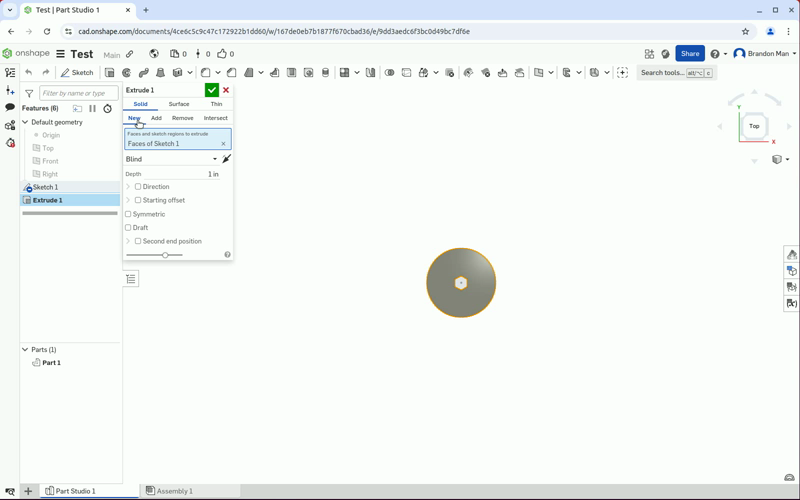
key(tab, 4)
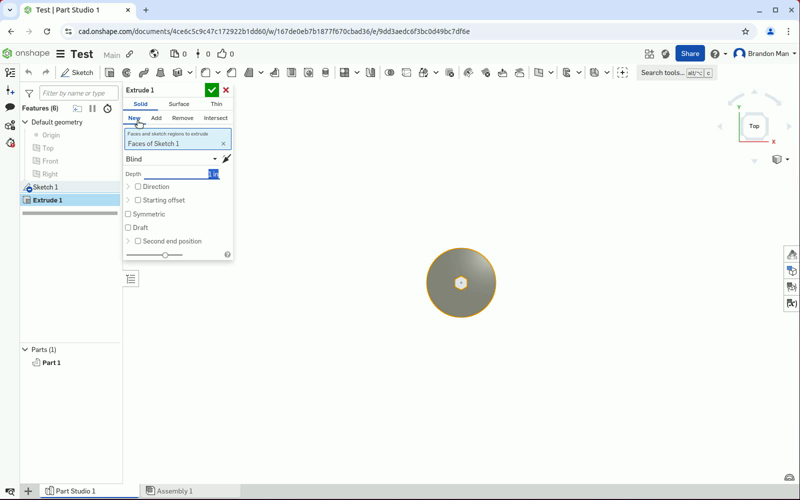
text(23.108)
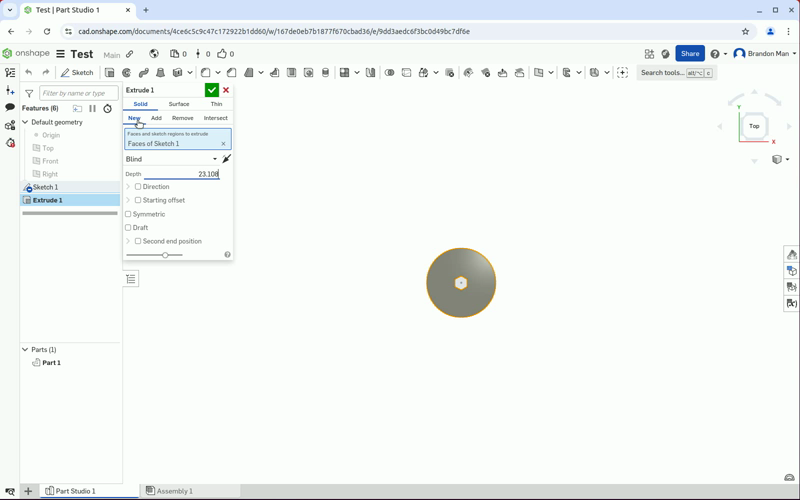
key(enter)
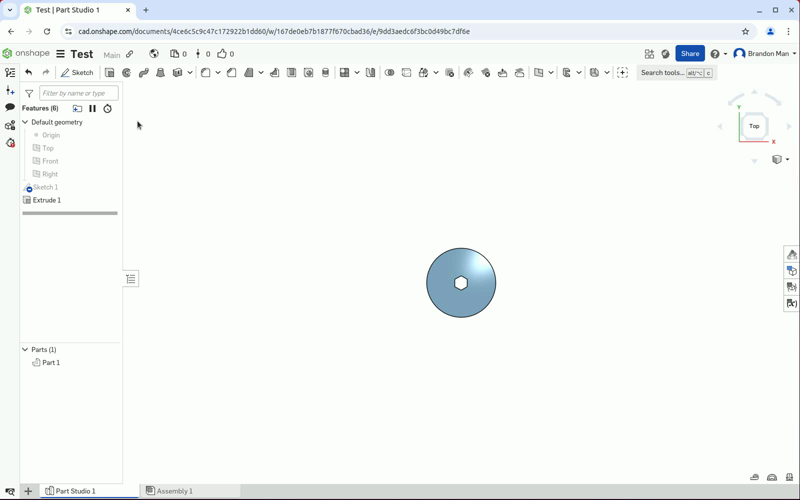
key(shift+h)
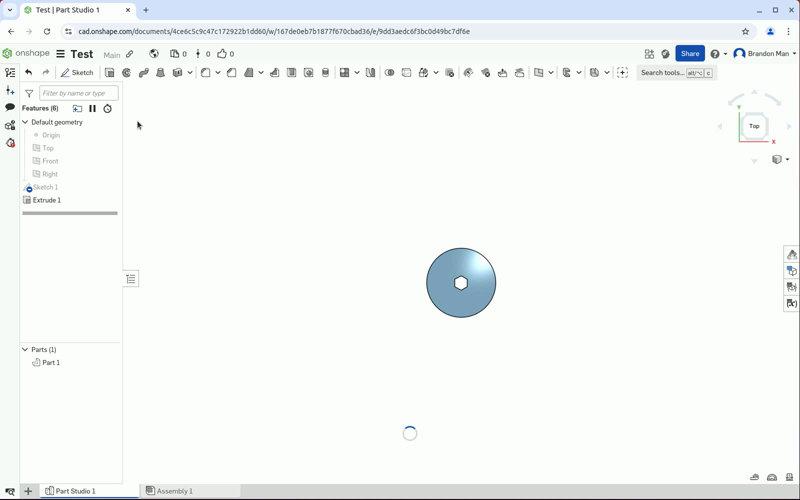
key(shift+h)
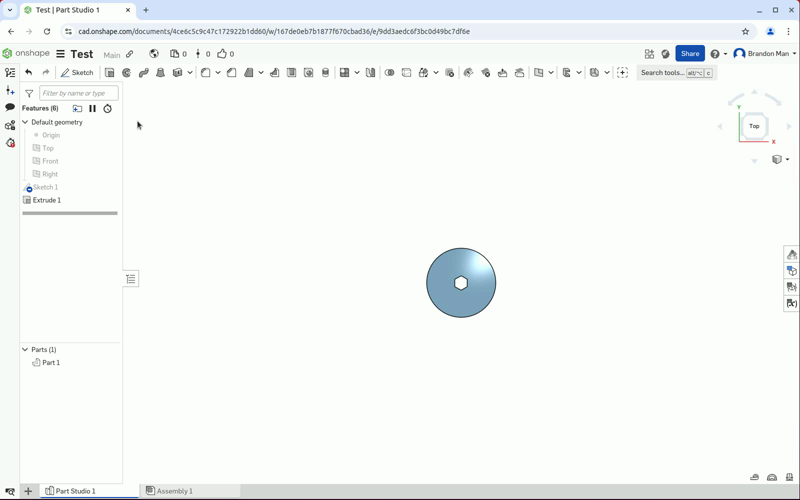
mouse_move(73, 189)
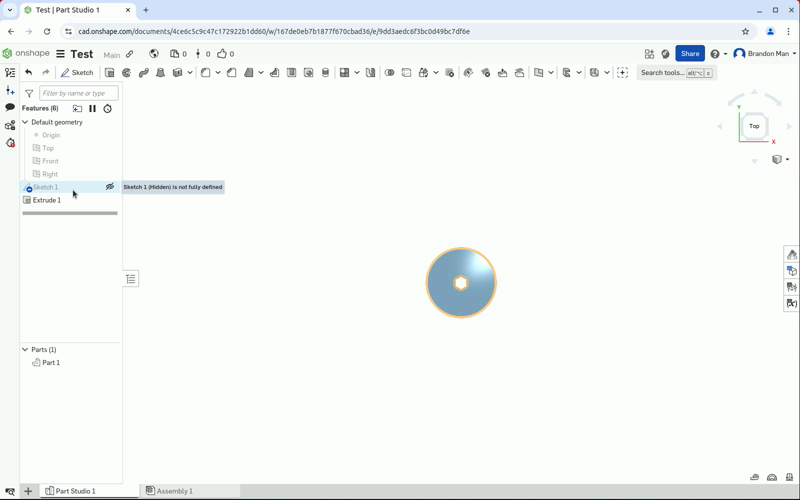
click(73, 189)
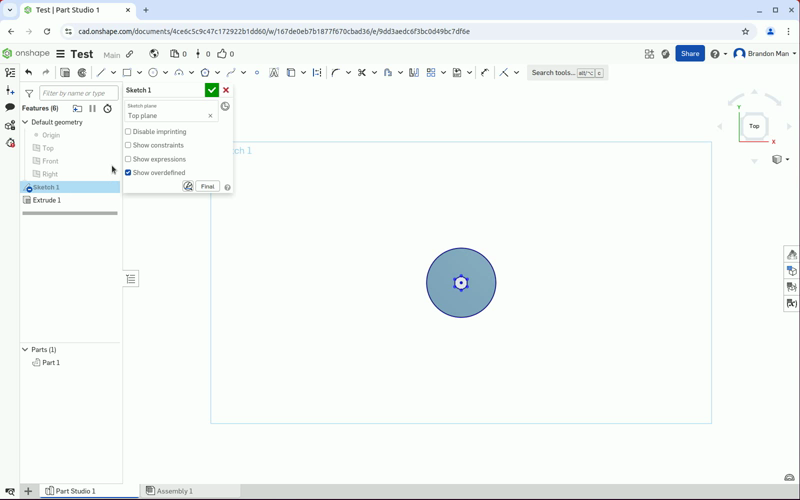
mouse_move(229, 92)
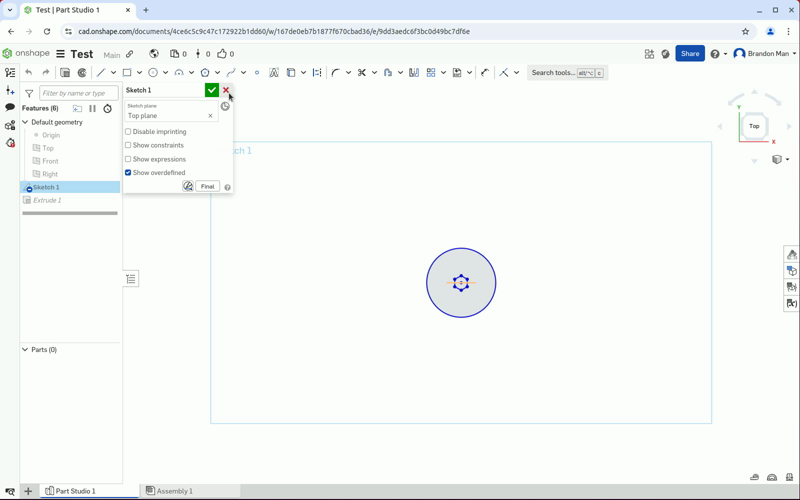
click(229, 92)
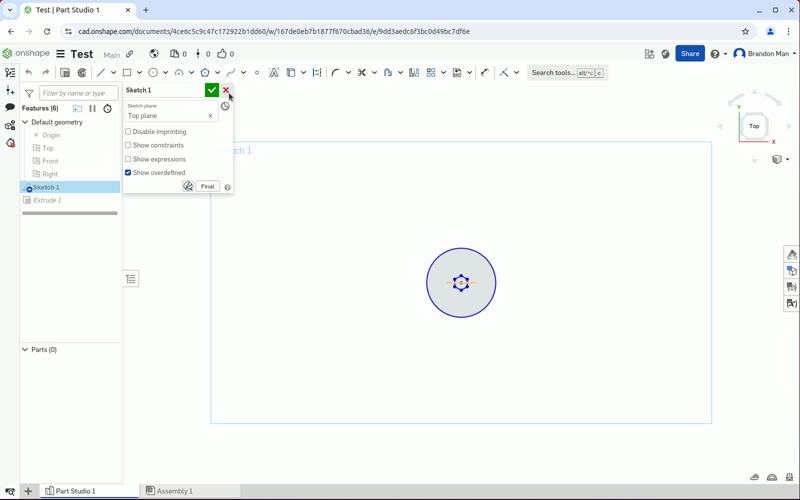
key(shift+s)
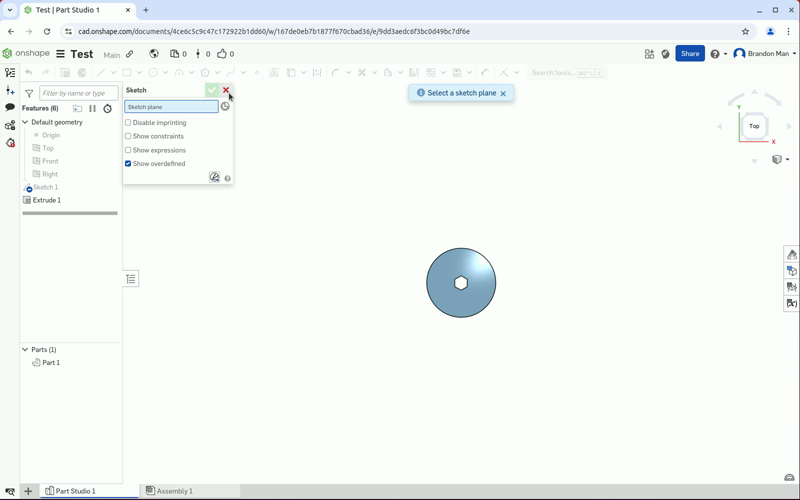
mouse_move(73, 150)
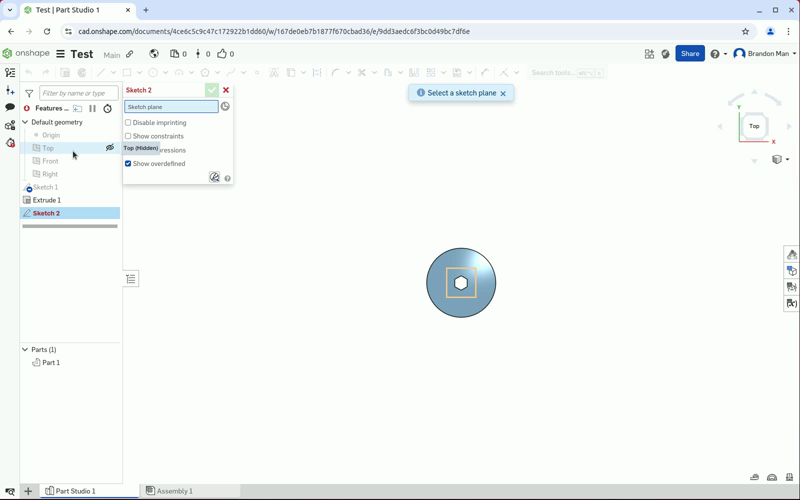
click(73, 150)
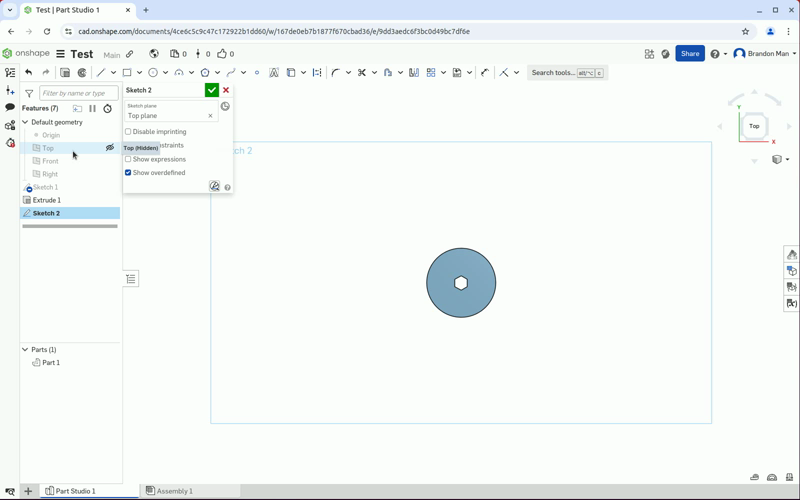
mouse_move(73, 352)
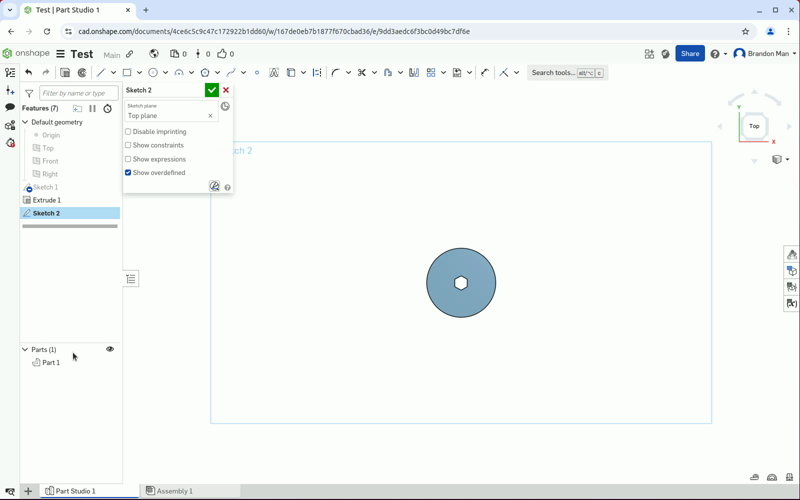
key(y)
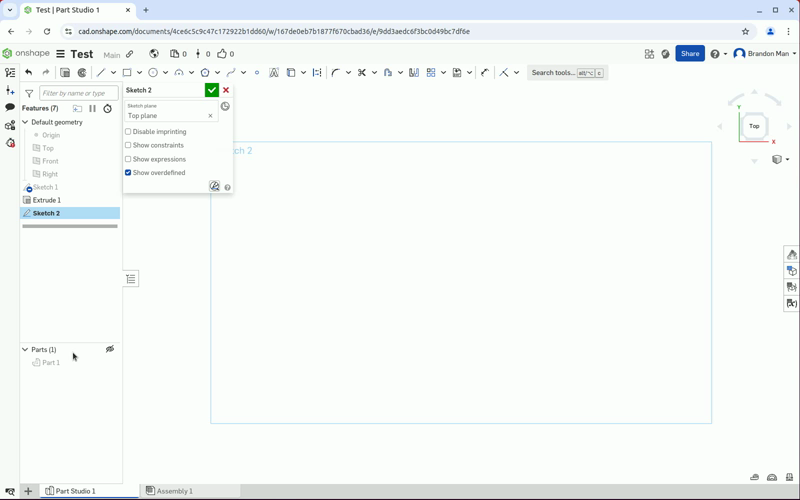
key(l)
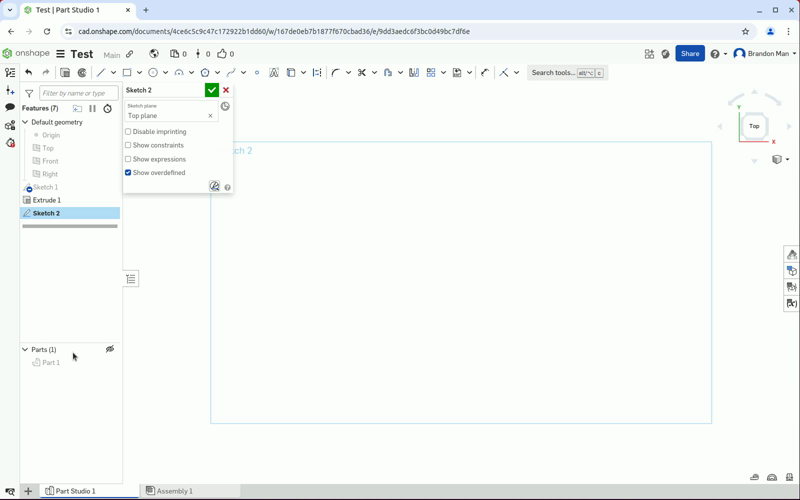
key_down(shift)
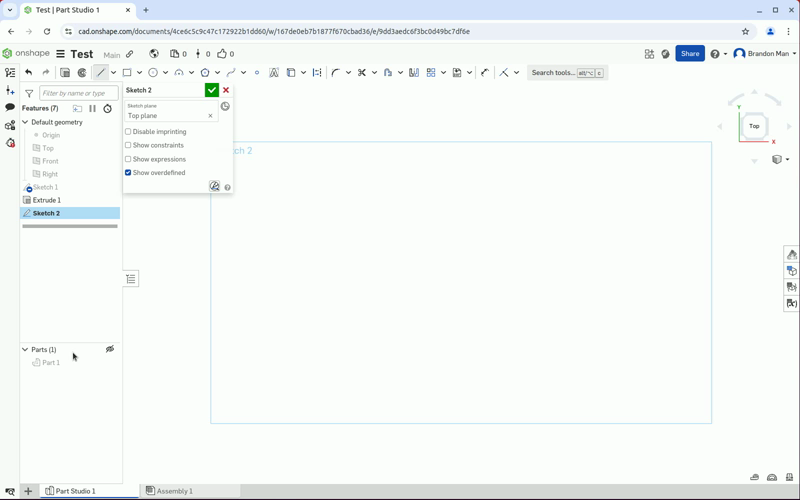
mouse_move(454, 286)
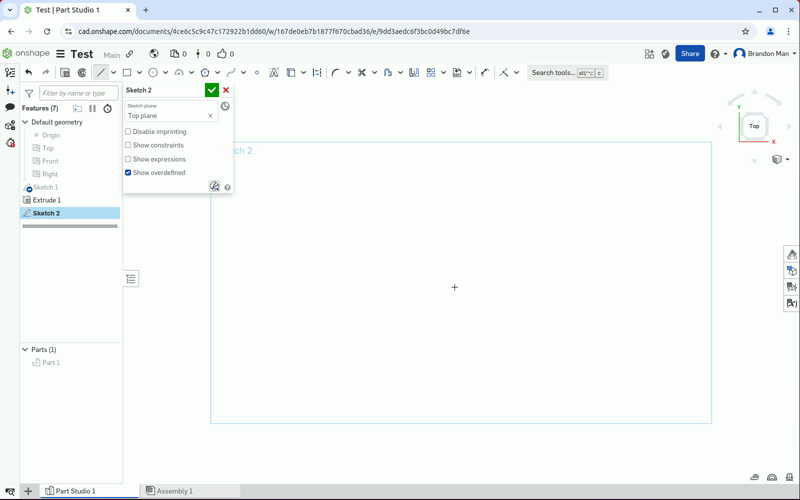
click(454, 286)
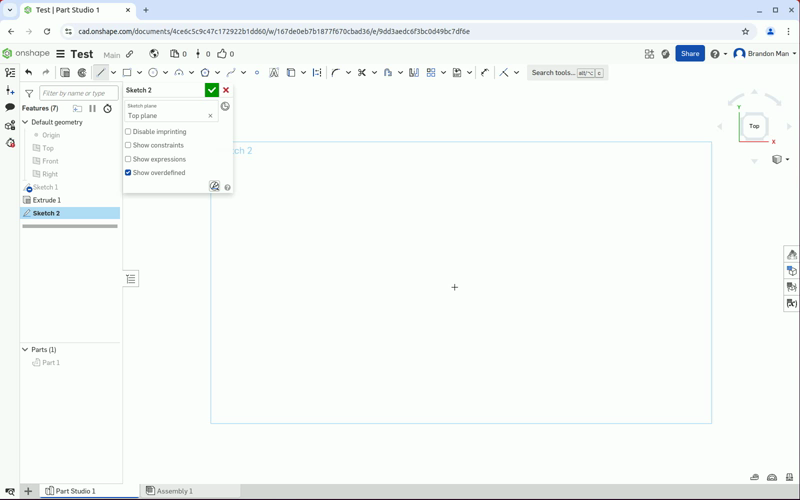
key_up(shift)
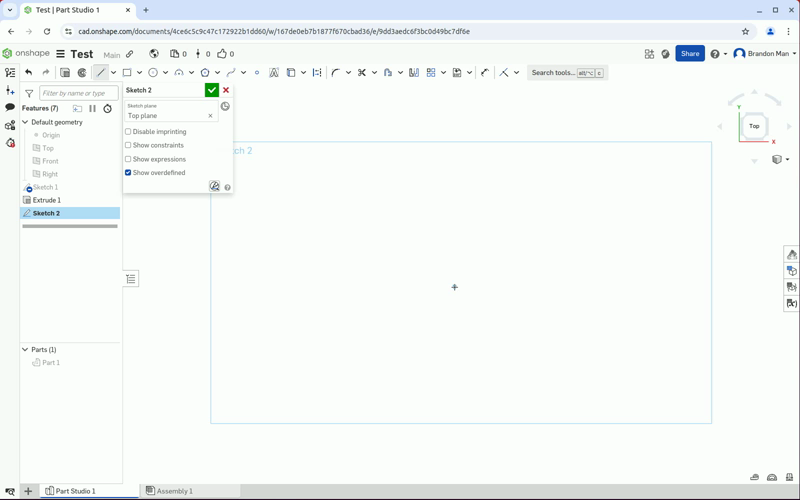
key_down(shift)
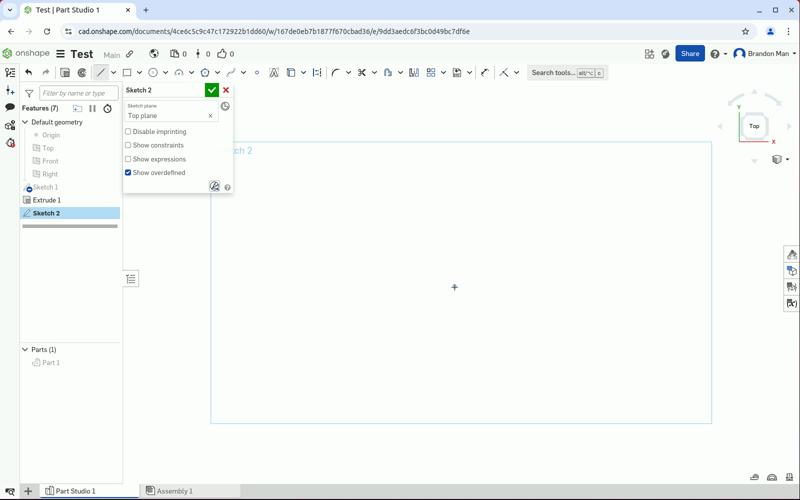
mouse_move(484, 286)
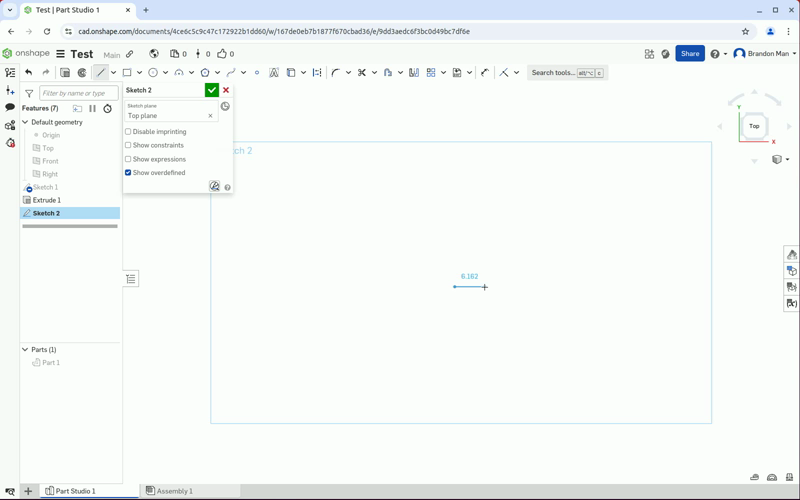
mouse_move(461, 290)
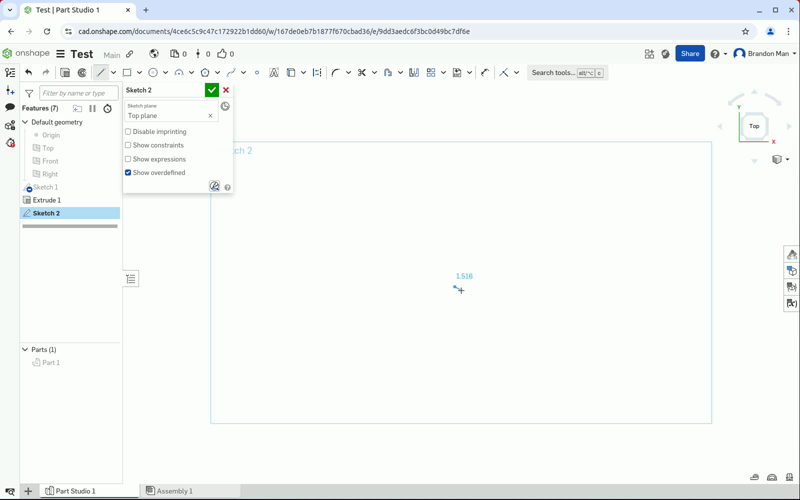
click(461, 290)
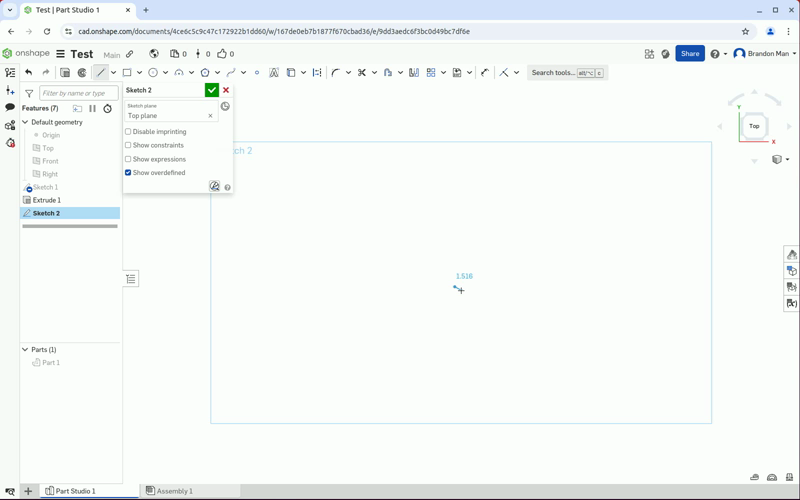
key_up(shift)
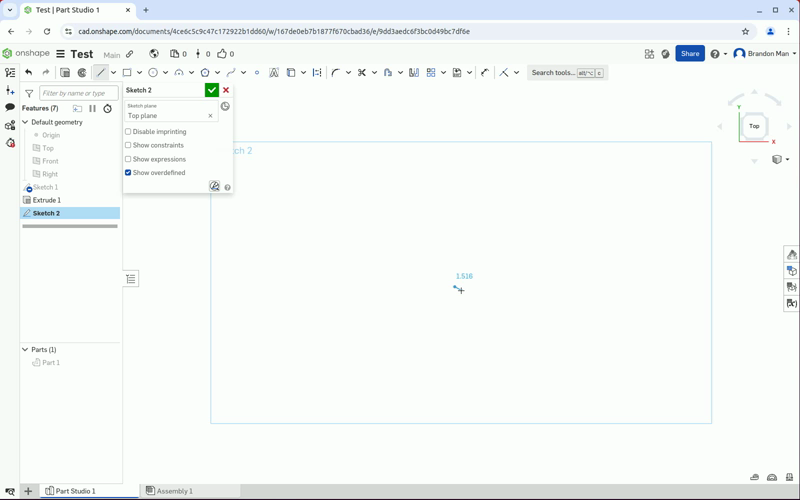
key_down(shift)
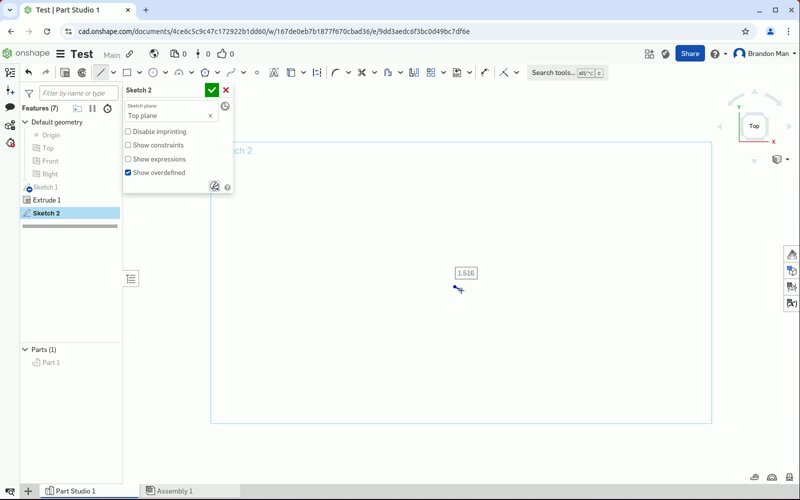
mouse_move(491, 290)
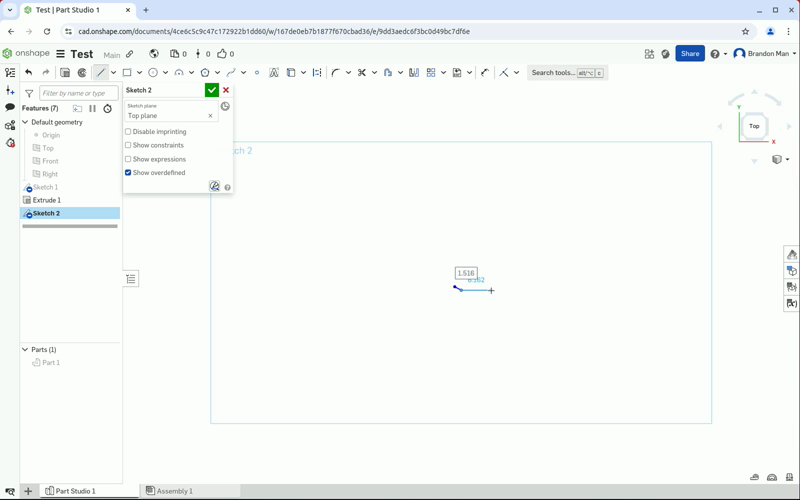
mouse_move(467, 286)
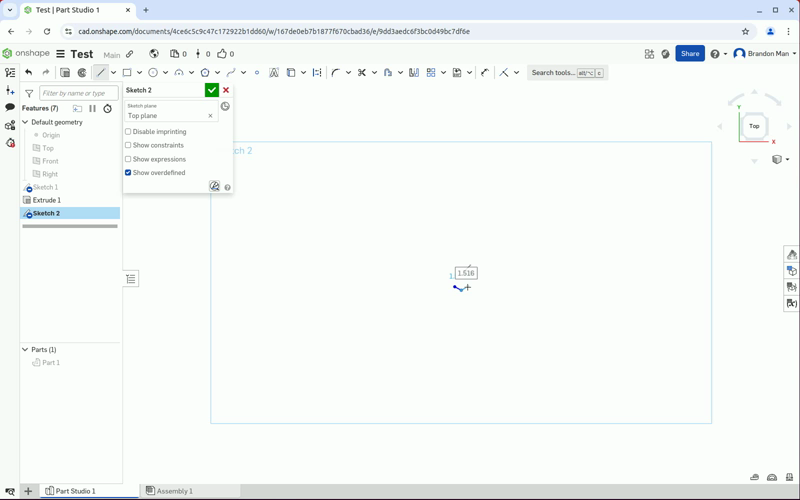
scroll(6)
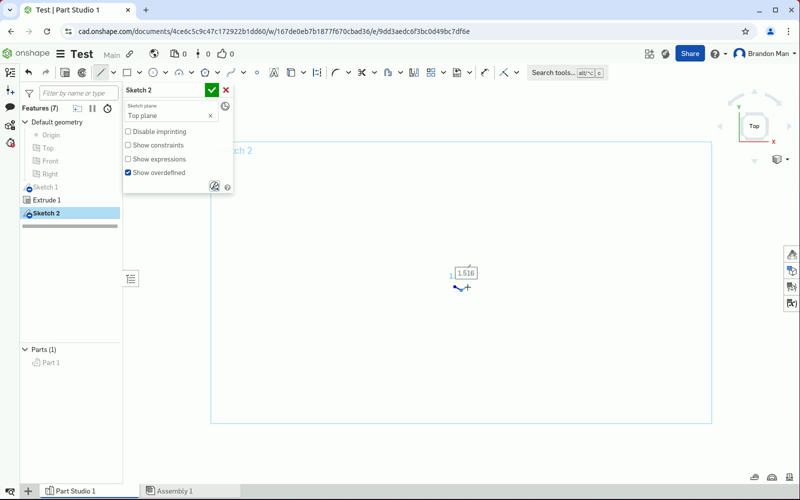
scroll(6)
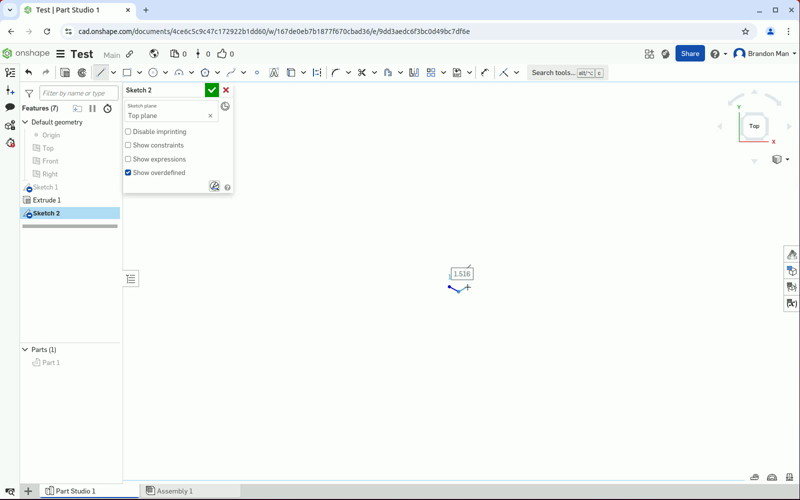
scroll(6)
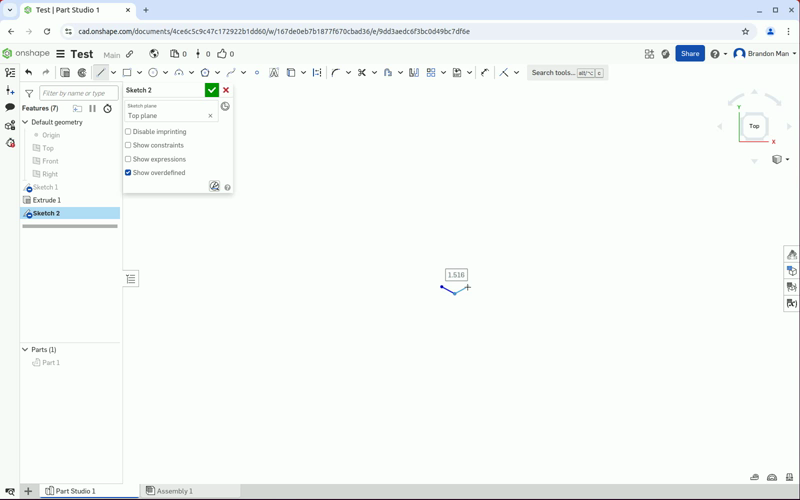
scroll(6)
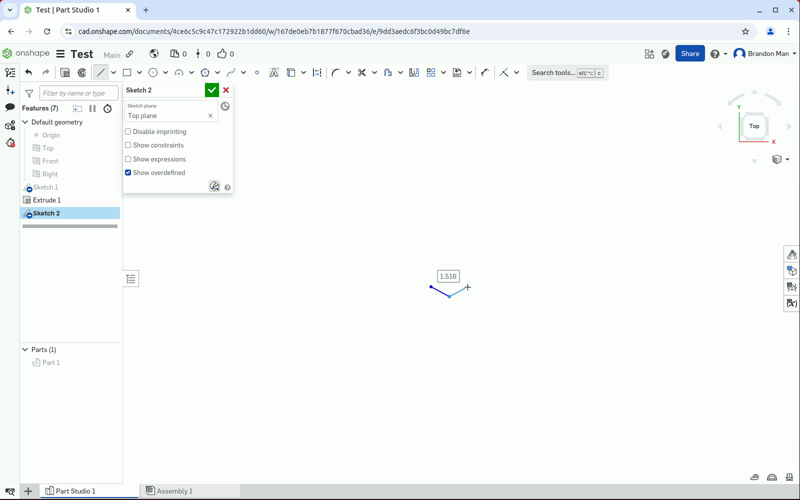
scroll(6)
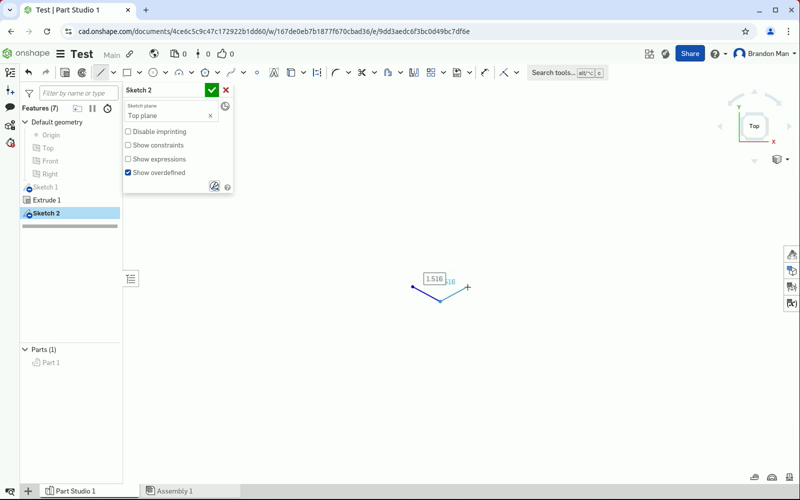
scroll(6)
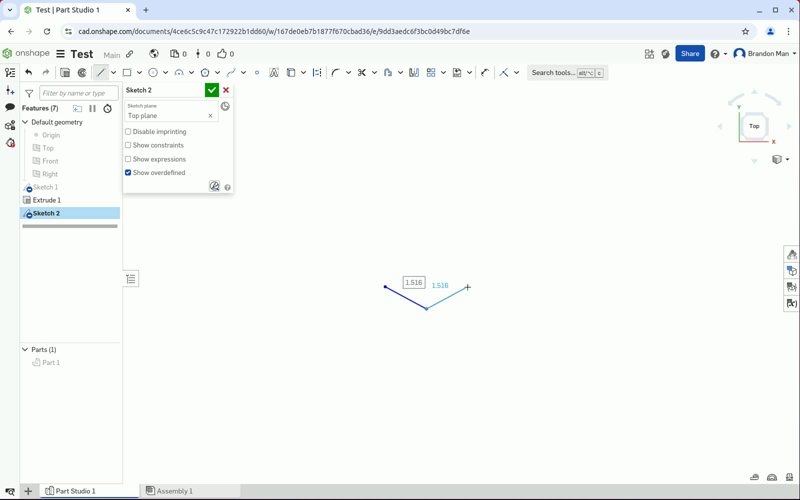
scroll(6)
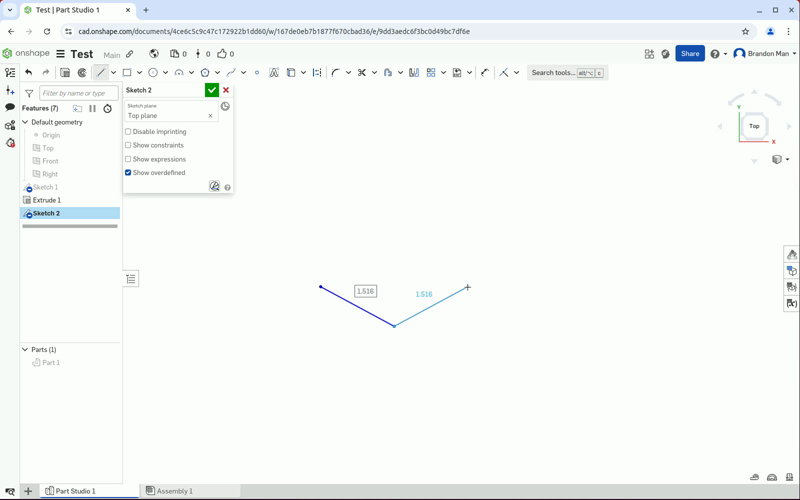
click(467, 286)
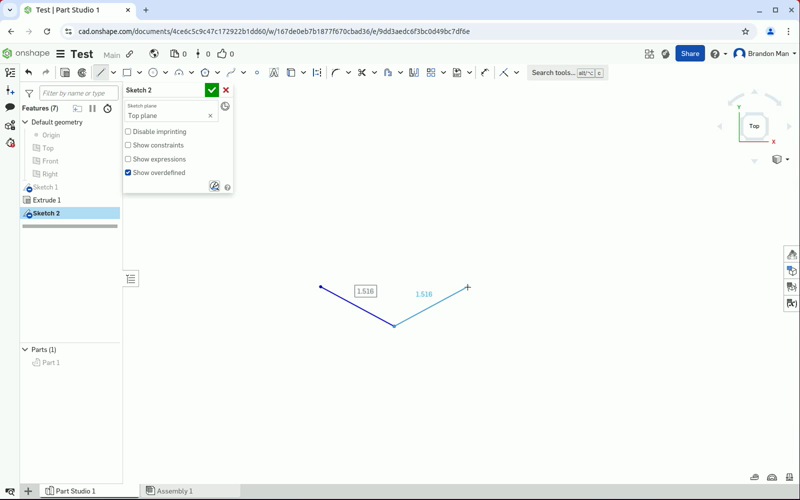
scroll(-6)
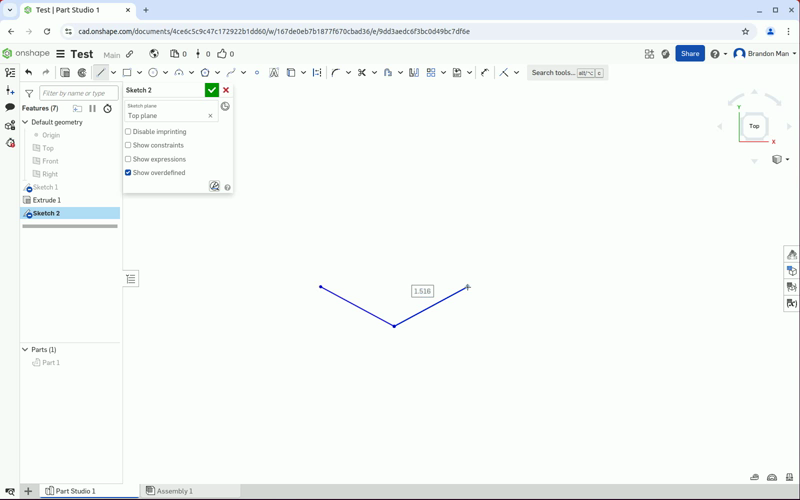
scroll(-6)
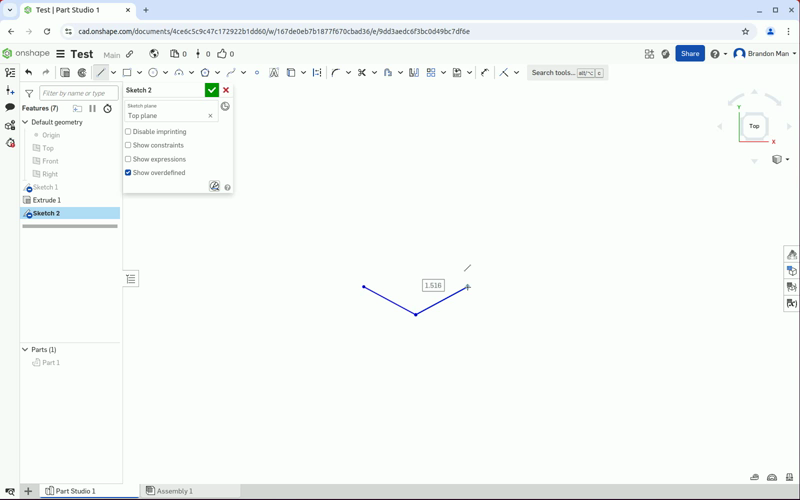
scroll(-6)
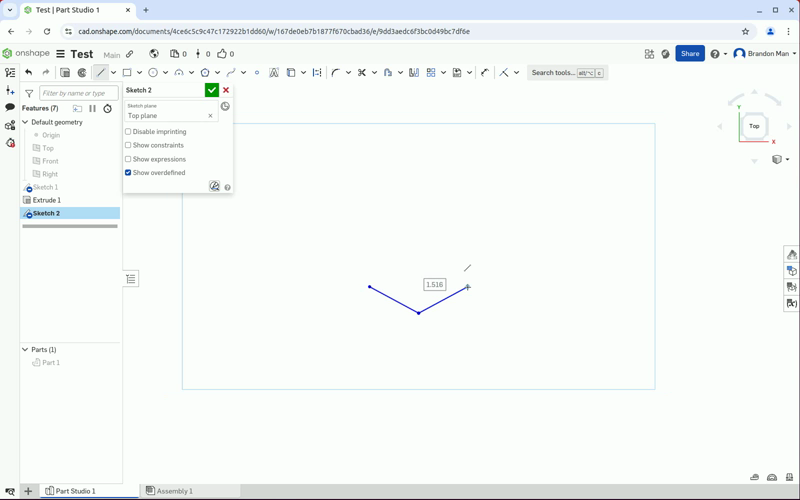
scroll(-6)
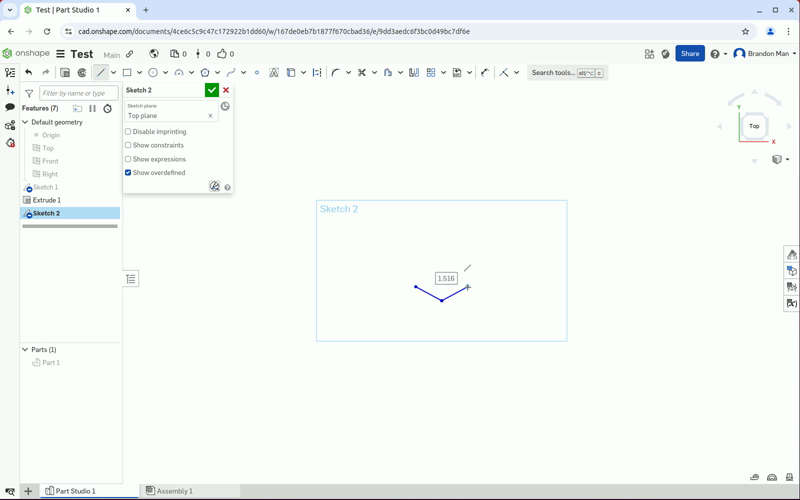
scroll(-6)
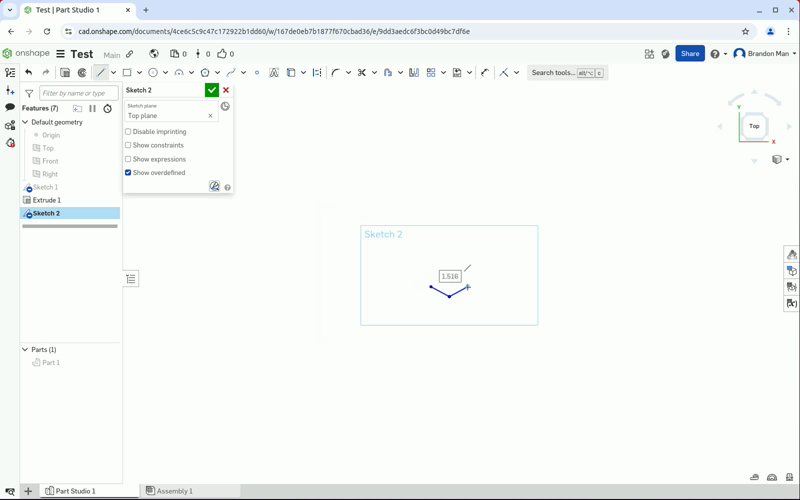
scroll(-6)
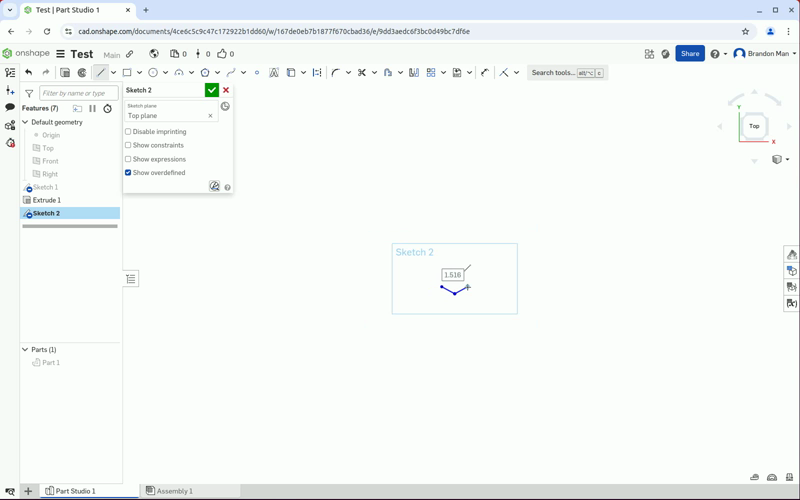
scroll(-6)
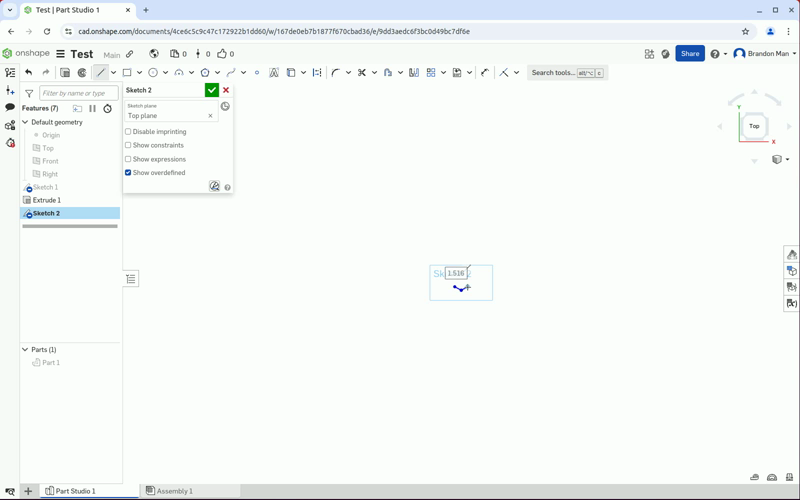
key_up(shift)
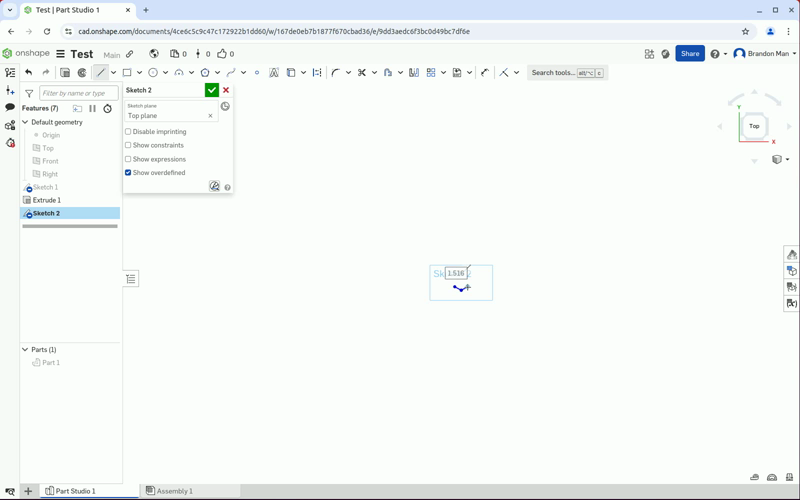
key_down(shift)
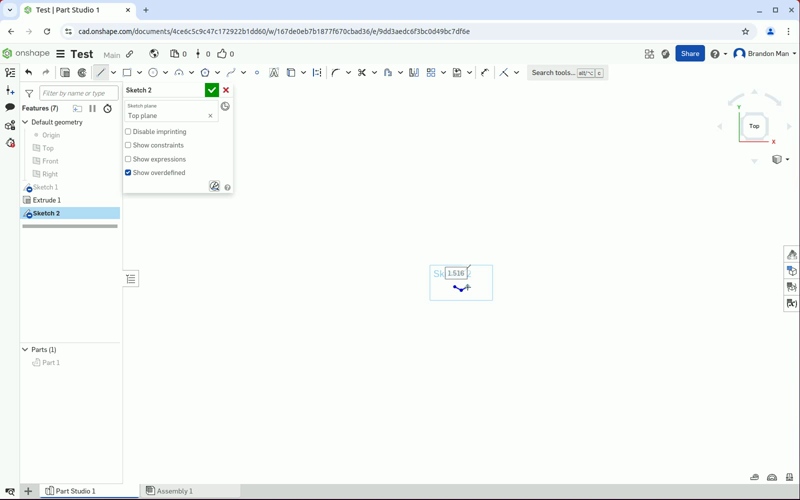
mouse_move(497, 286)
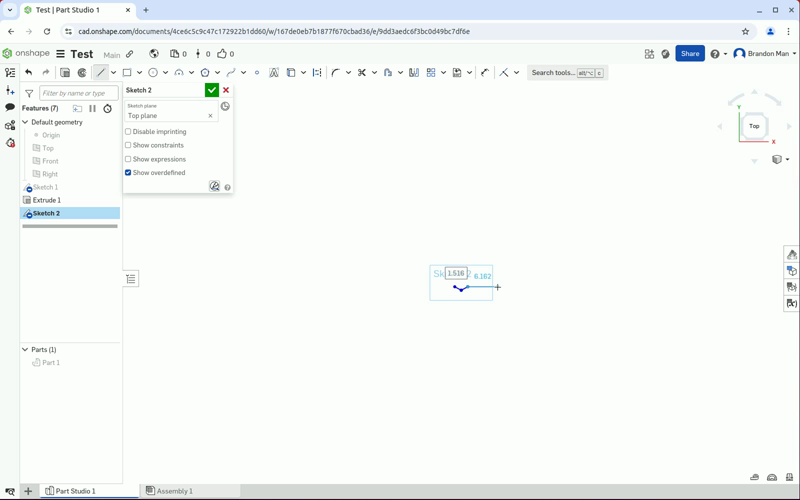
mouse_move(467, 279)
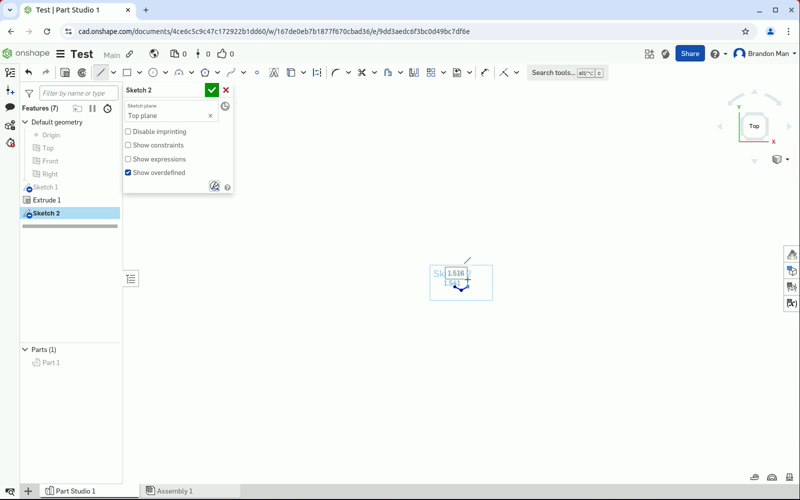
click(467, 279)
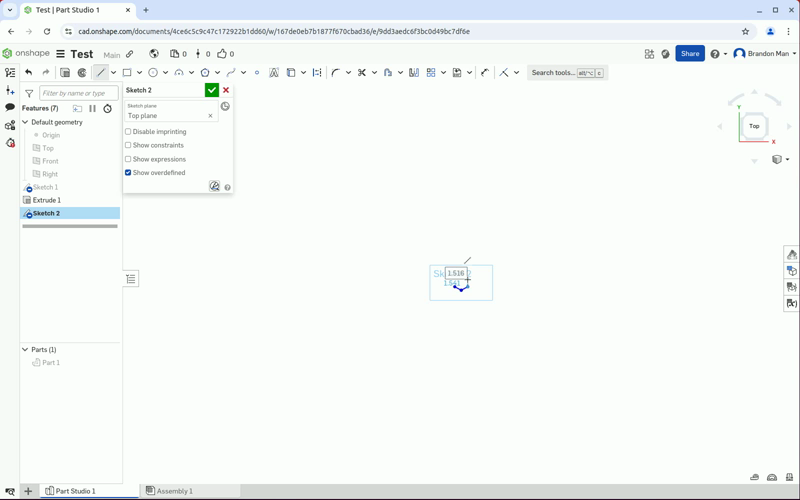
key_up(shift)
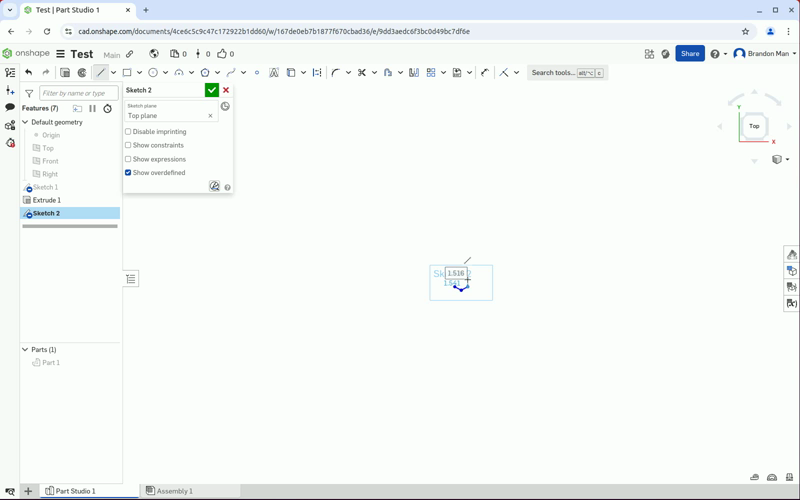
key_down(shift)
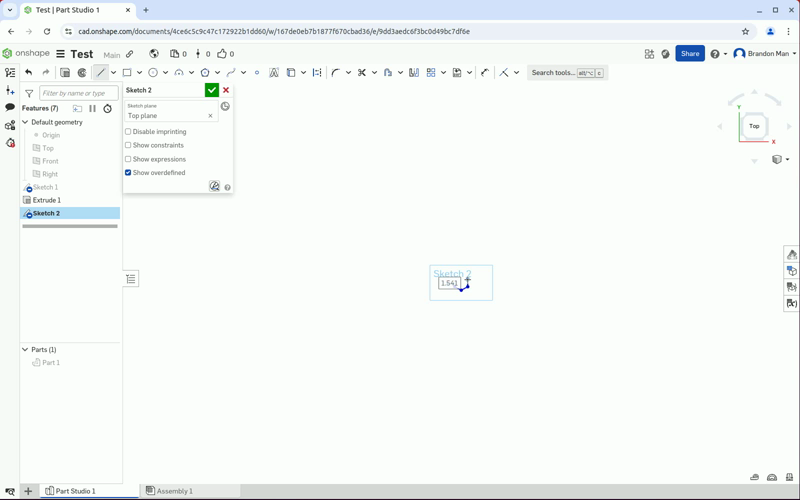
mouse_move(497, 279)
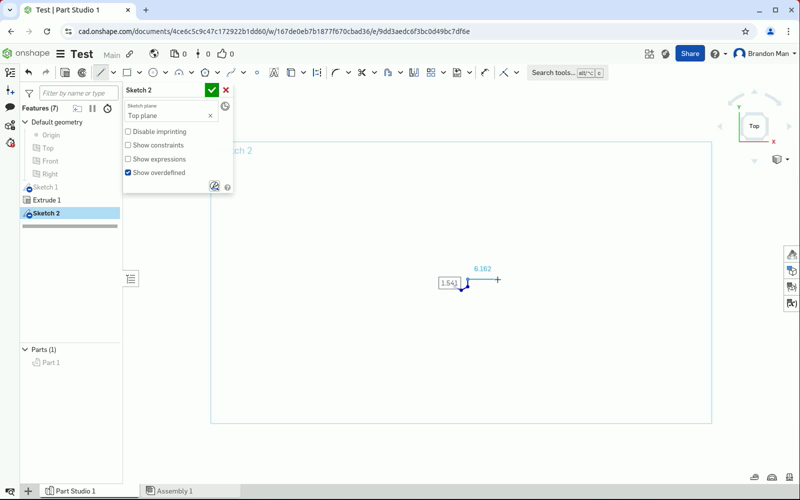
mouse_move(461, 275)
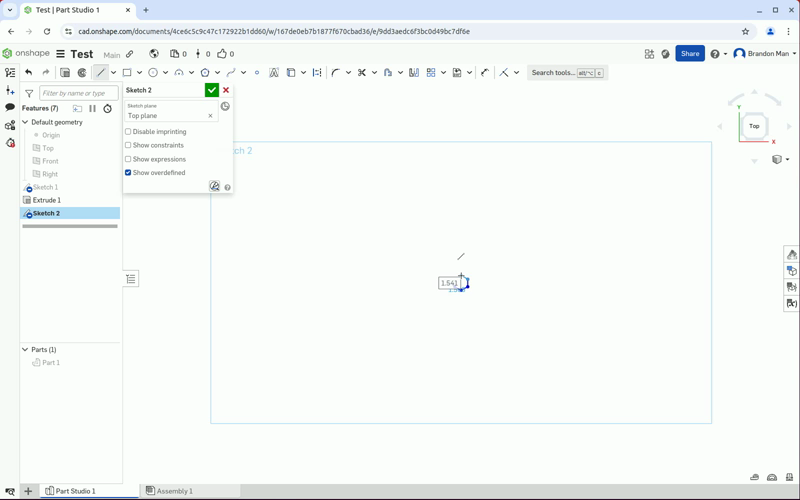
scroll(6)
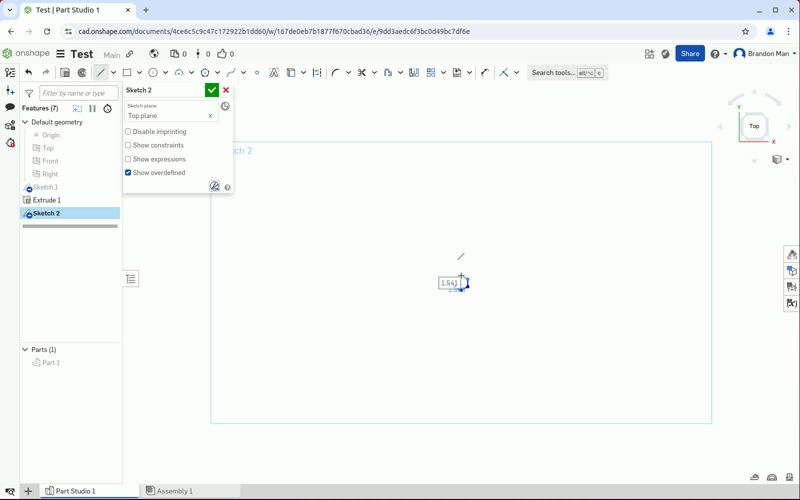
scroll(6)
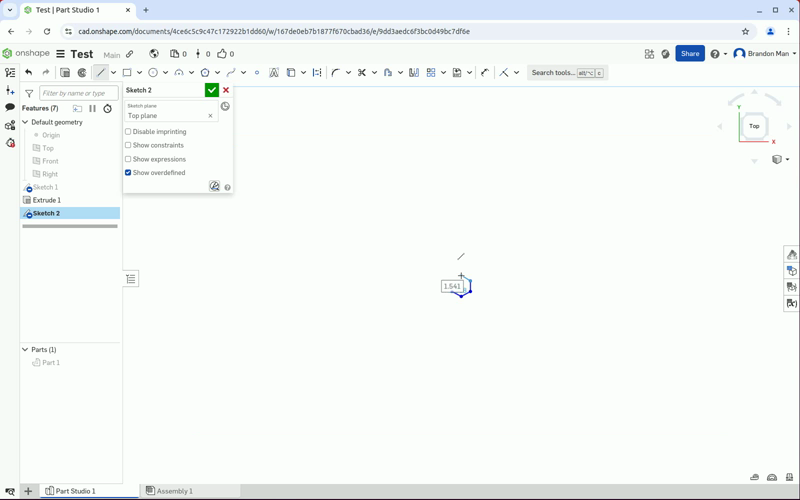
scroll(6)
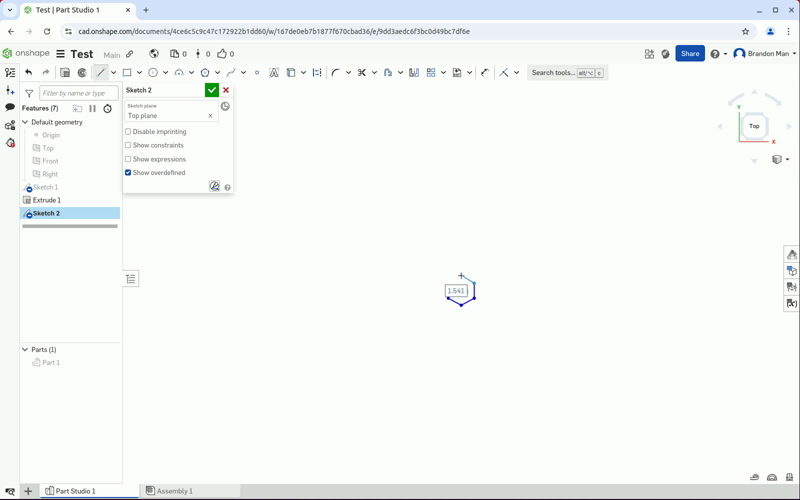
scroll(6)
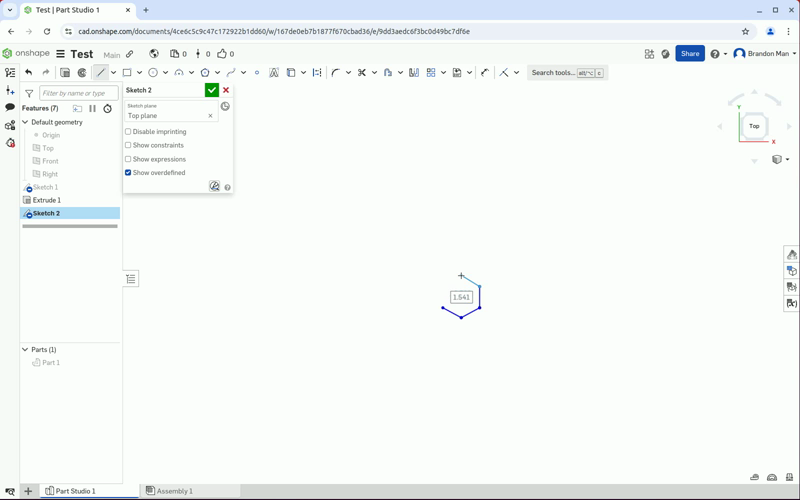
scroll(6)
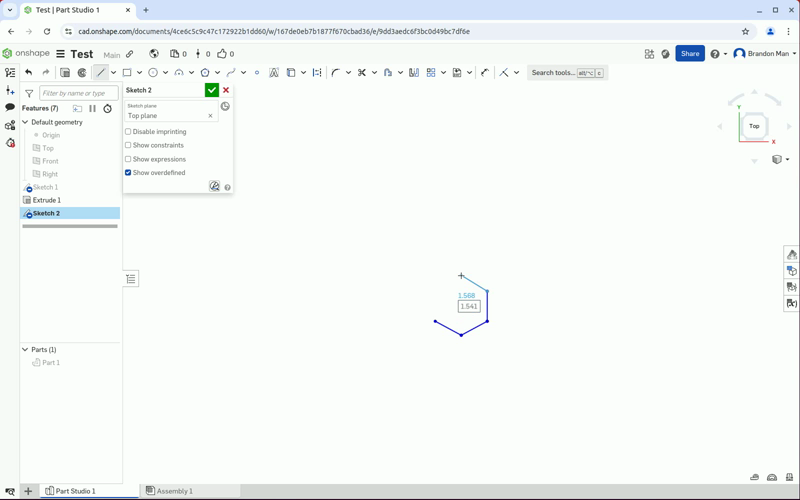
scroll(6)
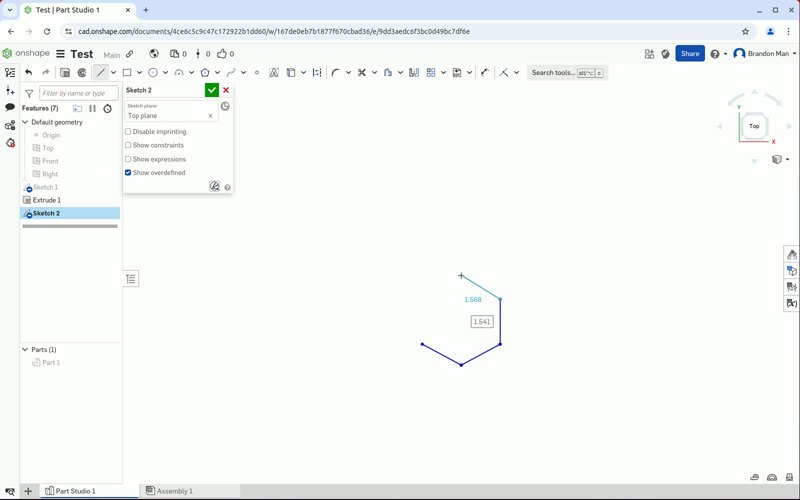
scroll(6)
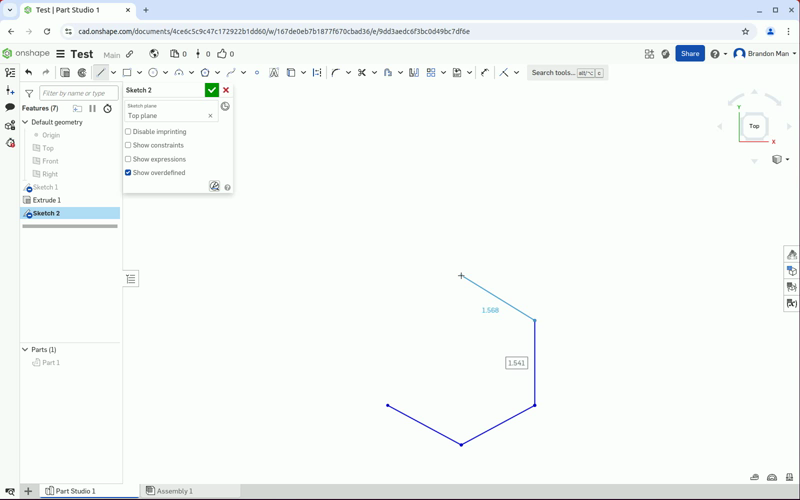
click(461, 275)
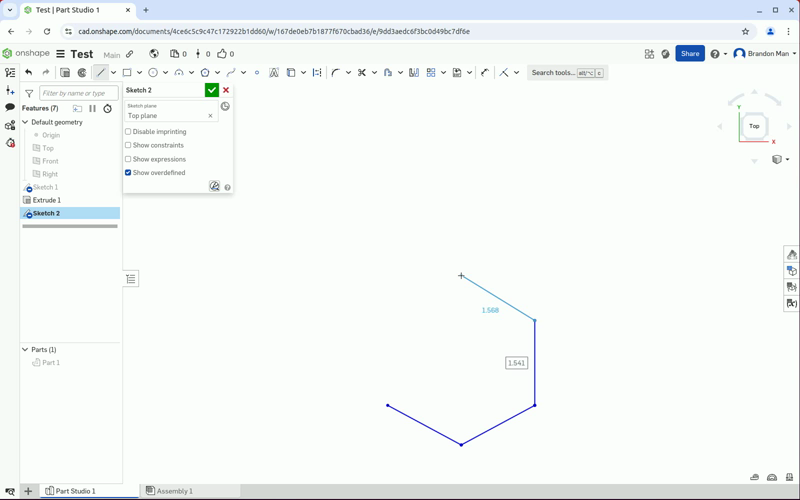
scroll(-6)
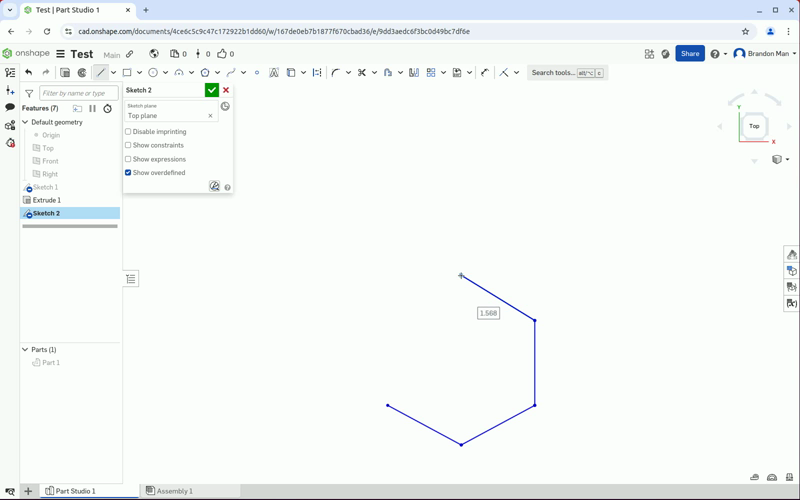
scroll(-6)
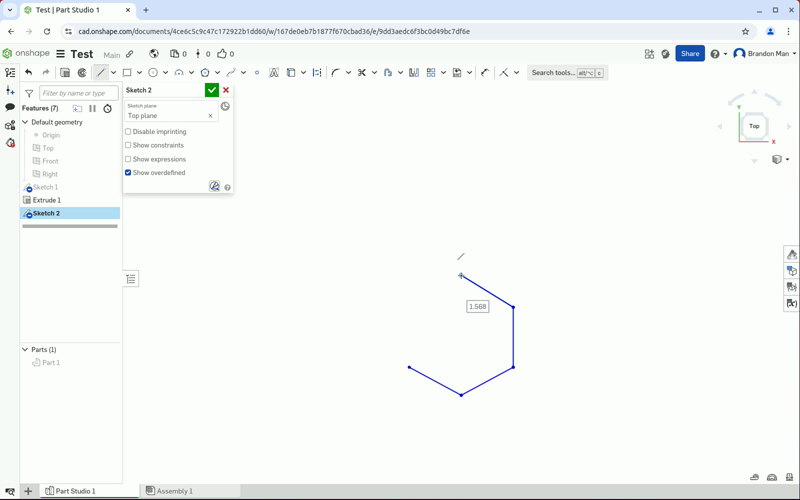
scroll(-6)
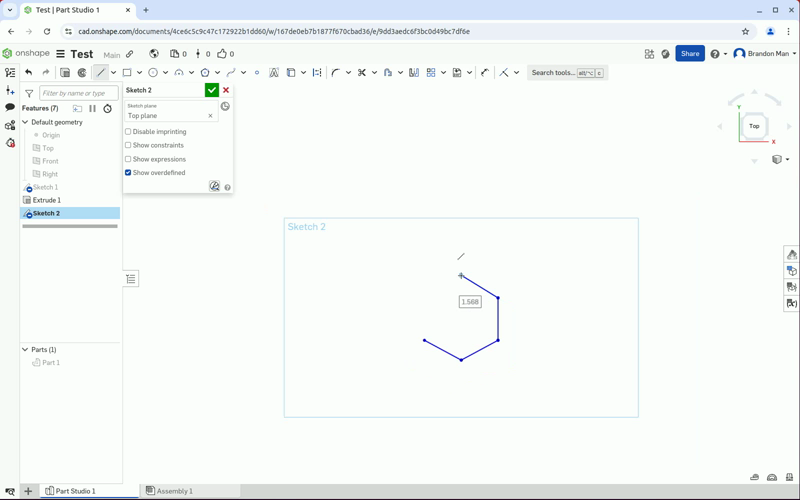
scroll(-6)
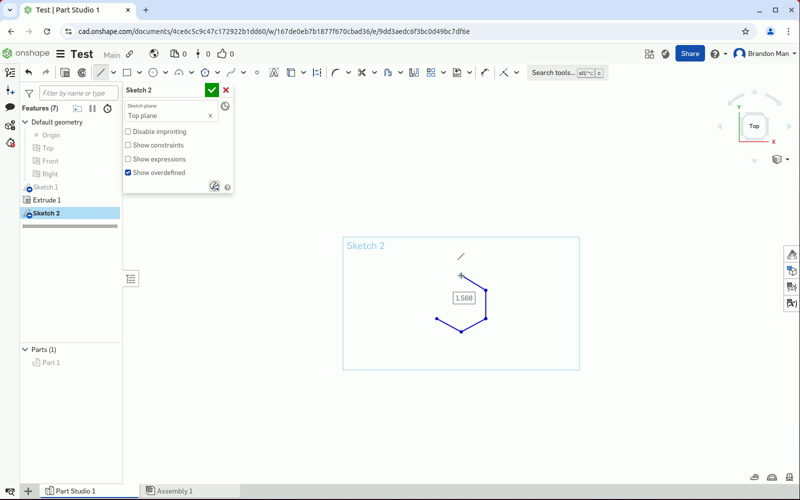
scroll(-6)
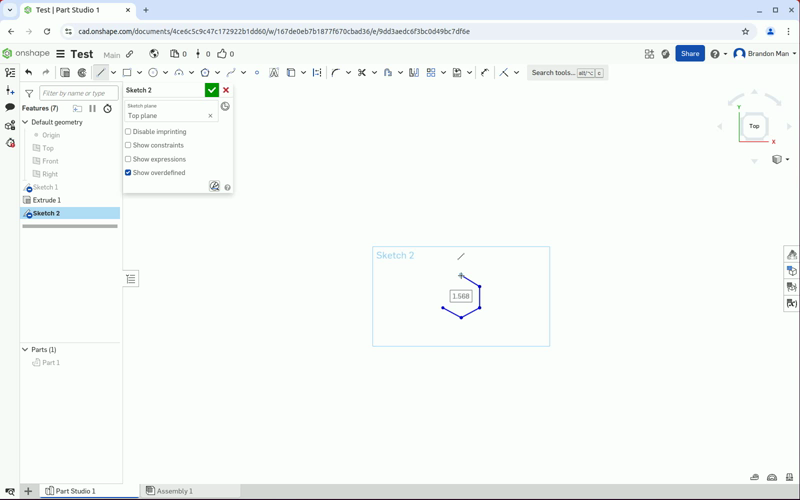
scroll(-6)
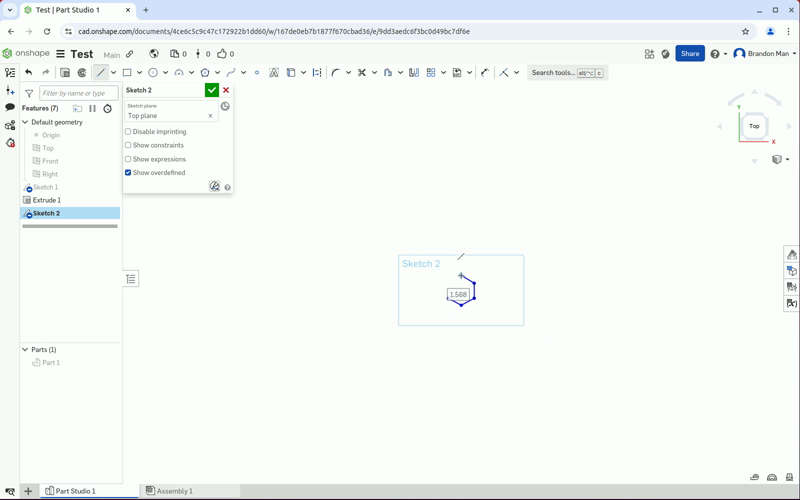
scroll(-6)
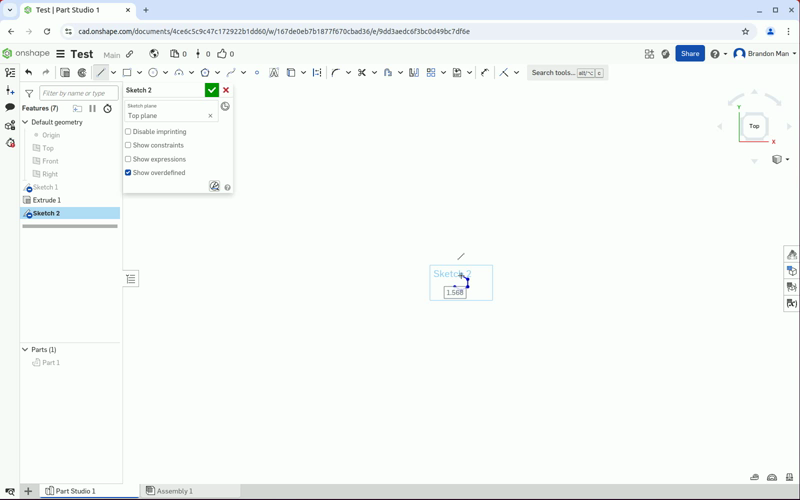
key_up(shift)
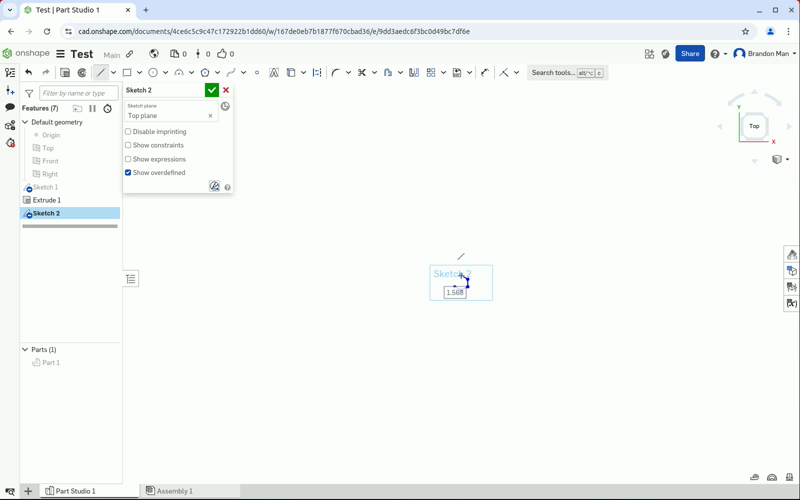
key_down(shift)
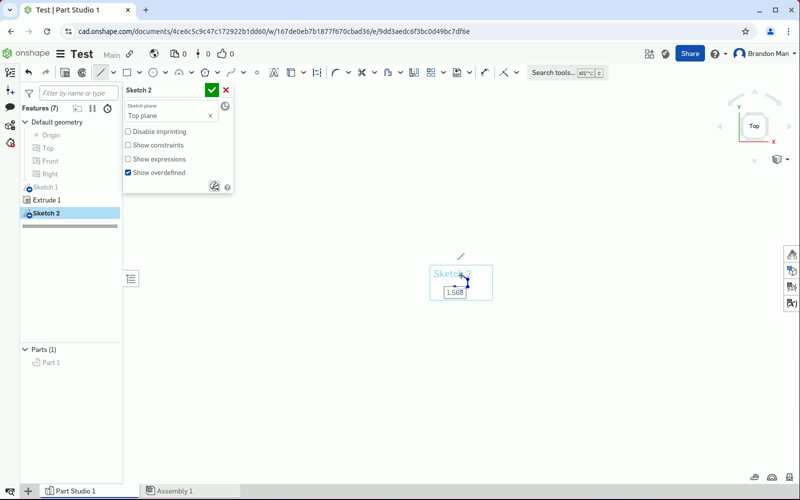
mouse_move(491, 275)
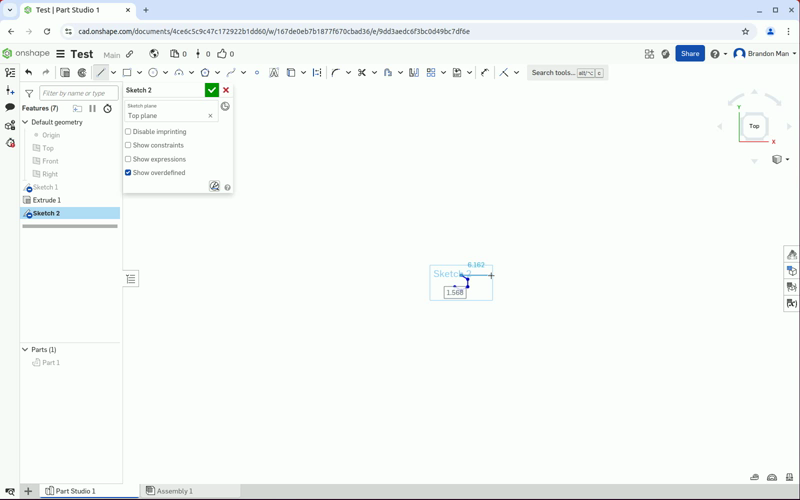
mouse_move(454, 279)
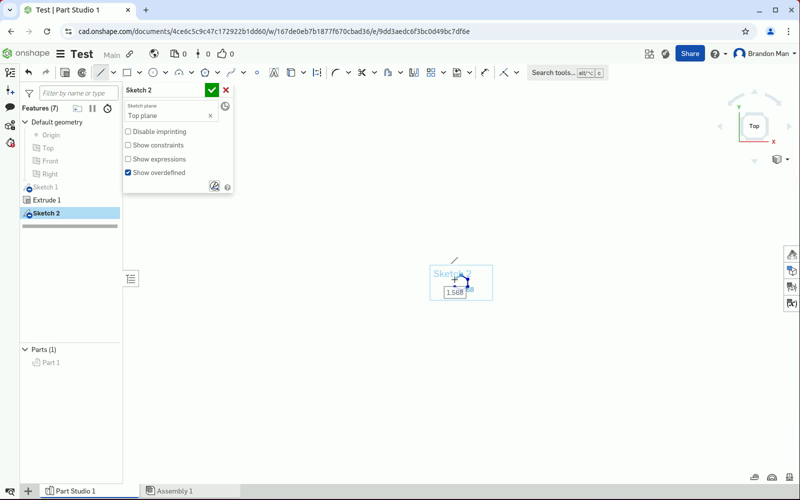
click(454, 279)
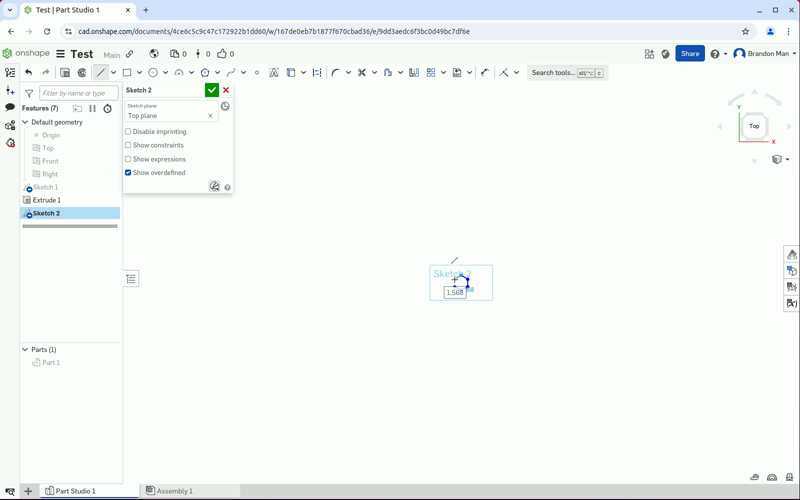
key_up(shift)
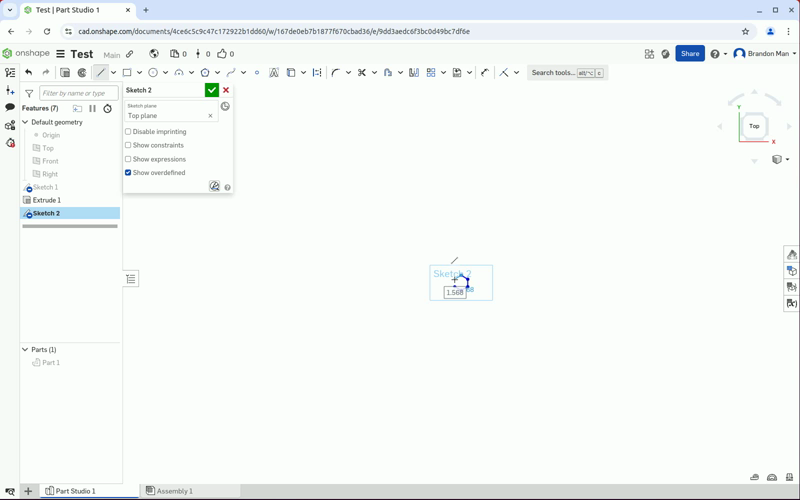
mouse_move(484, 279)
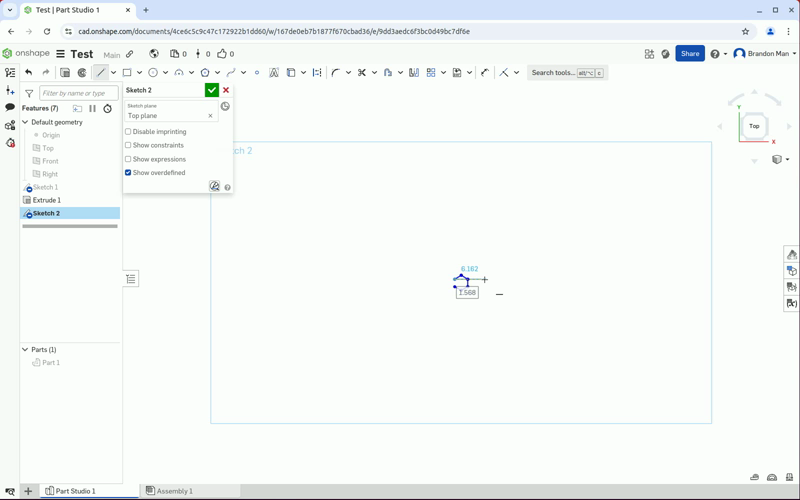
key_down(shift)
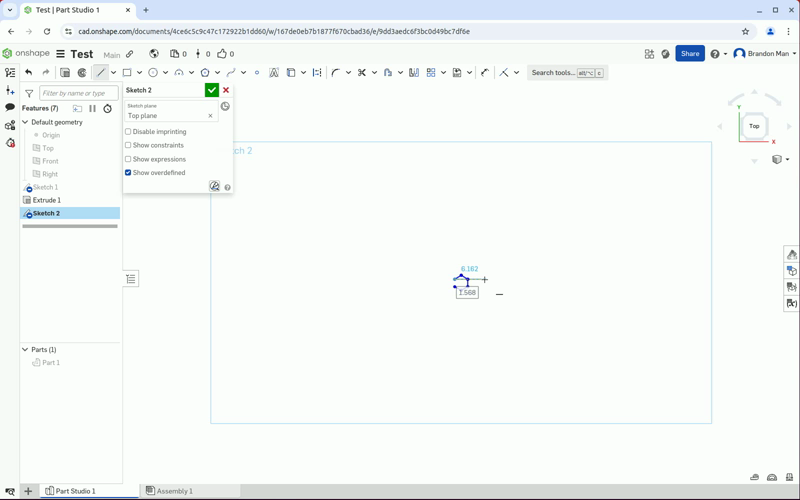
mouse_move(454, 286)
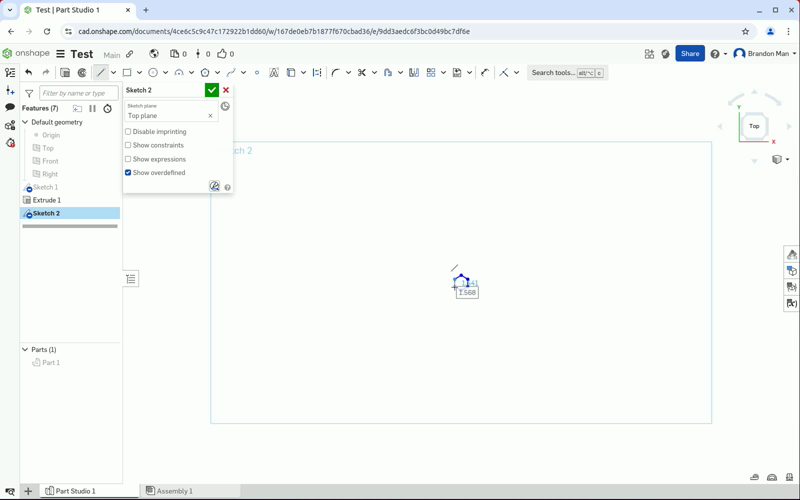
key_up(shift)
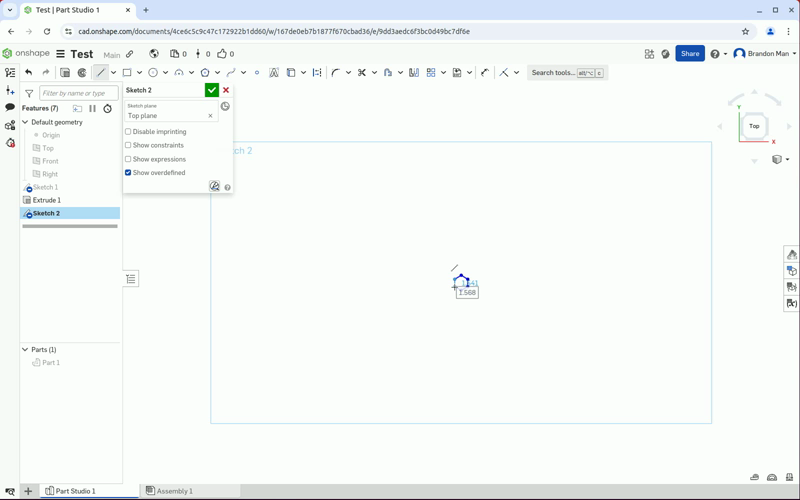
click(454, 286)
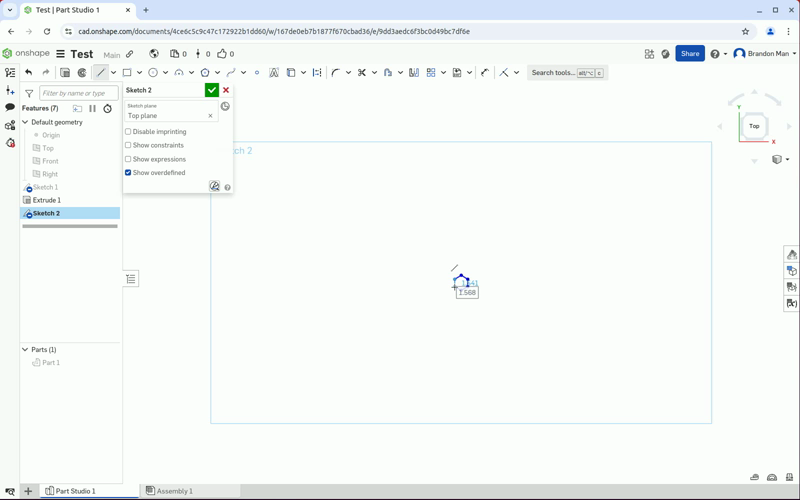
key(esc)
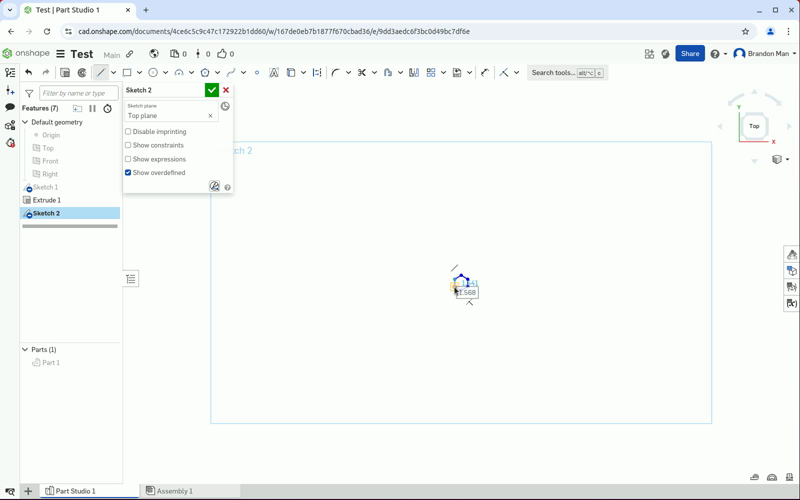
mouse_move(463, 280)
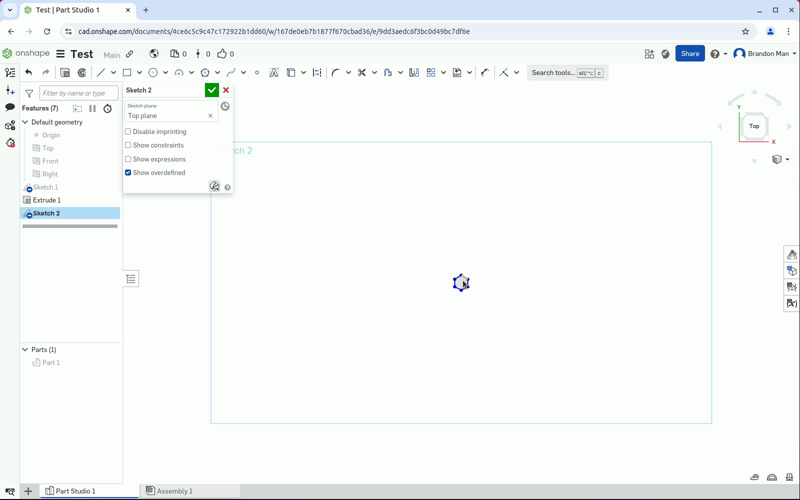
scroll(6)
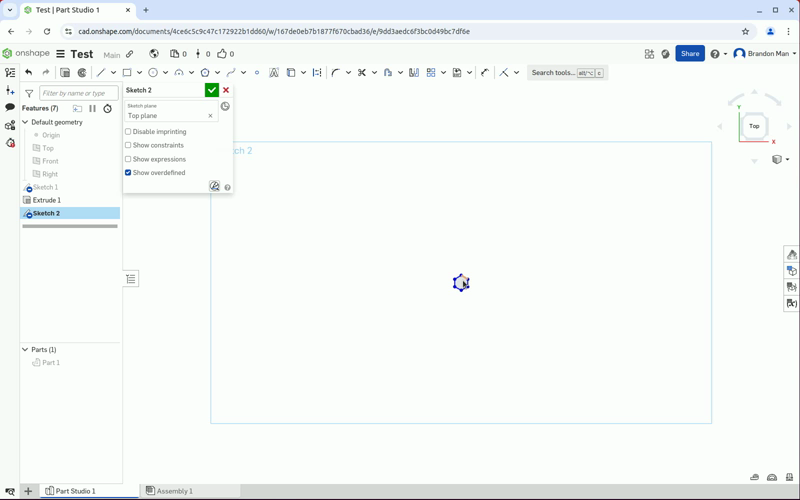
scroll(6)
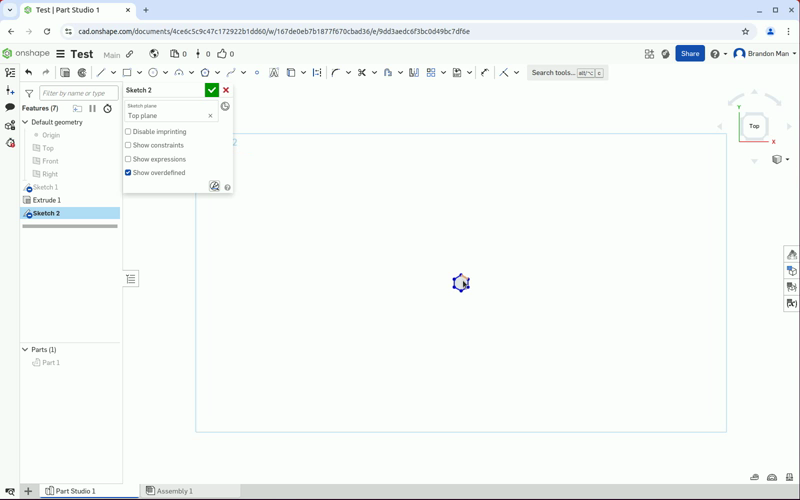
scroll(6)
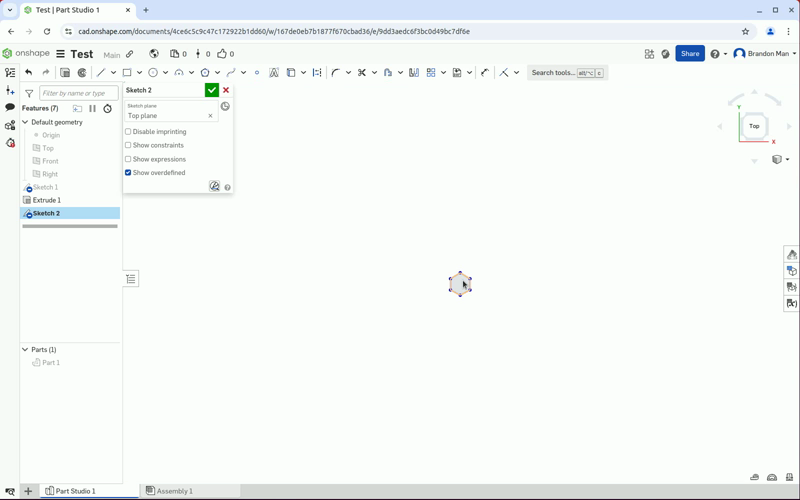
scroll(6)
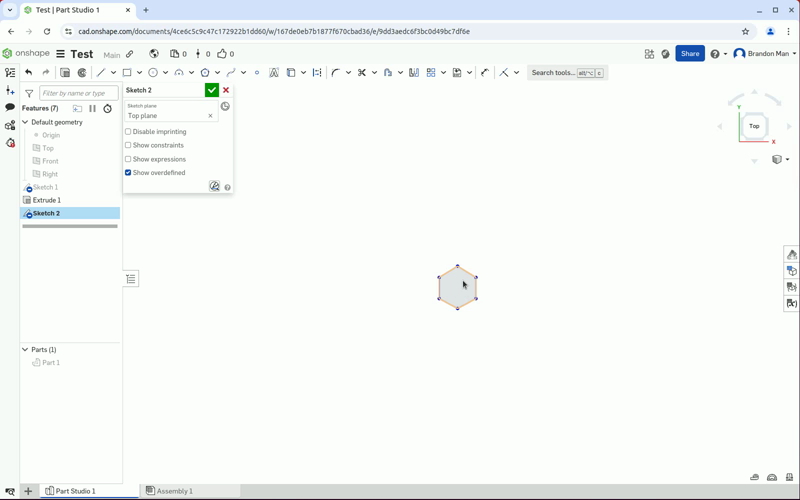
scroll(6)
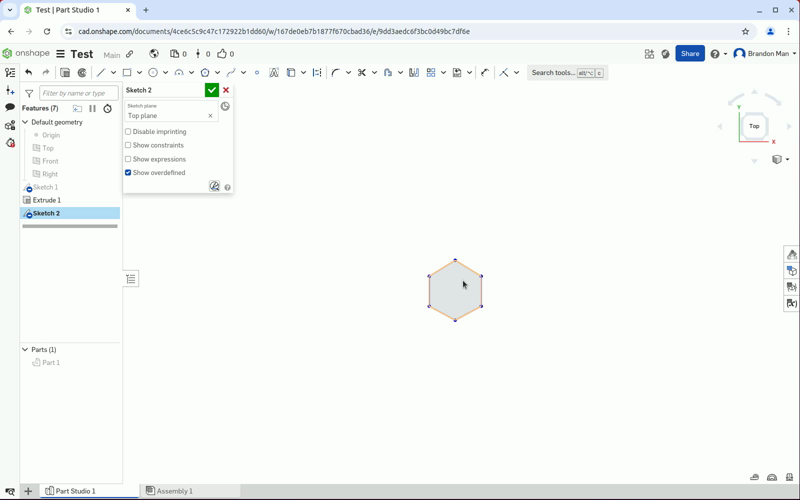
scroll(6)
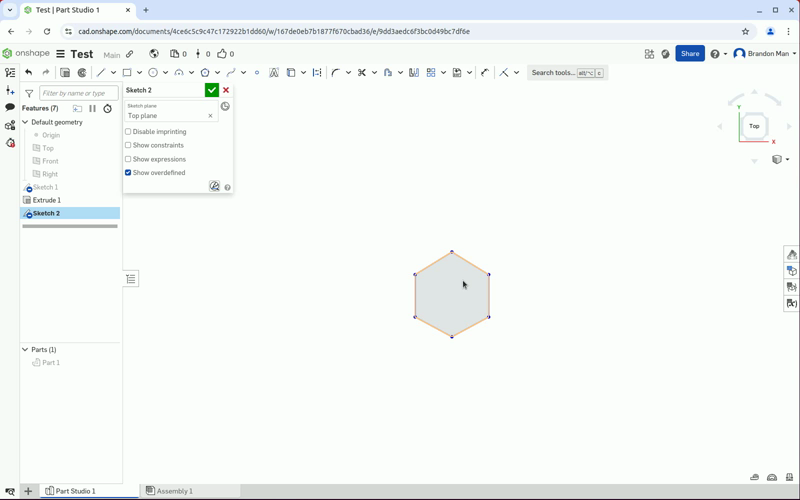
scroll(6)
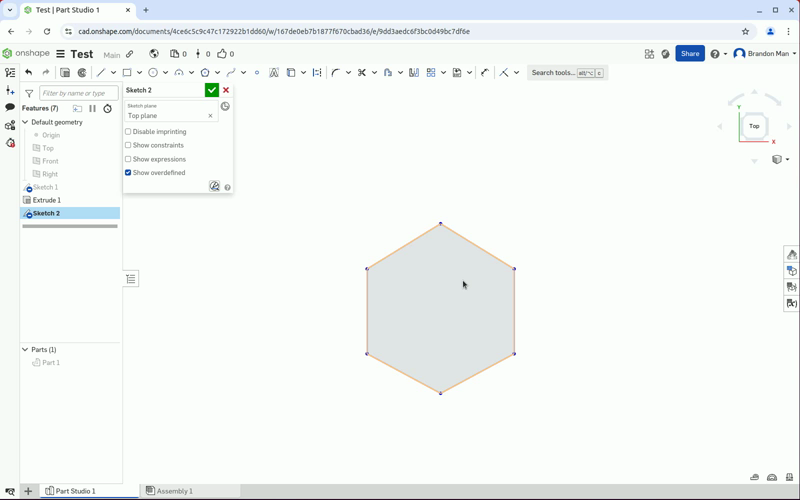
click(463, 280)
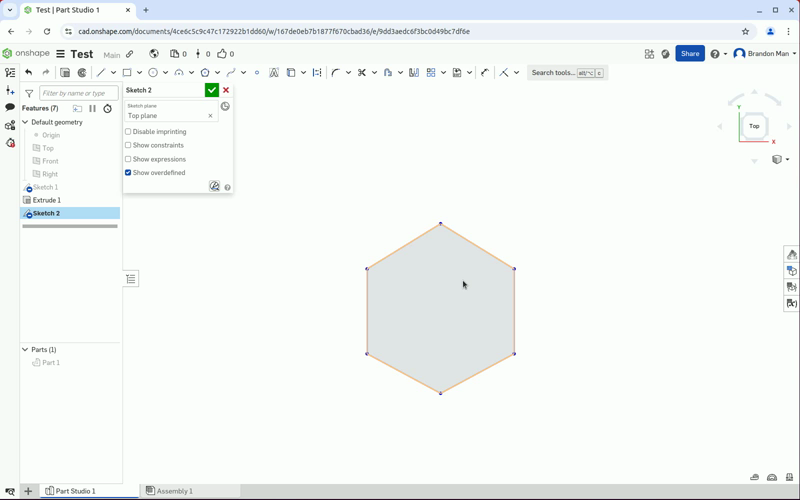
scroll(-6)
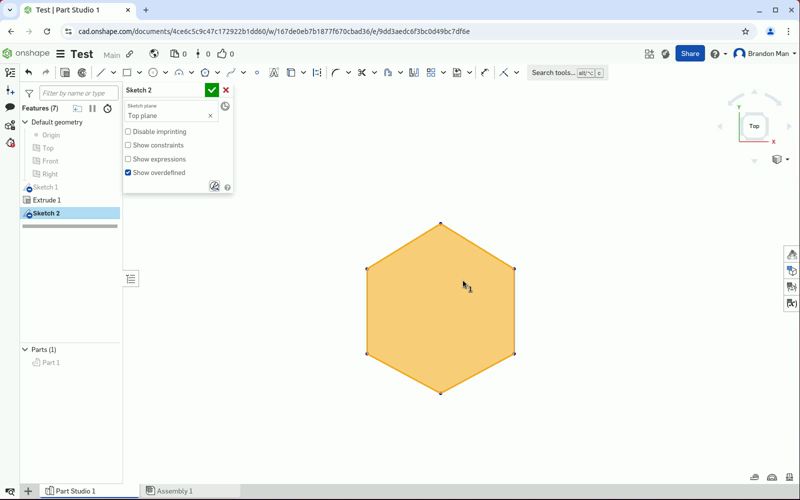
scroll(-6)
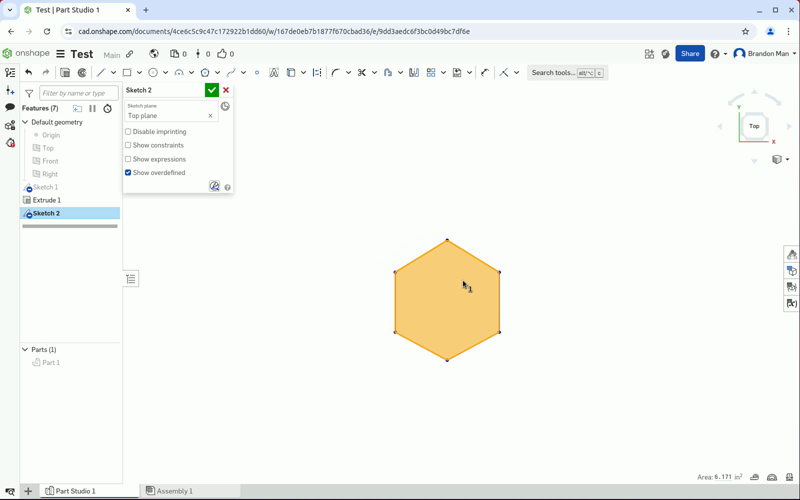
scroll(-6)
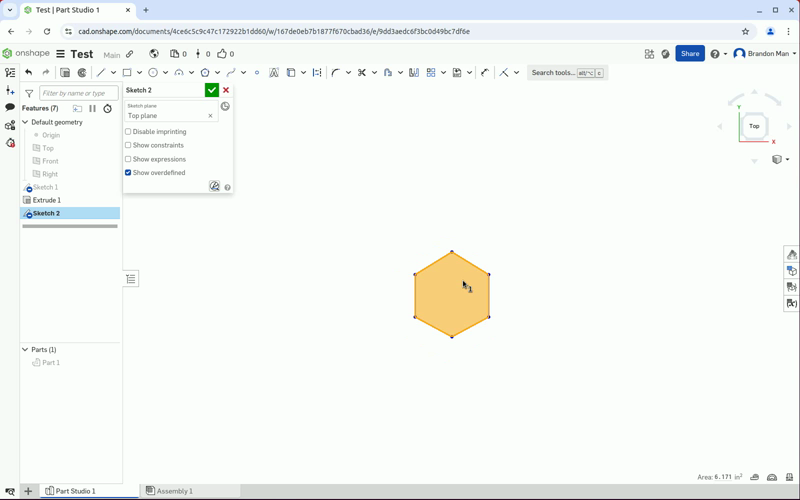
scroll(-6)
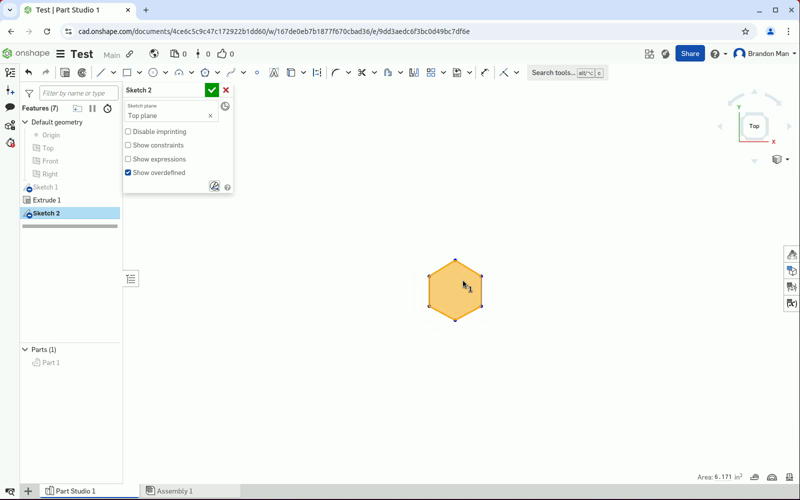
scroll(-6)
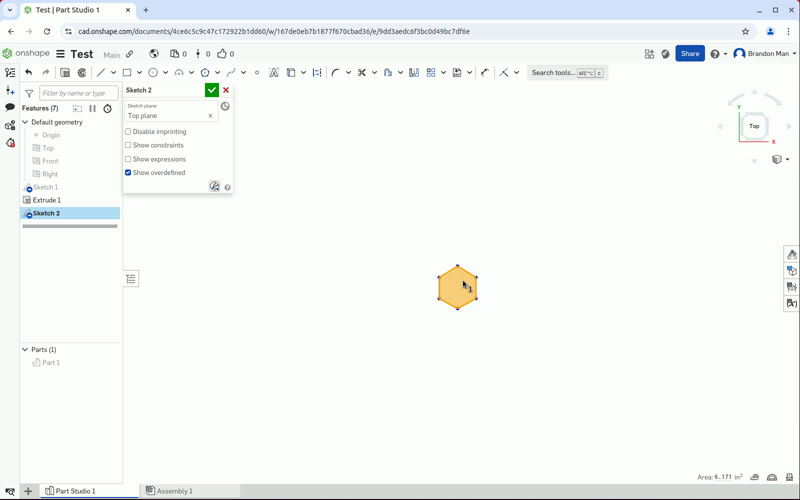
scroll(-6)
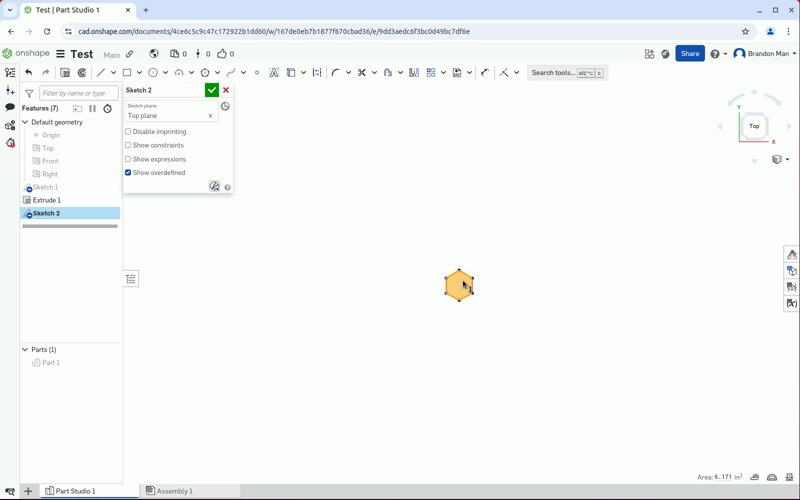
scroll(-6)
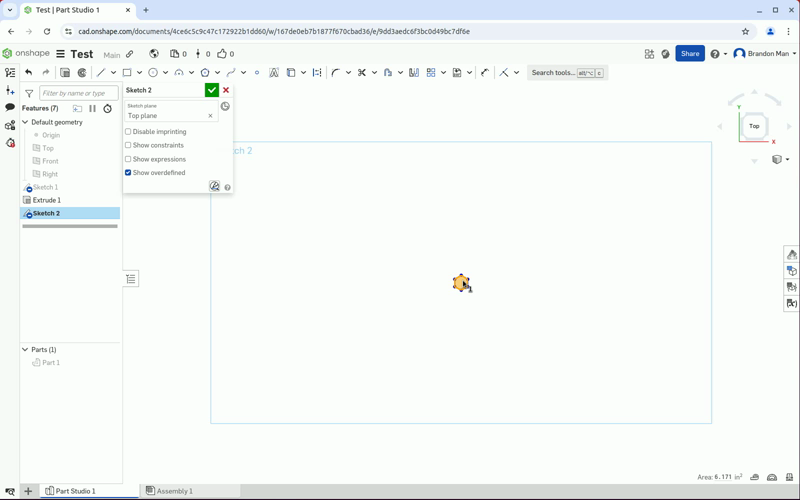
mouse_move(73, 352)
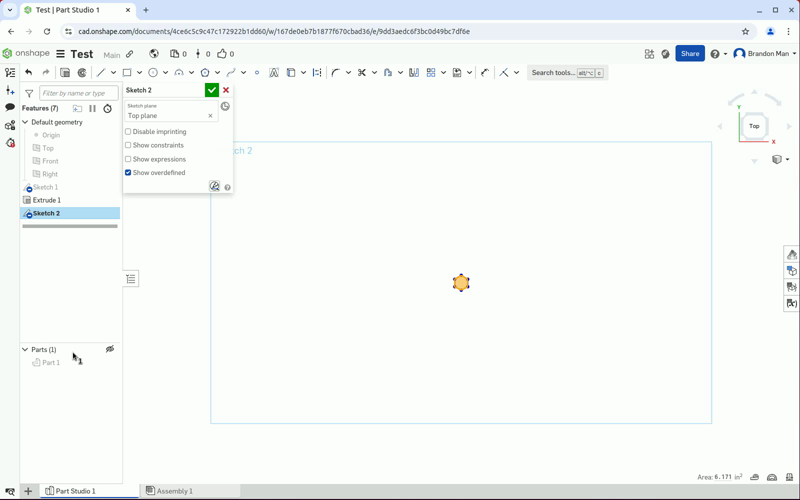
key(shift+y)
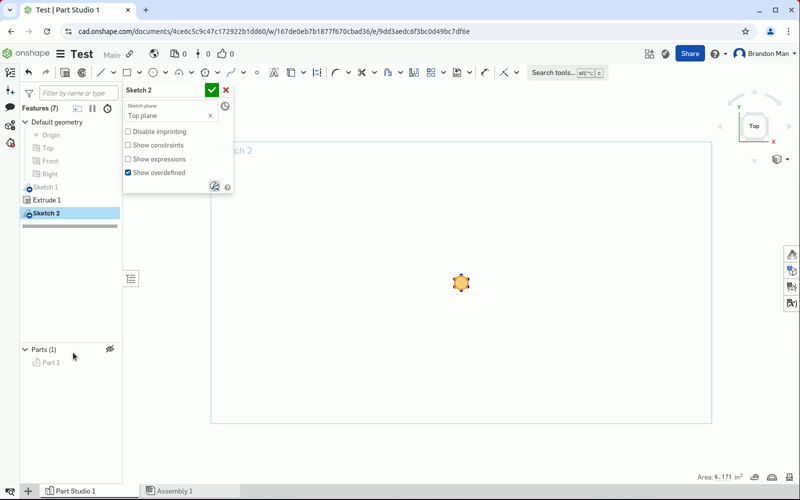
key(shift+e)
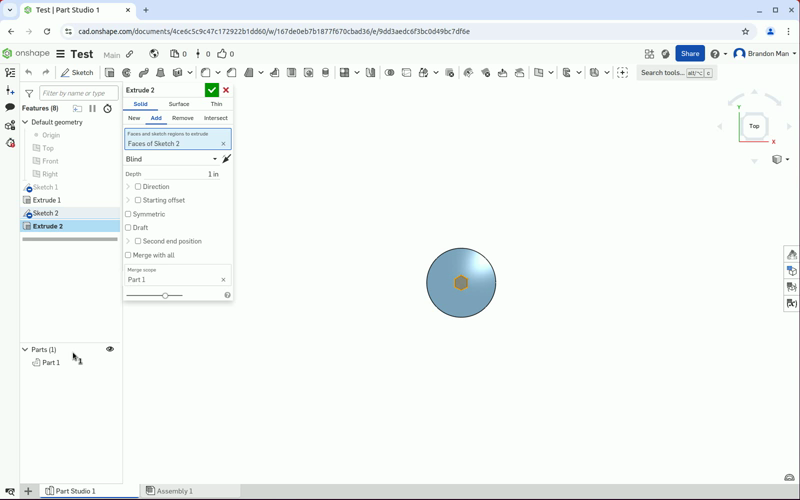
mouse_move(143, 106)
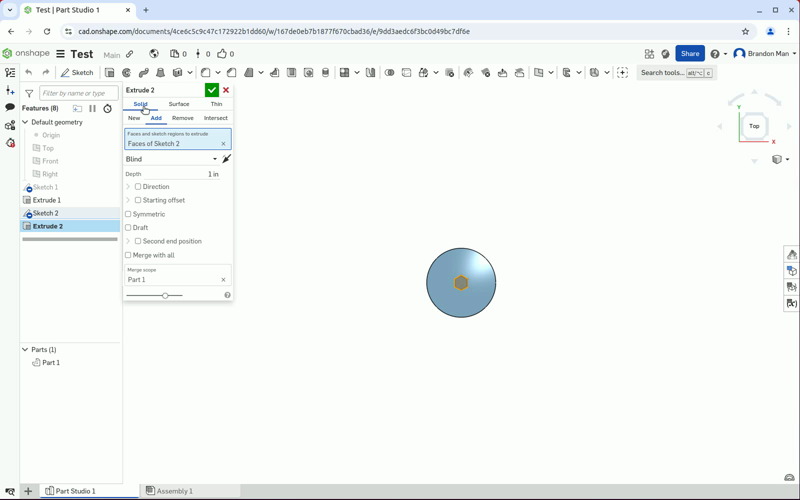
click(143, 106)
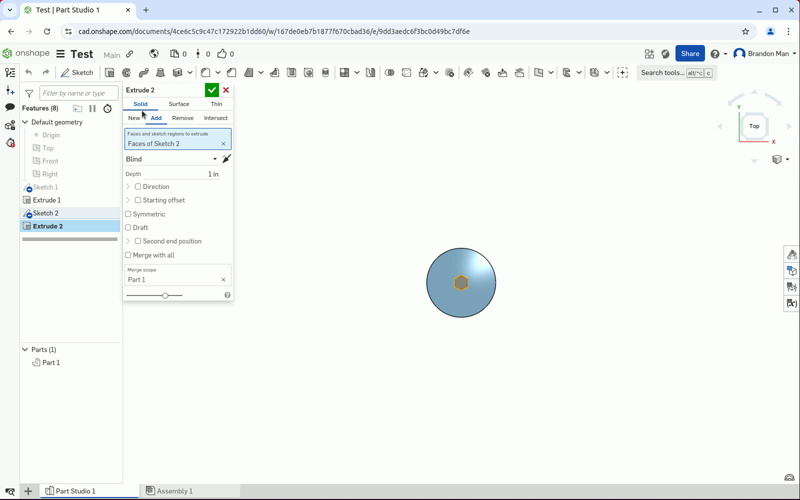
mouse_move(137, 120)
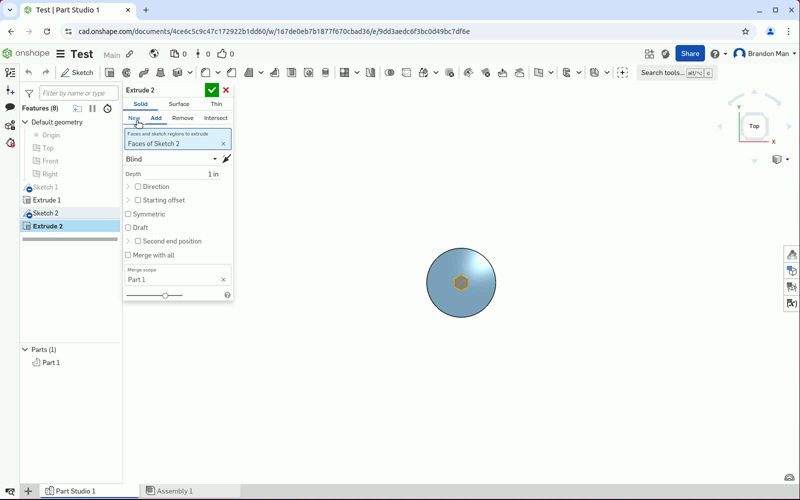
click(137, 120)
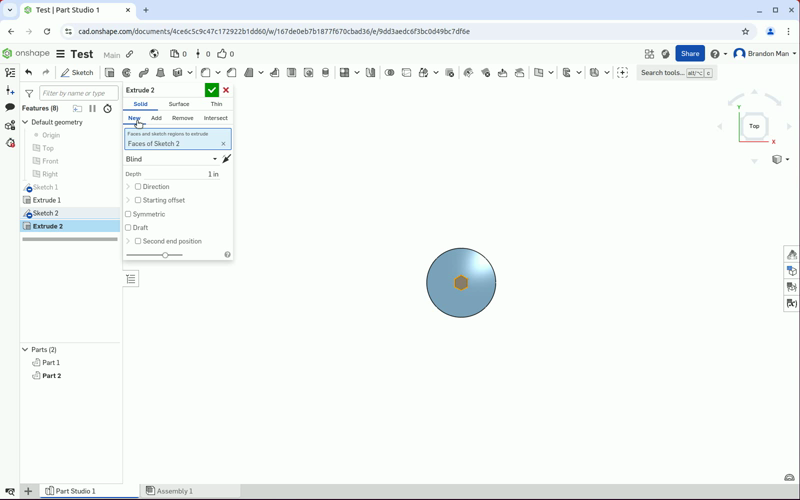
key(tab, 4)
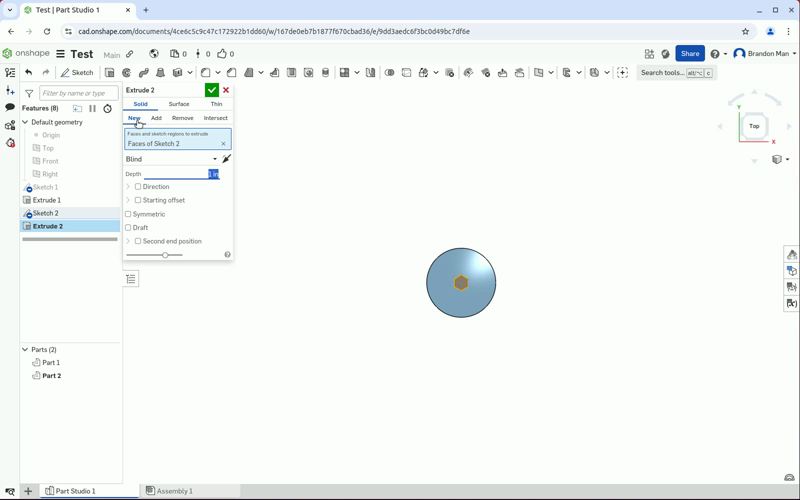
text(11.554)
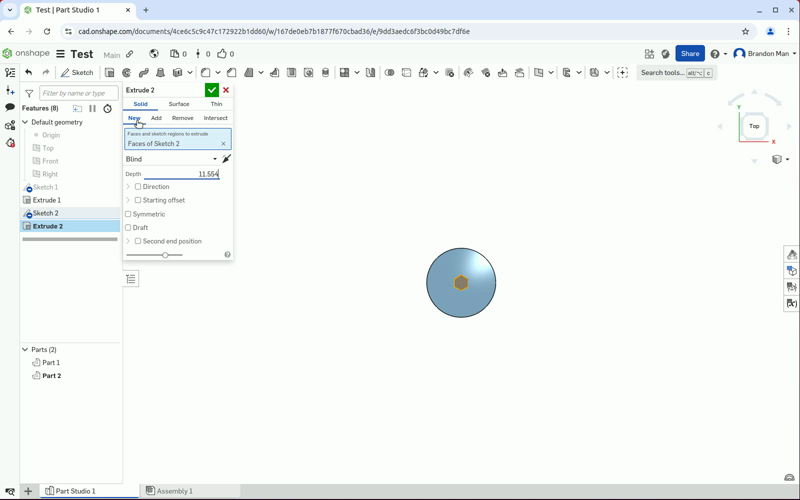
key(enter)
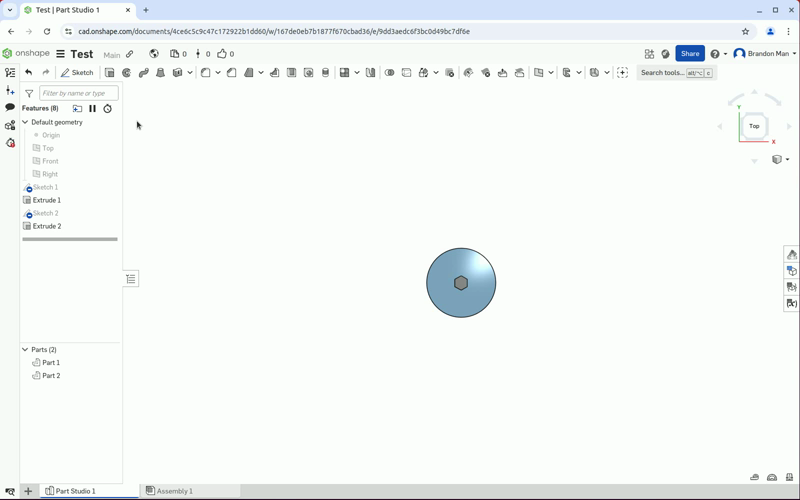
key(shift+h)
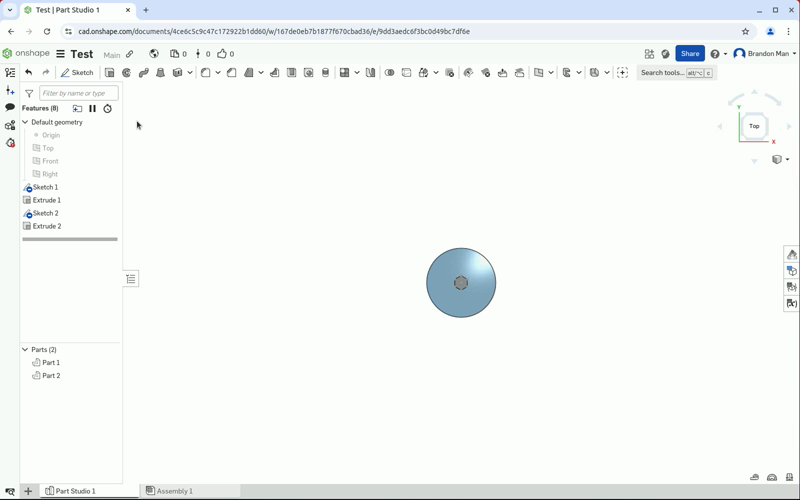
key(shift+h)
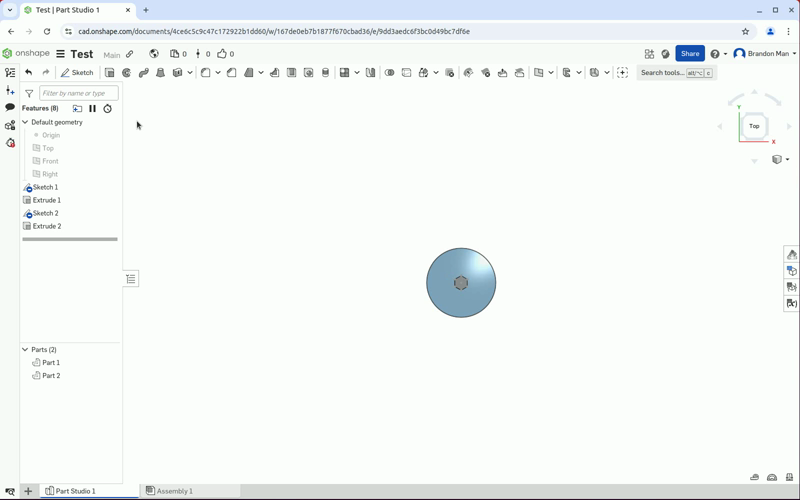
key(shift+7)
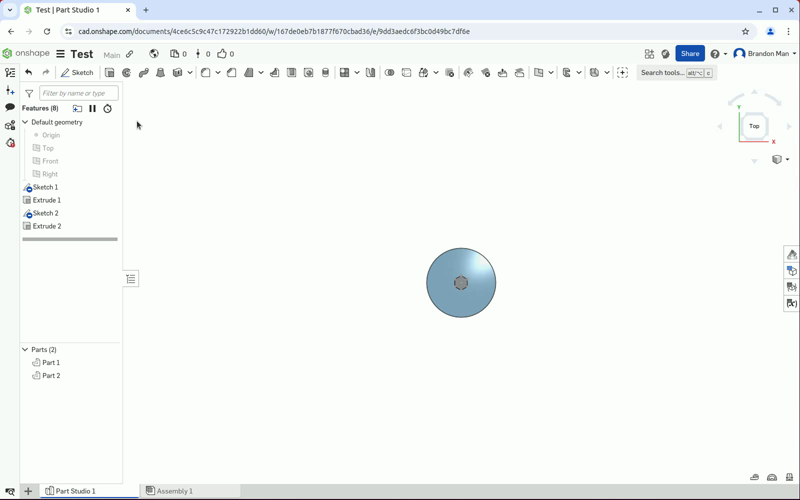
key(up, 3)
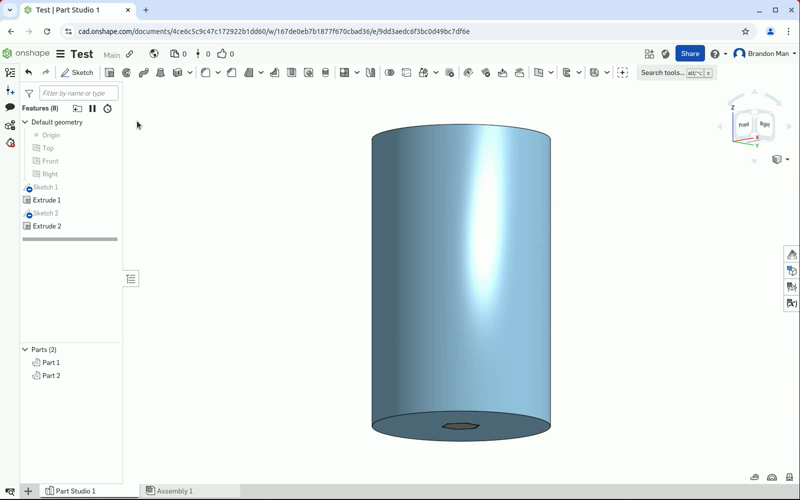
key(left, 3)
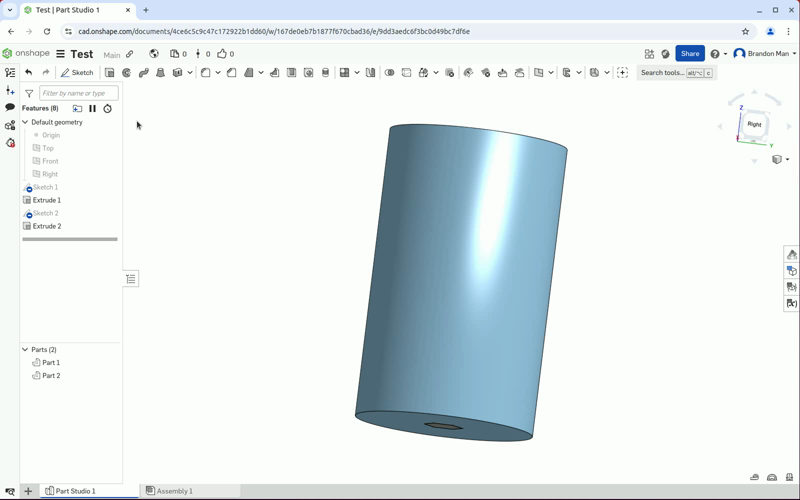
key(right, 3)
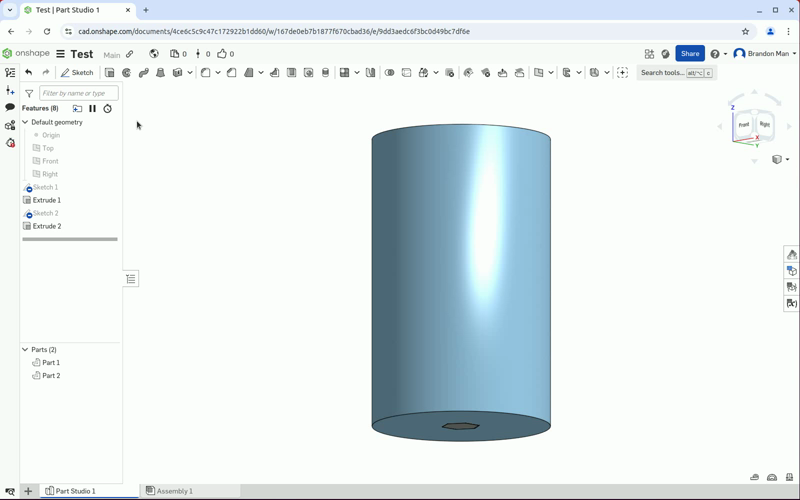
key(down, 3)
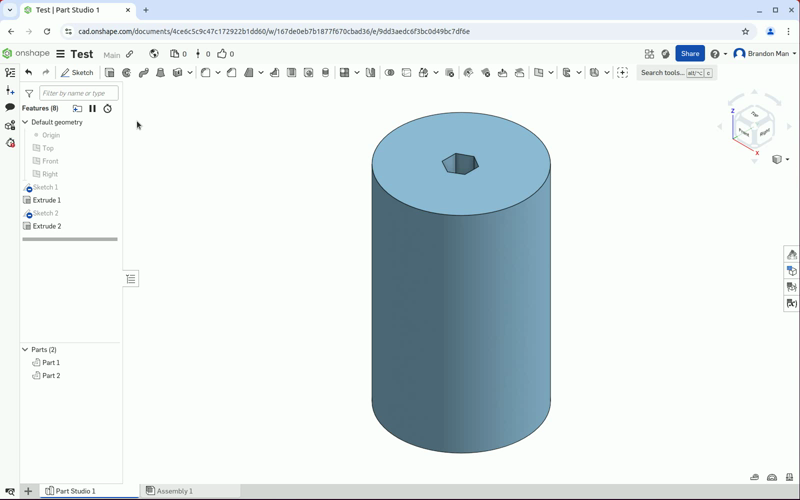
mouse_move(73, 189)
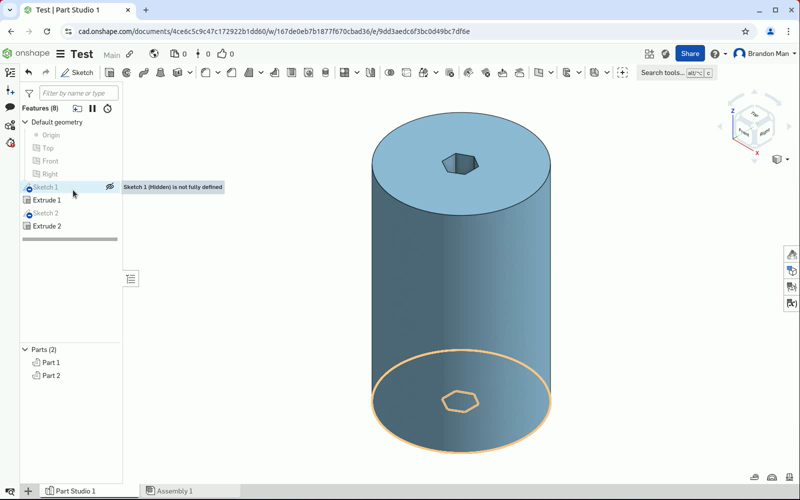
click(73, 189)